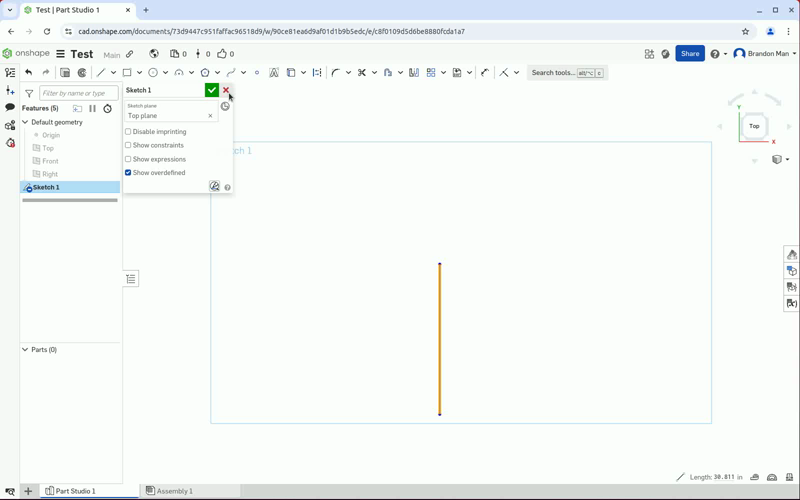
key(shift+h)
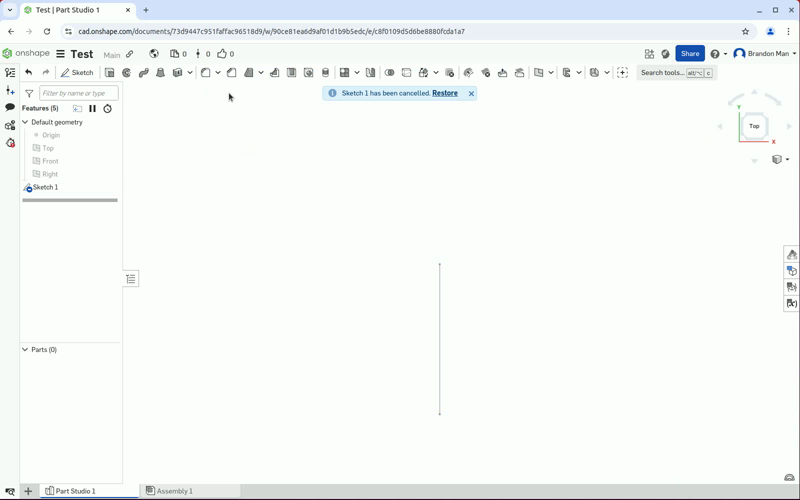
key(shift+s)
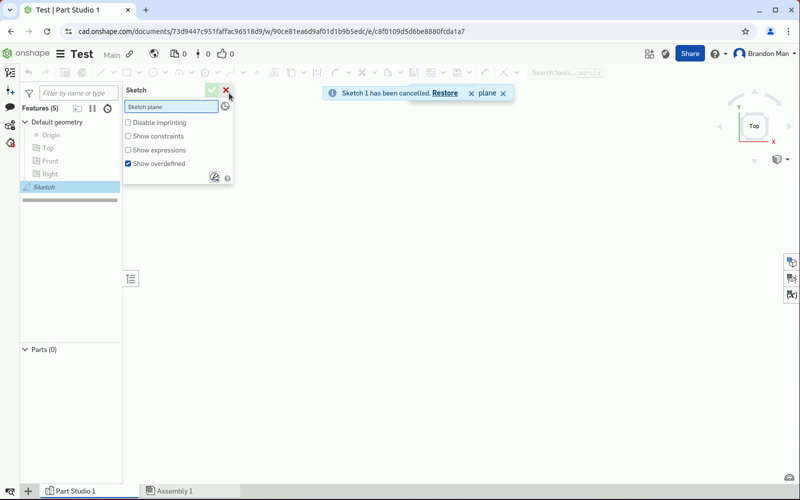
mouse_move(73, 150)
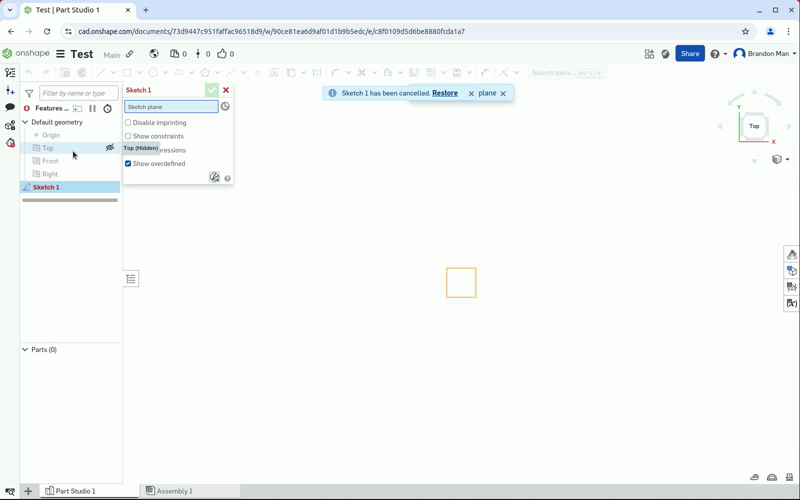
click(73, 150)
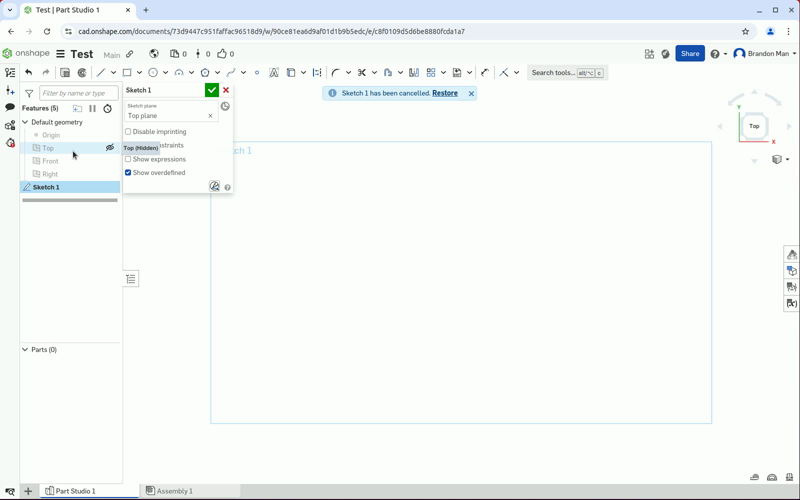
mouse_move(73, 352)
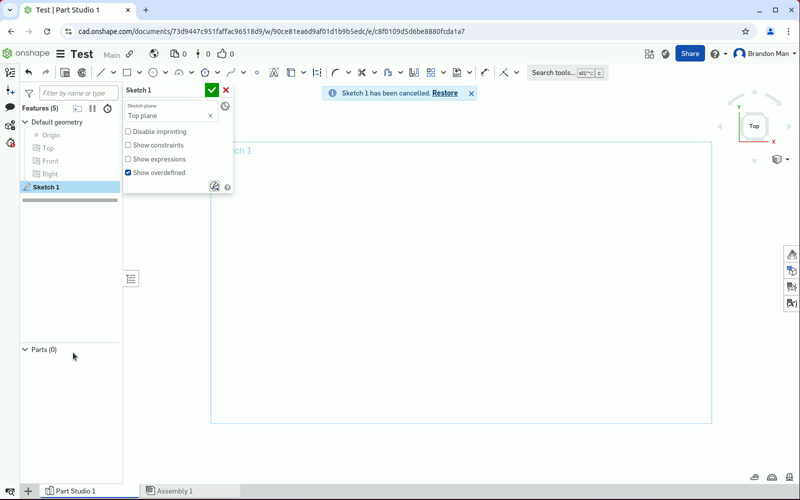
key(y)
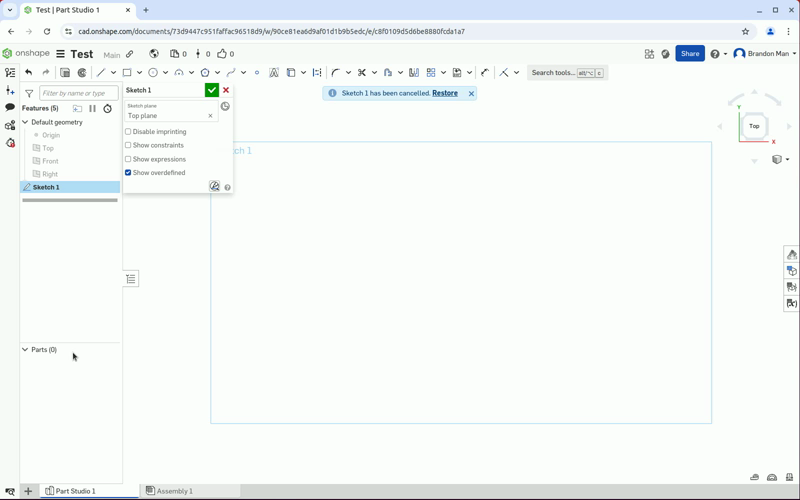
key(c)
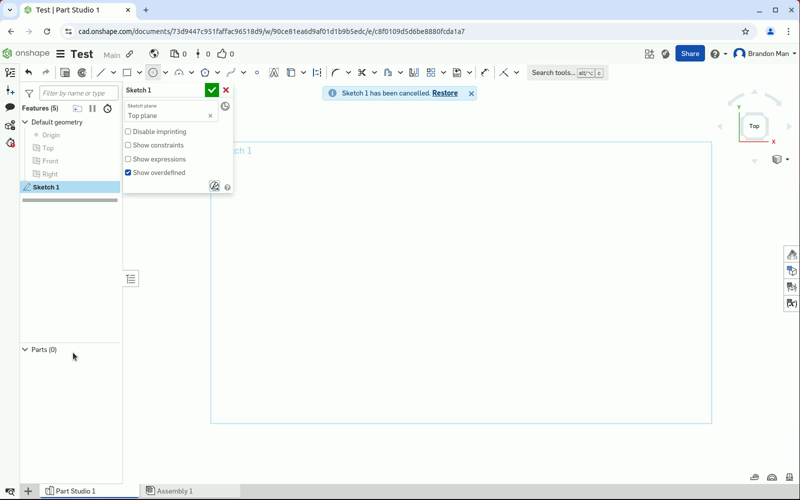
key_down(shift)
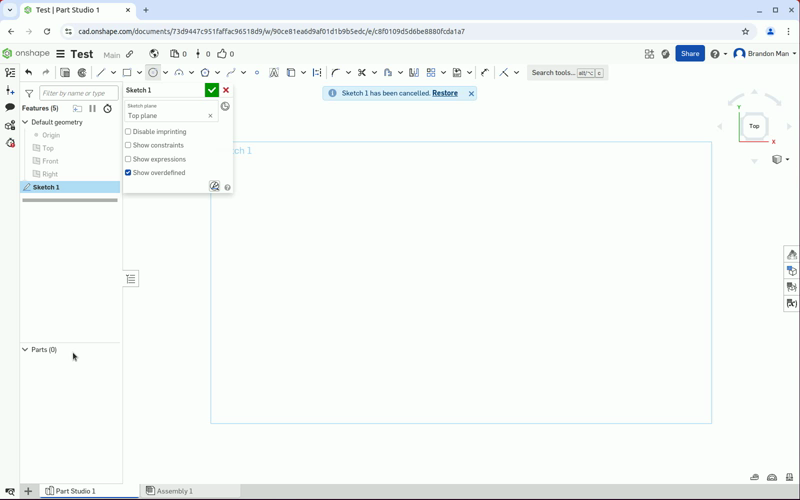
mouse_move(461, 282)
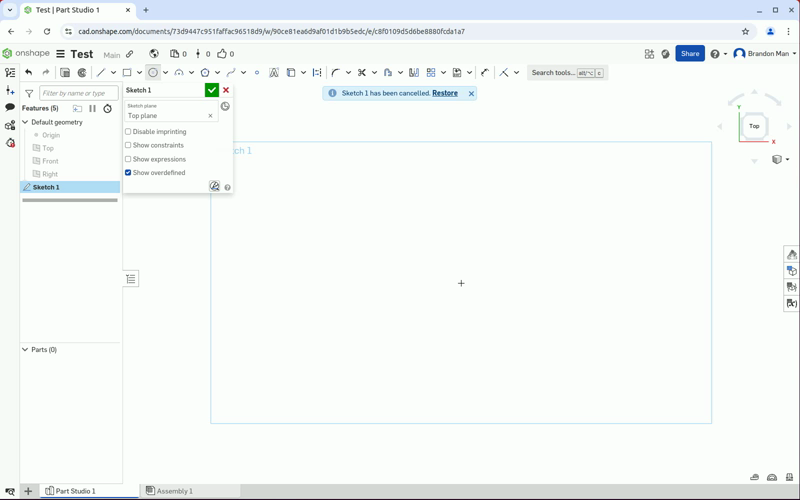
click(461, 282)
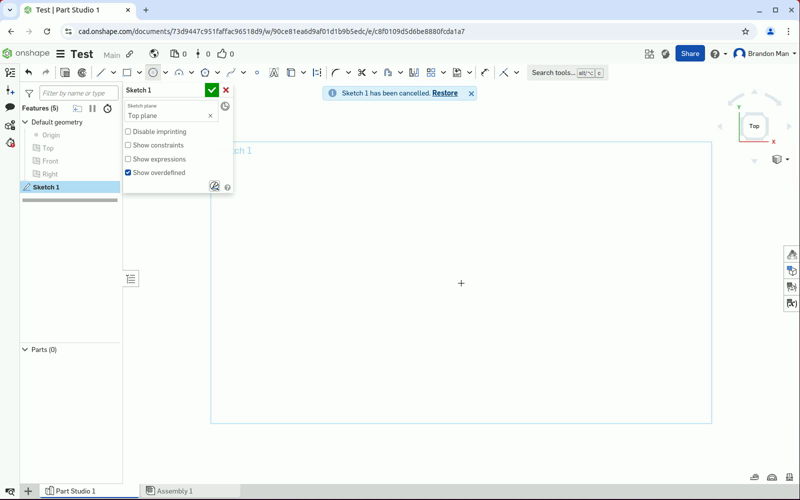
key_up(shift)
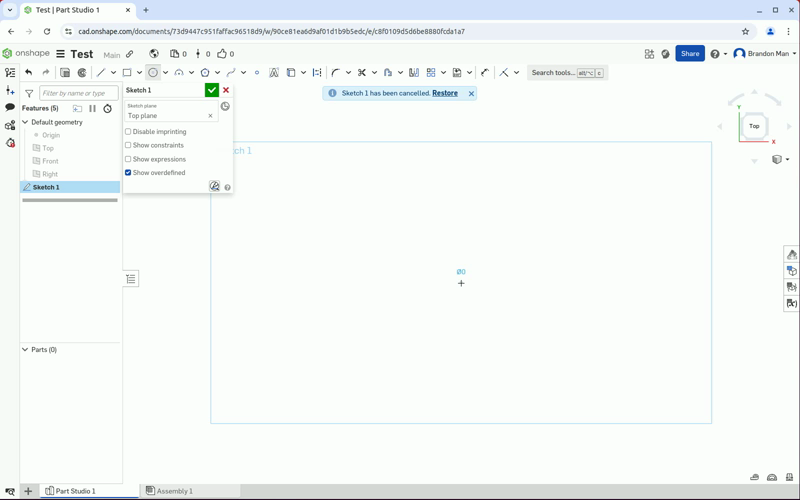
mouse_move(574, 282)
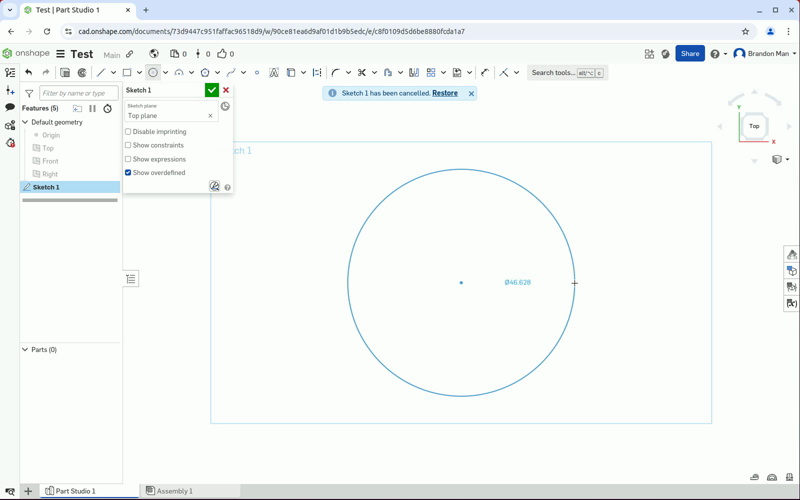
click(574, 282)
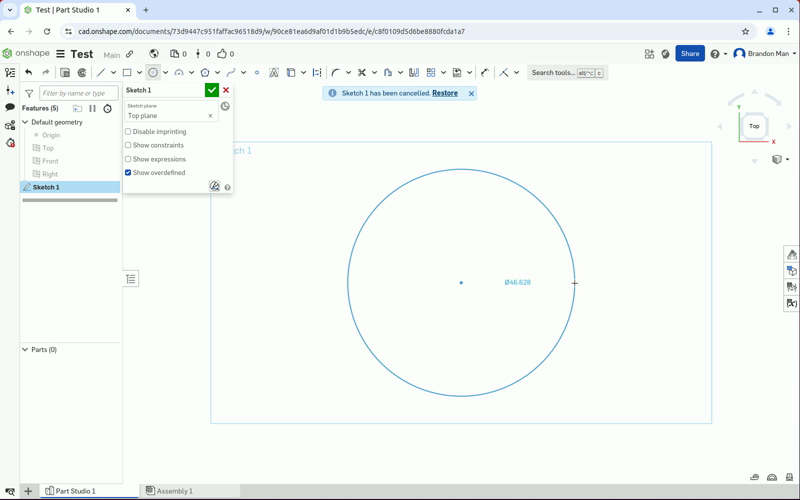
key(esc)
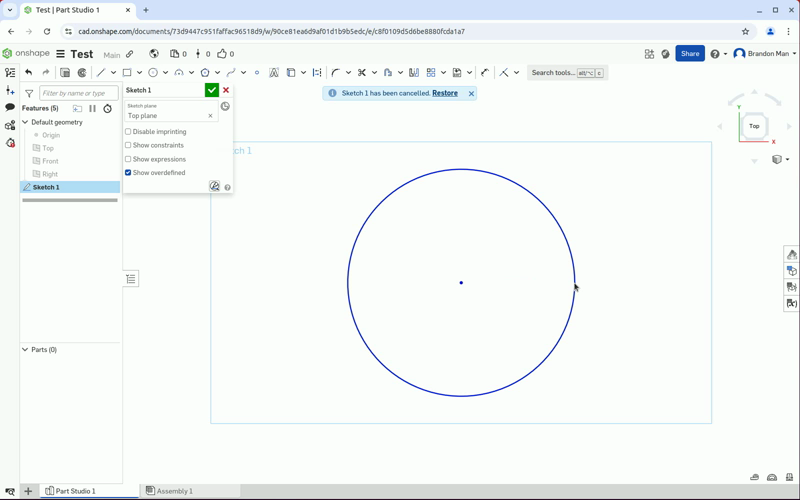
key(c)
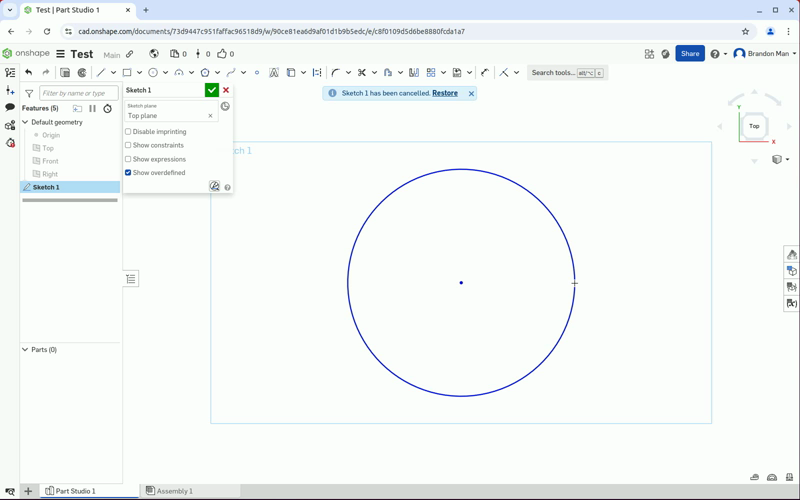
key_down(shift)
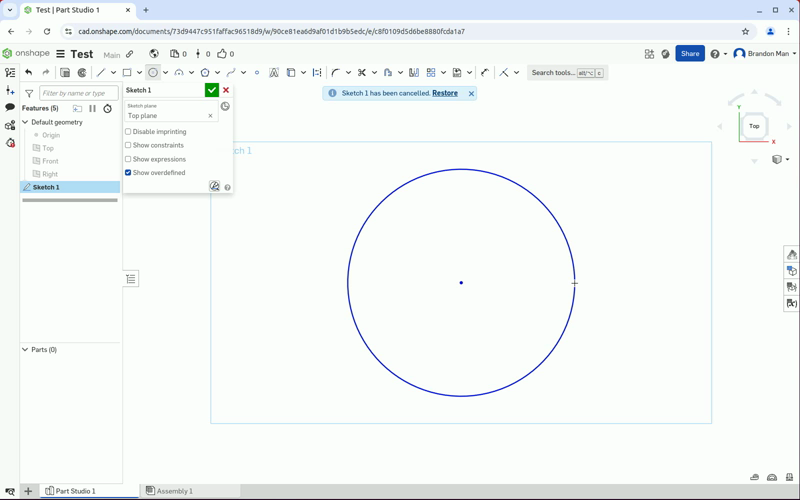
mouse_move(461, 282)
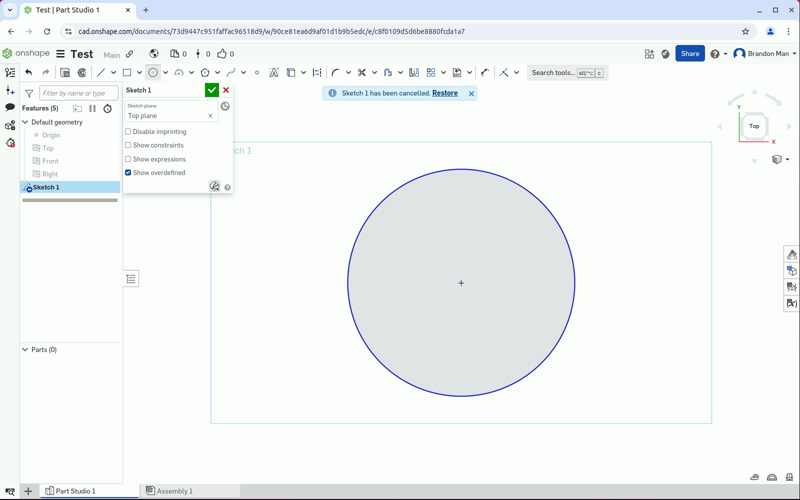
click(461, 282)
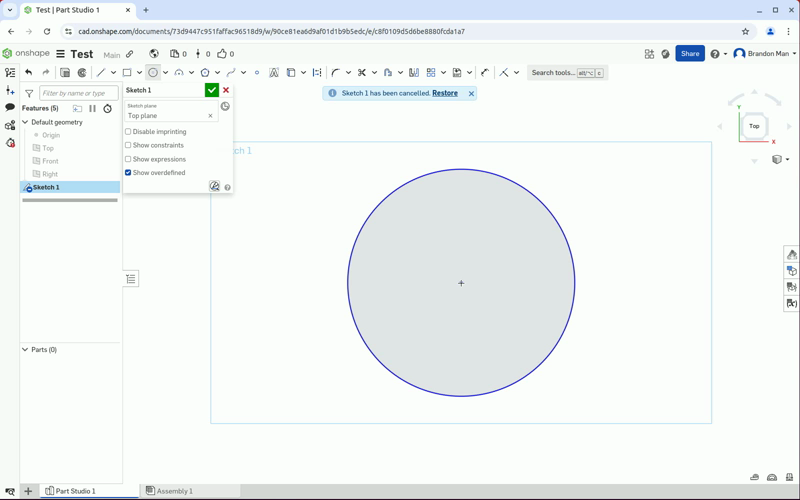
key_up(shift)
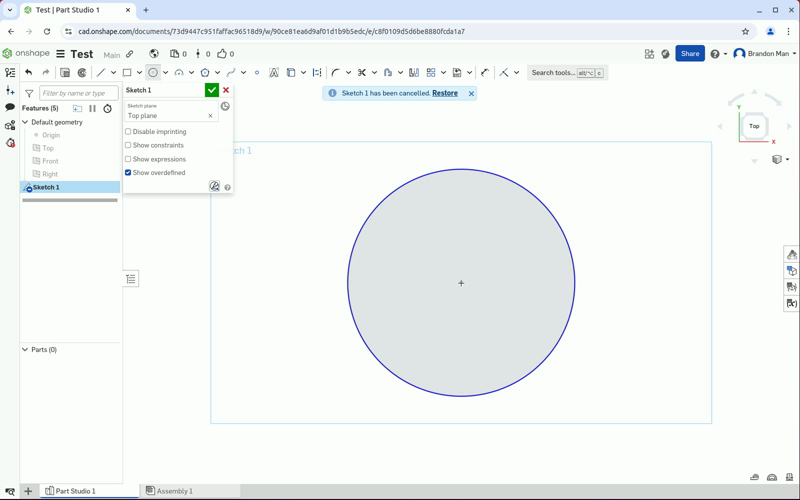
mouse_move(529, 282)
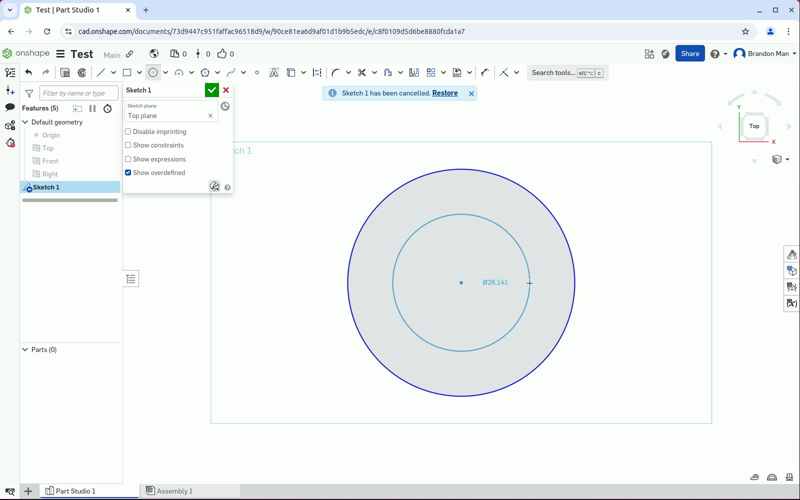
click(529, 282)
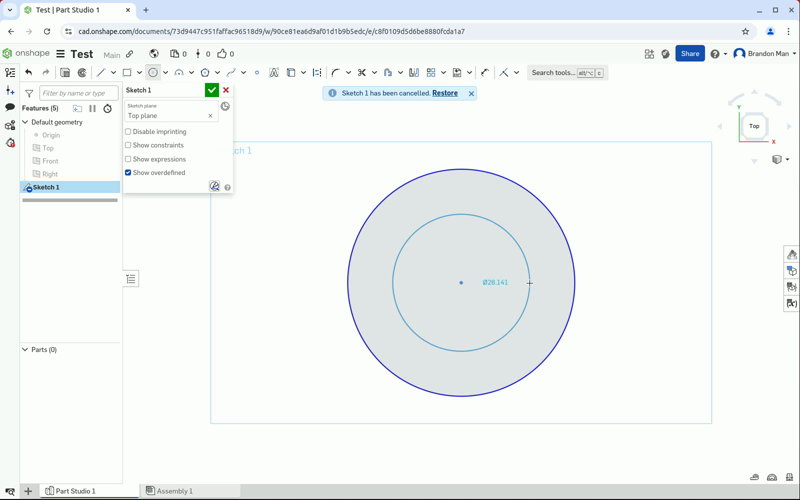
key(esc)
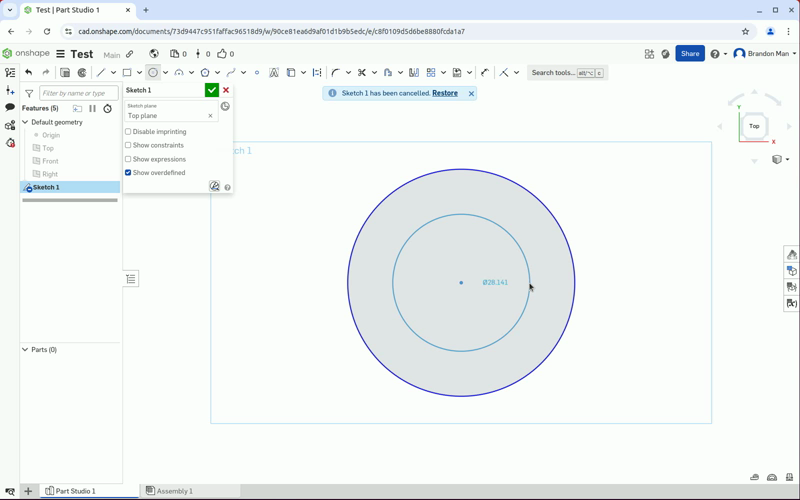
mouse_move(376, 305)
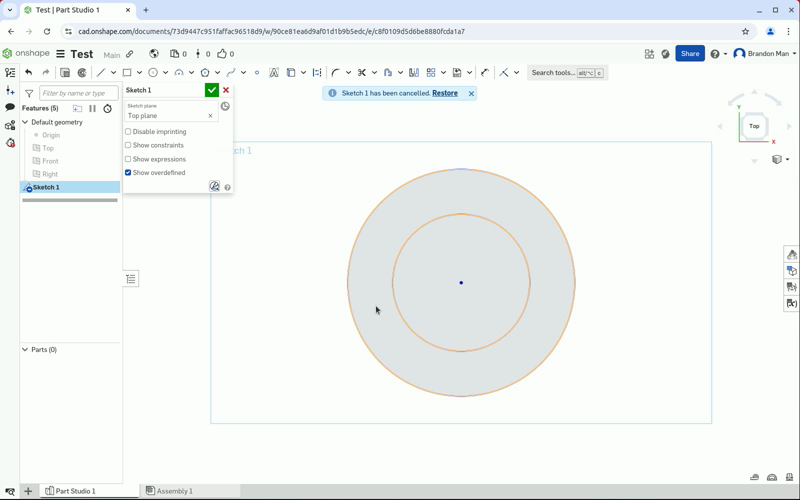
click(376, 305)
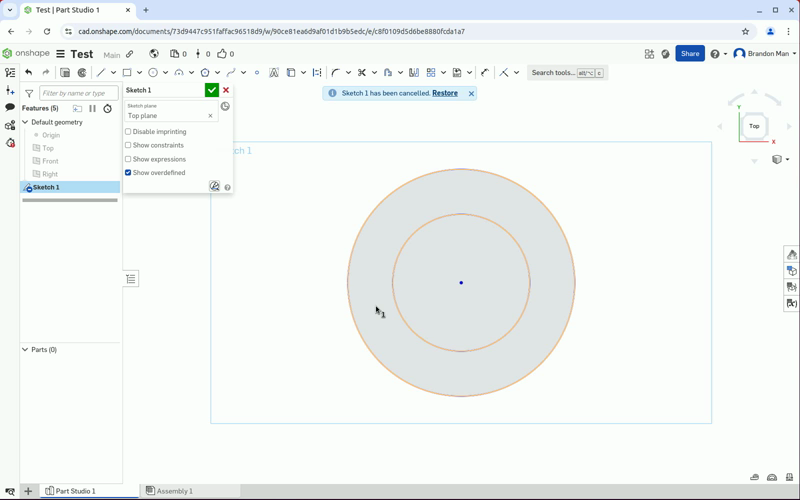
mouse_move(73, 352)
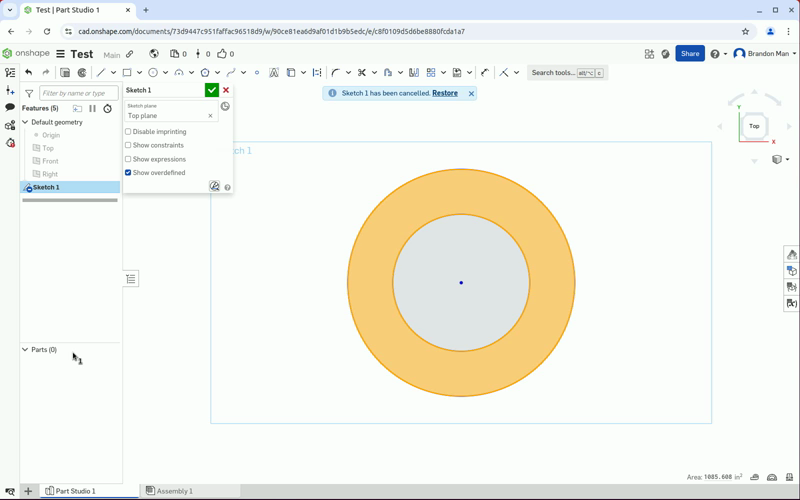
key(shift+y)
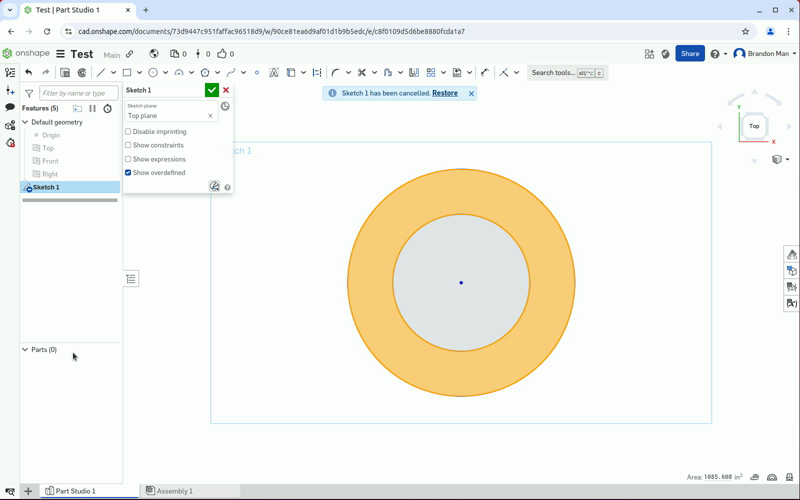
key(shift+e)
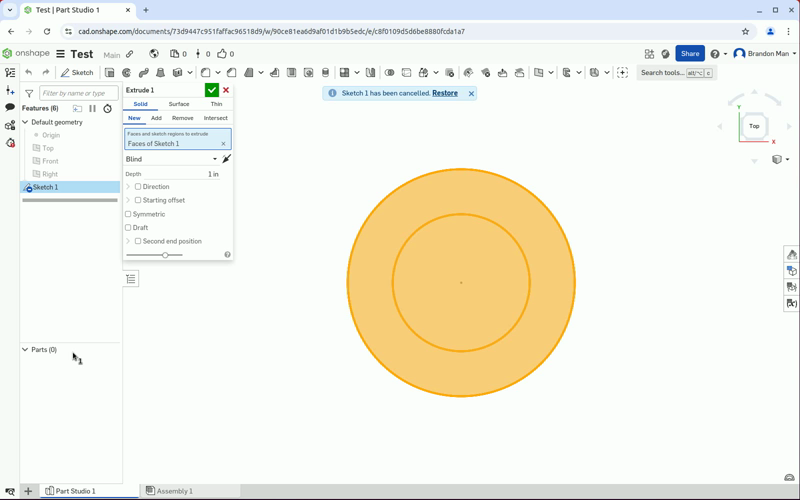
mouse_move(143, 106)
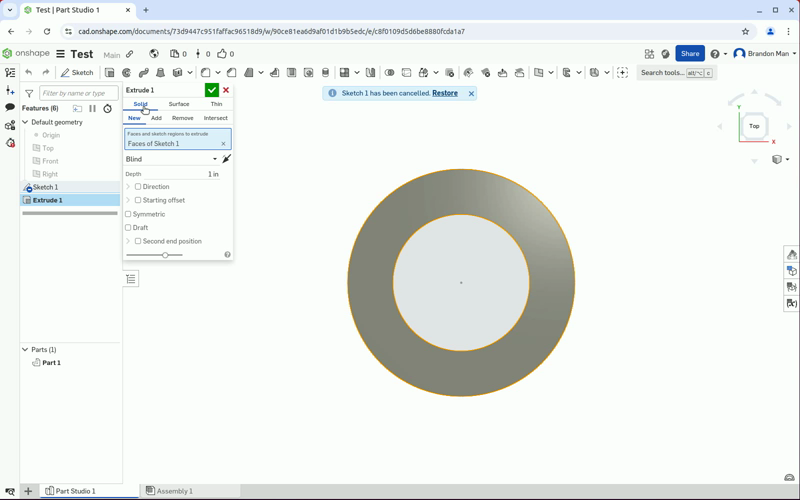
click(143, 106)
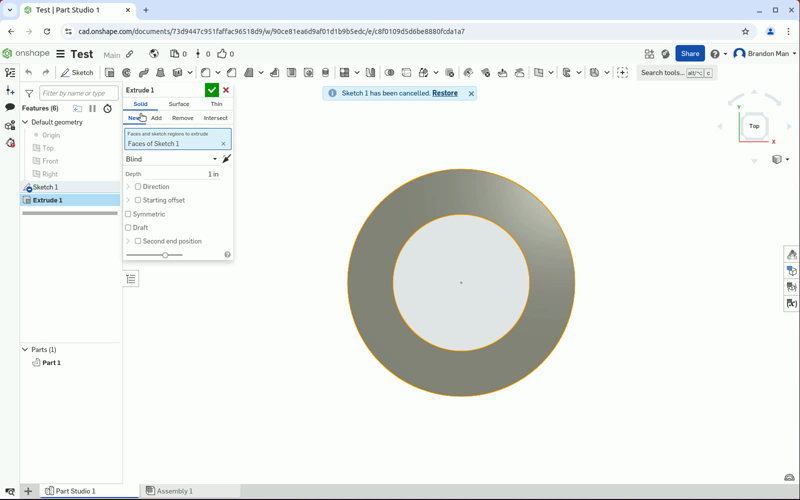
mouse_move(137, 120)
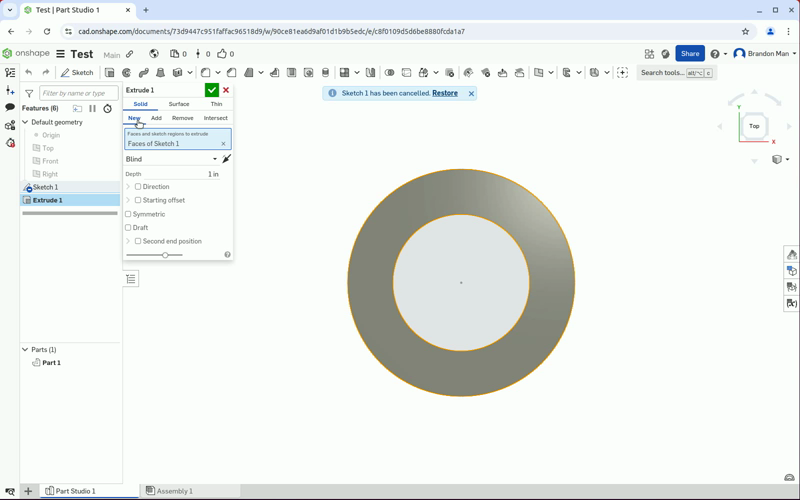
click(137, 120)
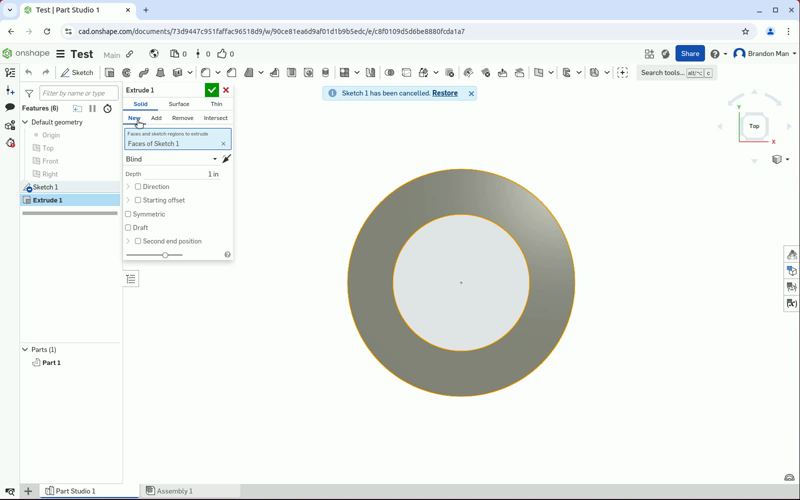
key(tab, 4)
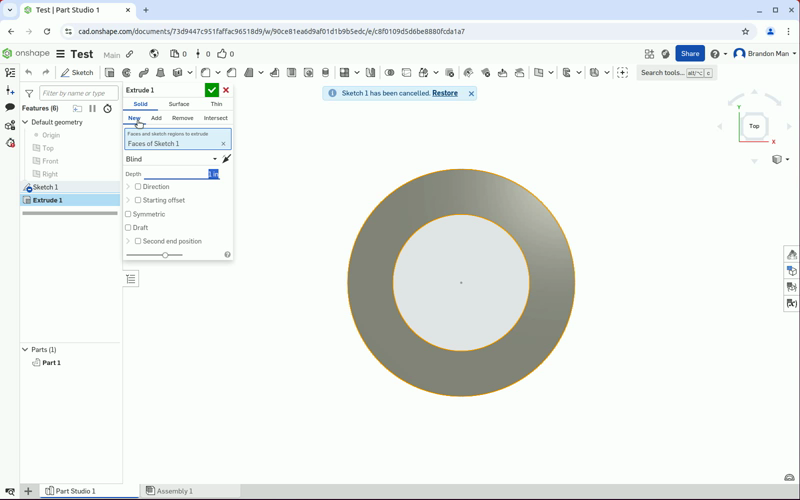
text(1.685)
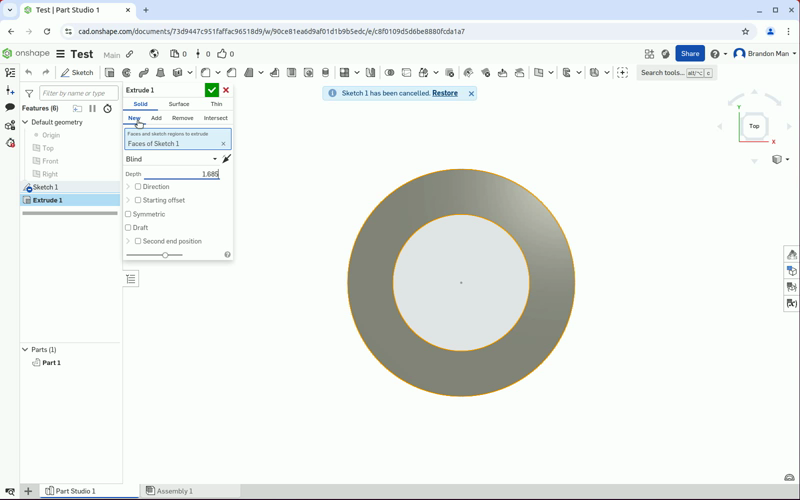
key(enter)
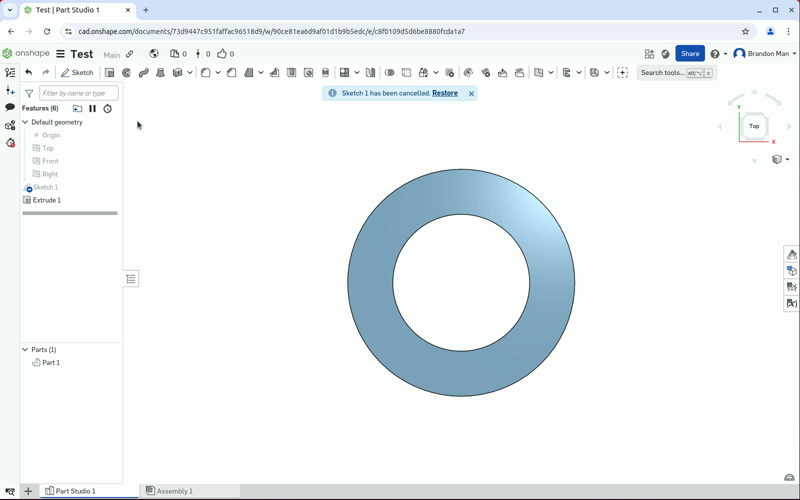
key(shift+h)
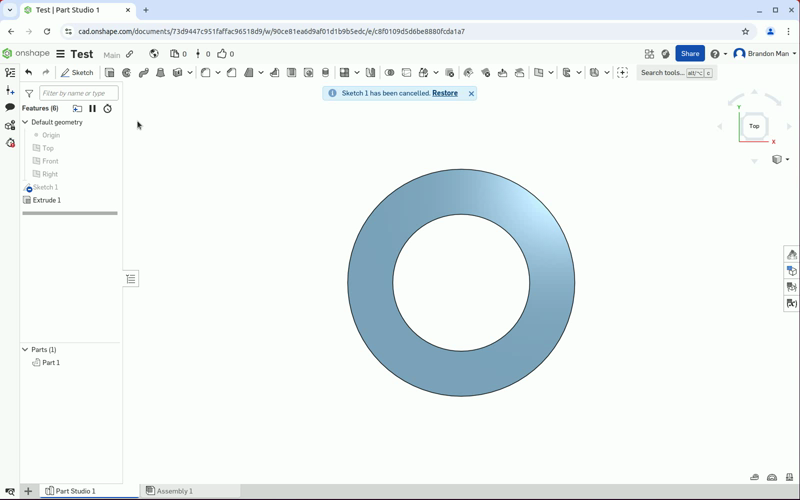
key(shift+h)
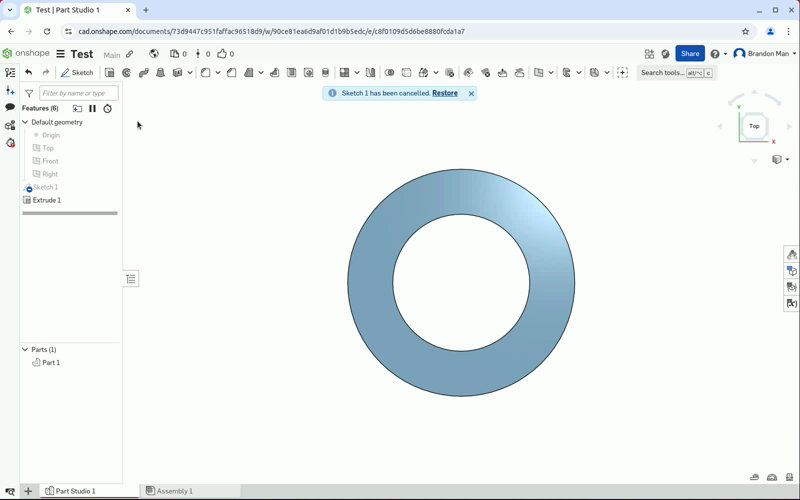
mouse_move(73, 189)
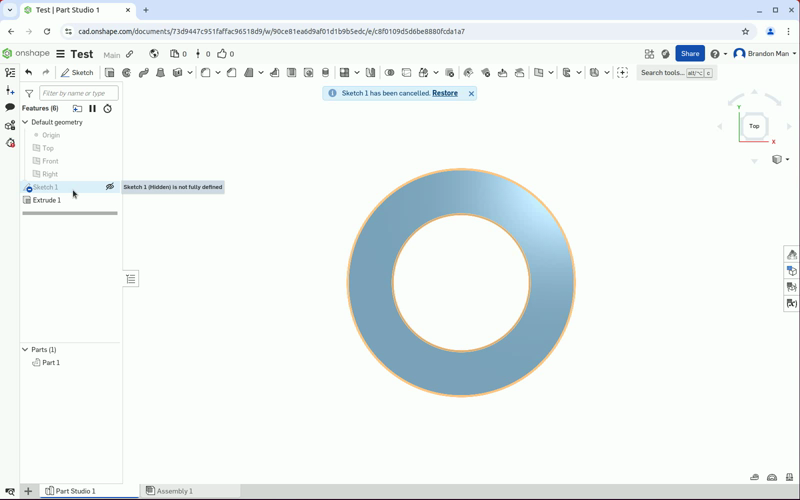
click(73, 189)
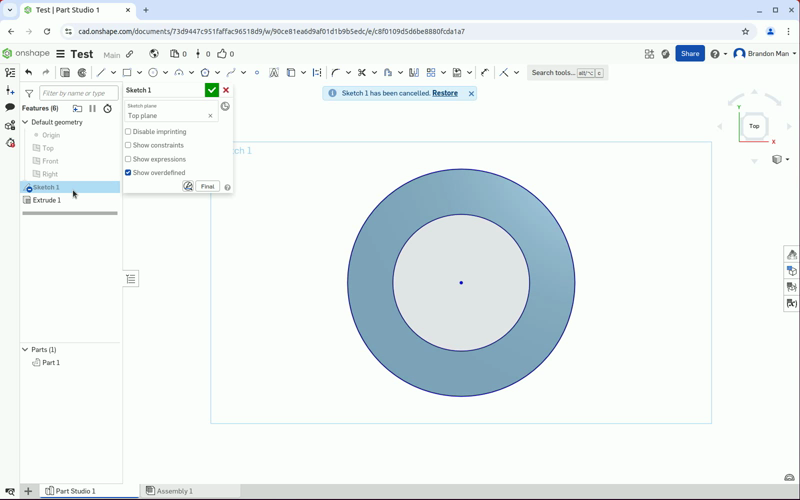
mouse_move(229, 92)
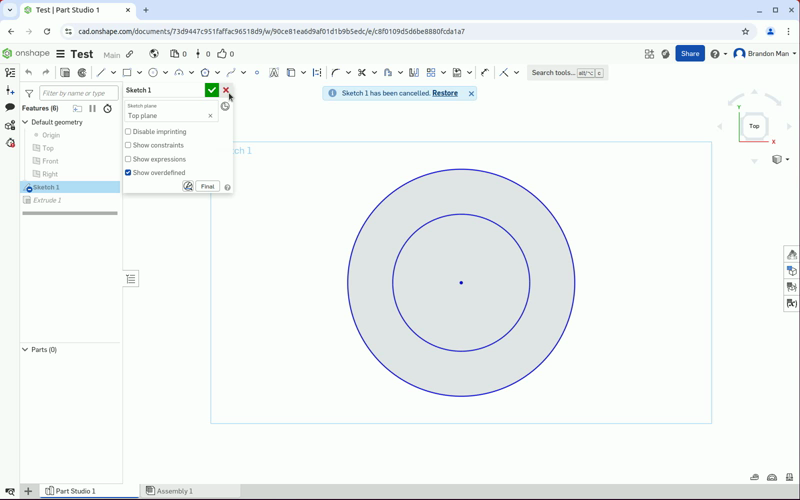
click(229, 92)
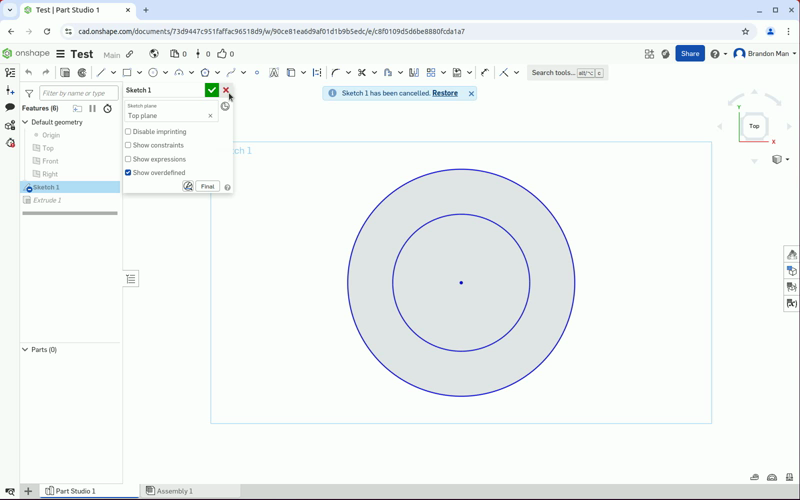
key(shift+s)
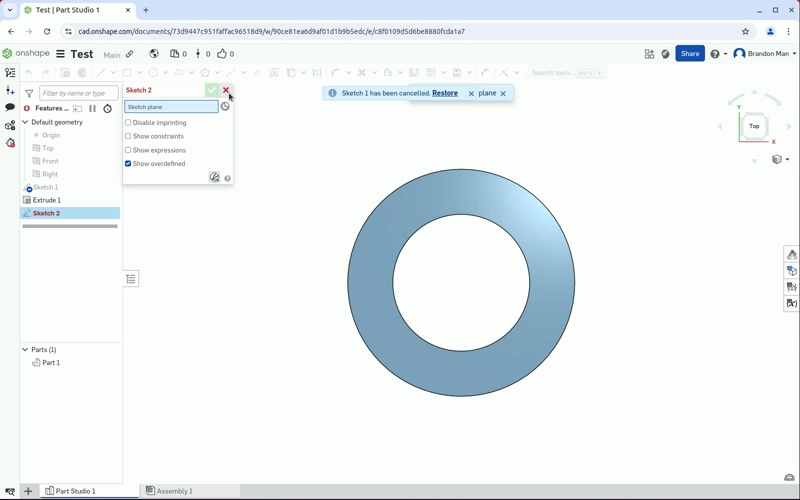
mouse_move(73, 150)
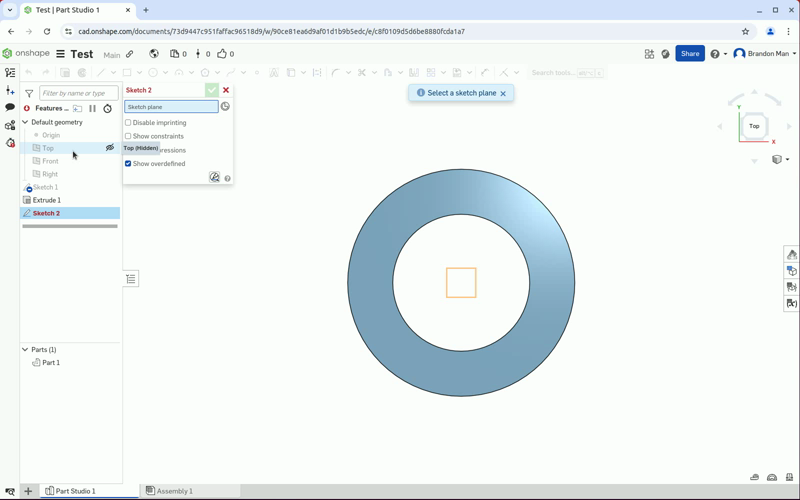
click(73, 150)
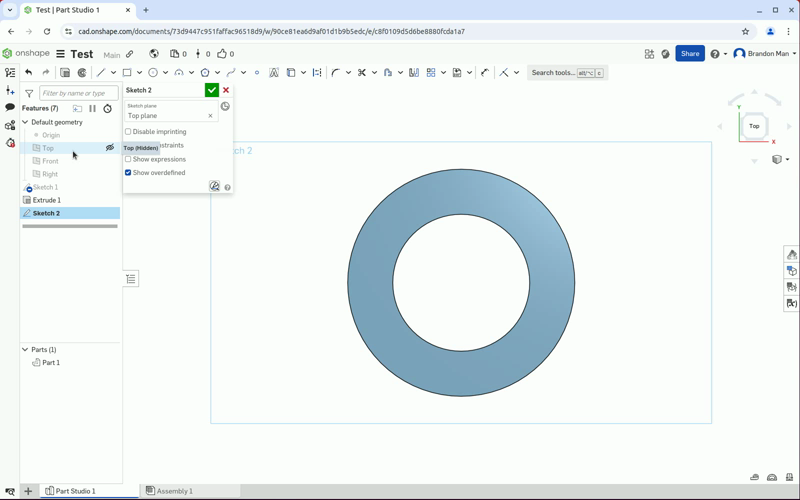
mouse_move(73, 352)
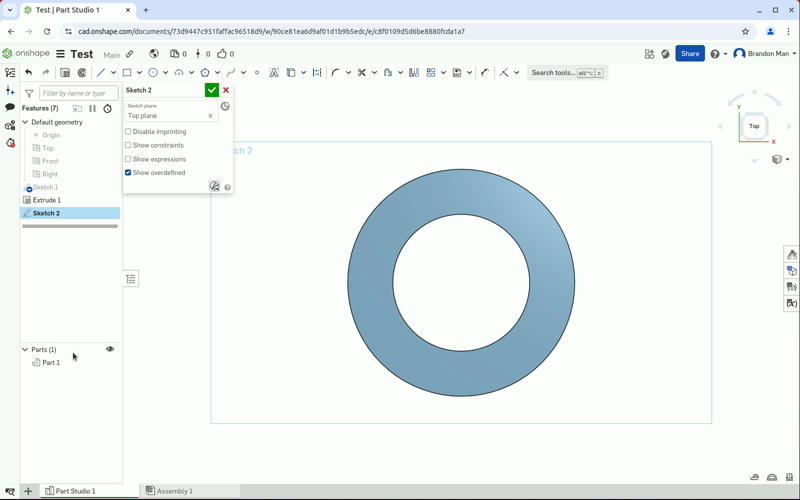
key(y)
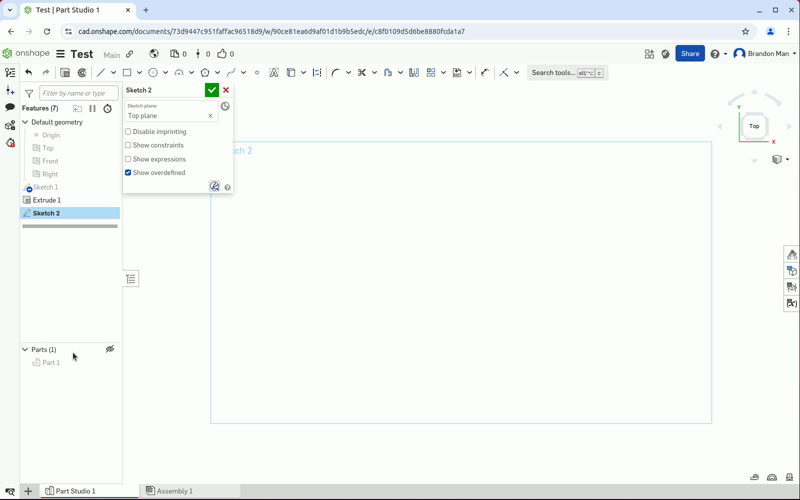
key(c)
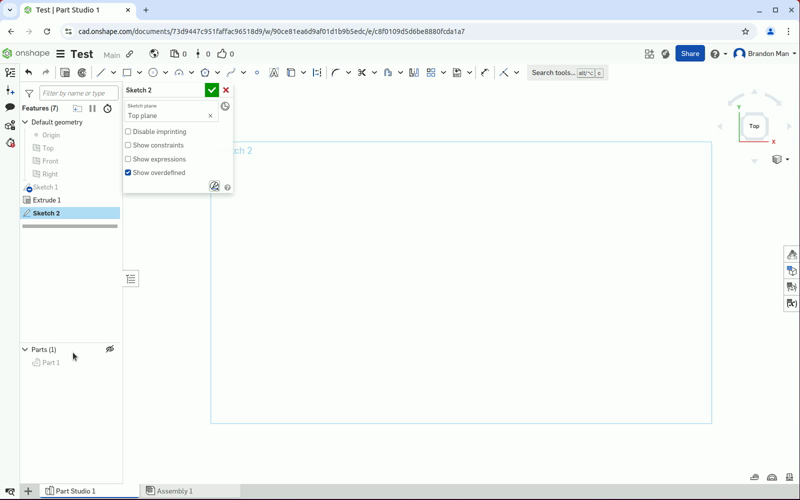
key_down(shift)
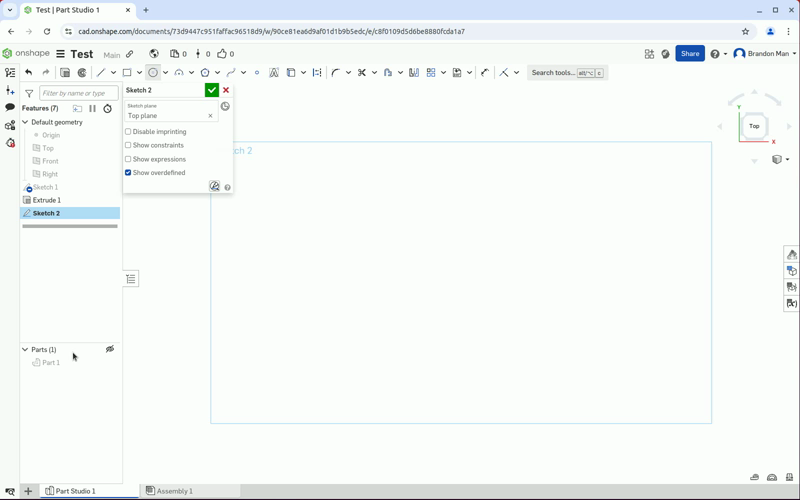
mouse_move(461, 282)
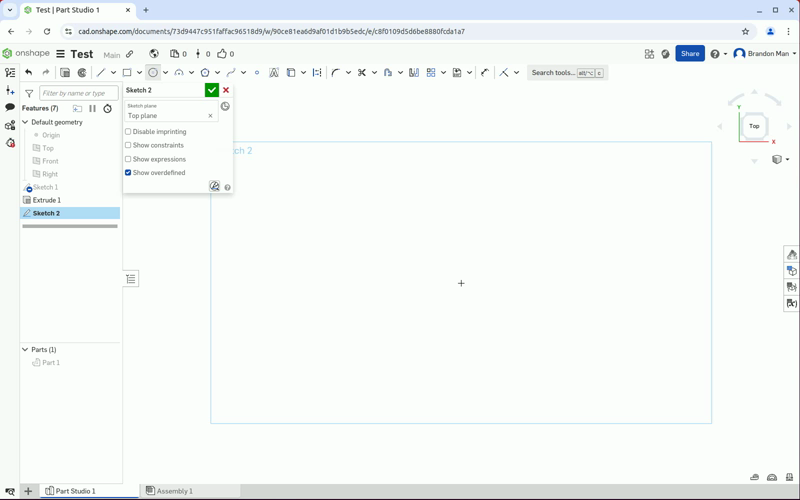
click(461, 282)
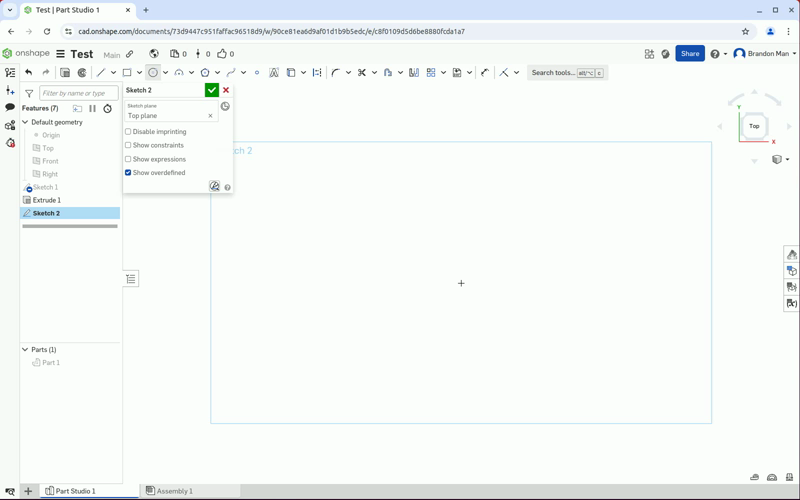
key_up(shift)
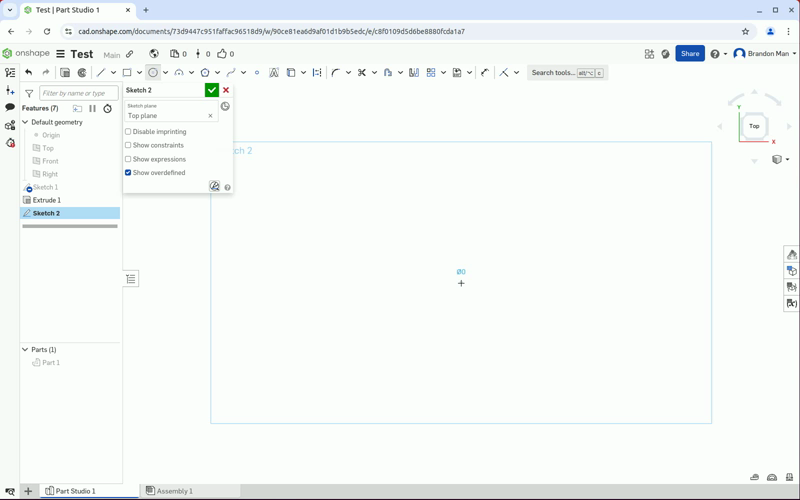
mouse_move(522, 282)
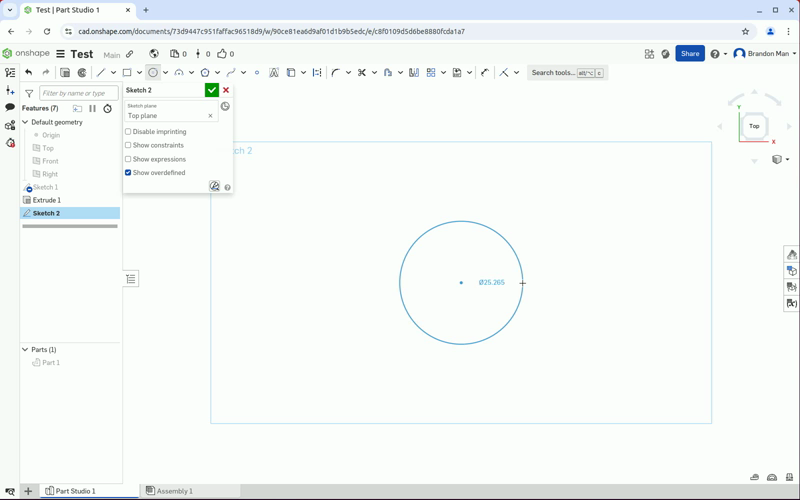
click(522, 282)
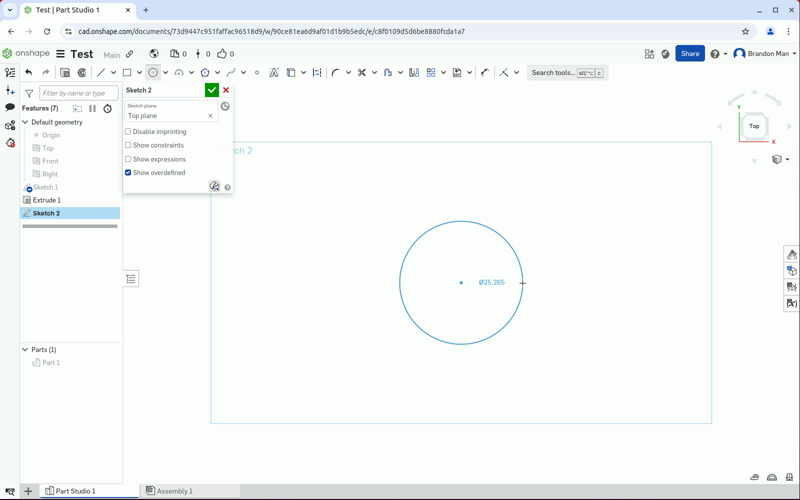
key(esc)
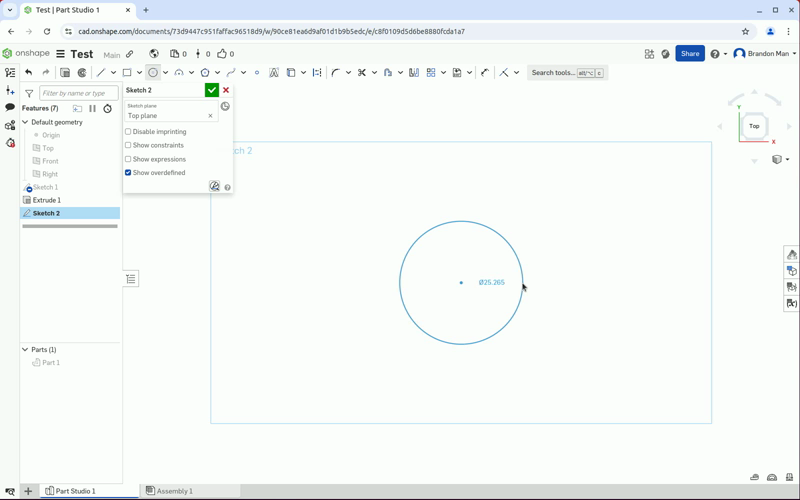
key(c)
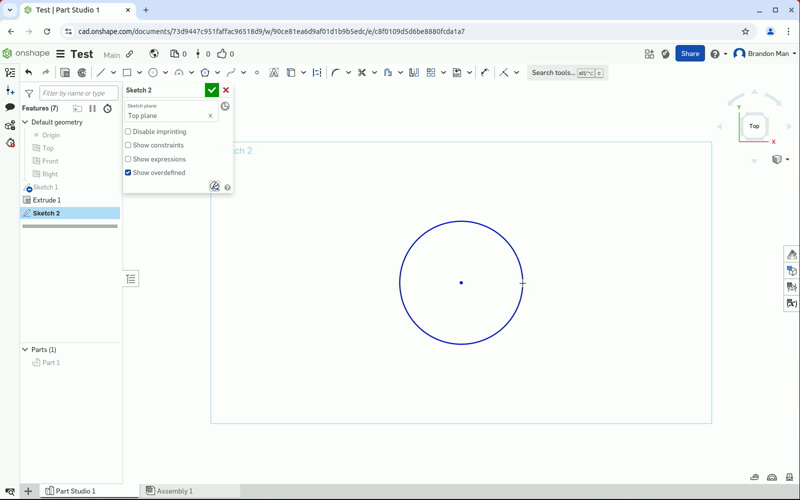
key_down(shift)
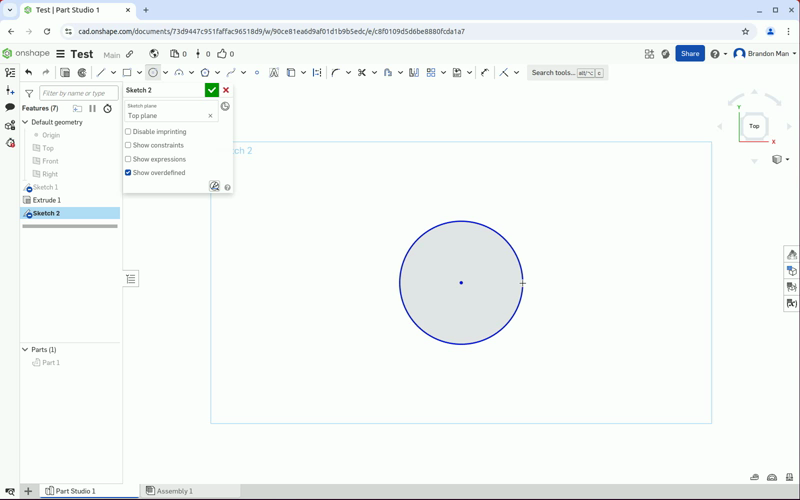
mouse_move(461, 282)
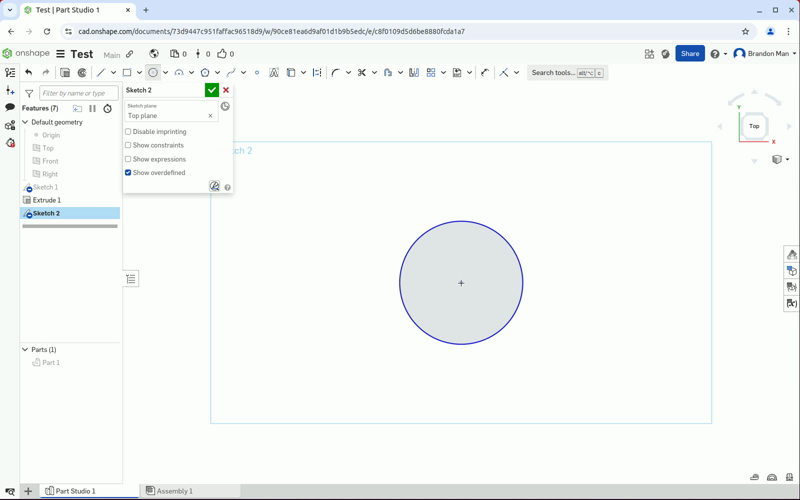
click(461, 282)
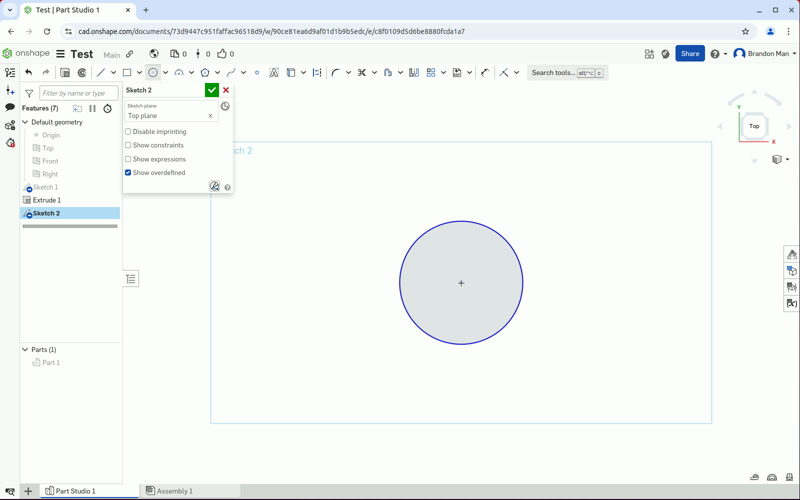
key_up(shift)
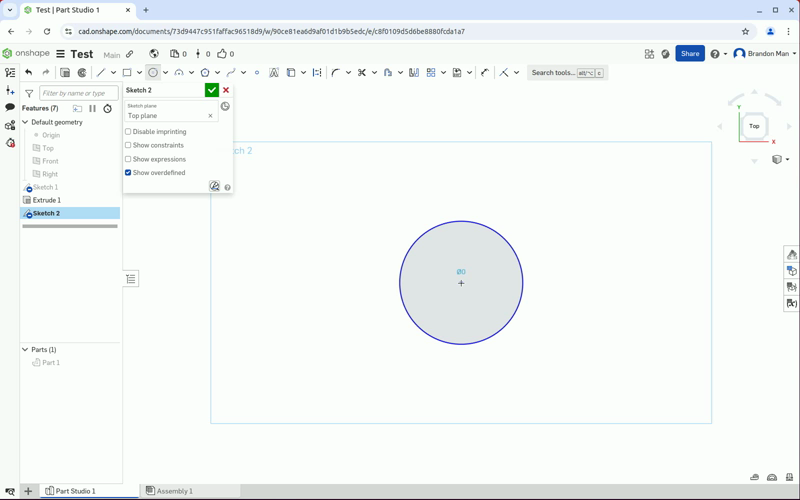
mouse_move(467, 282)
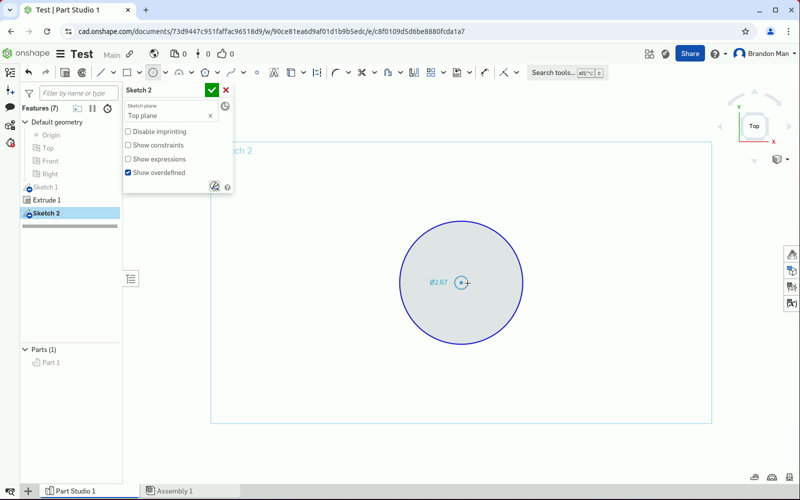
click(467, 282)
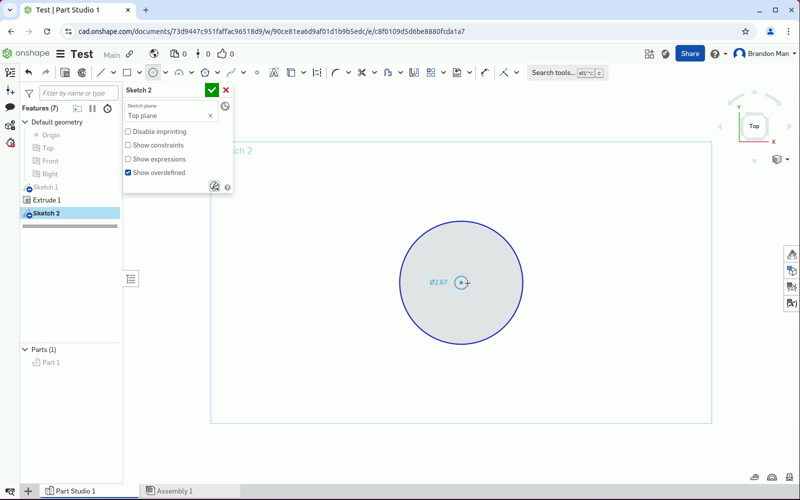
key(esc)
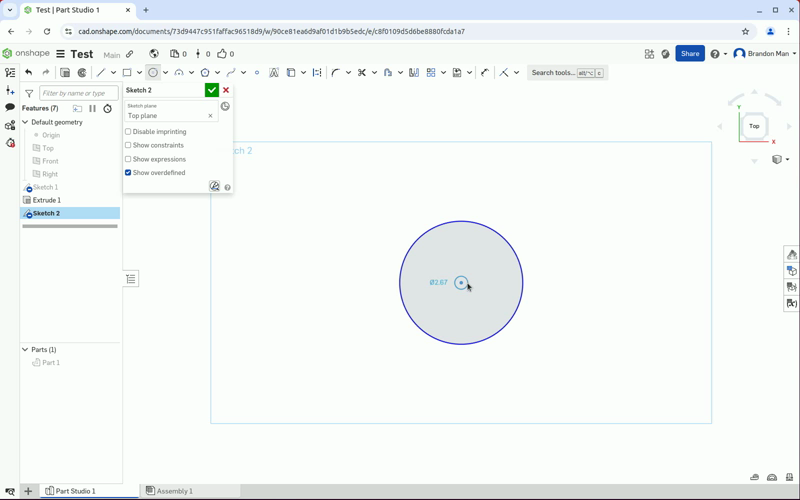
mouse_move(440, 310)
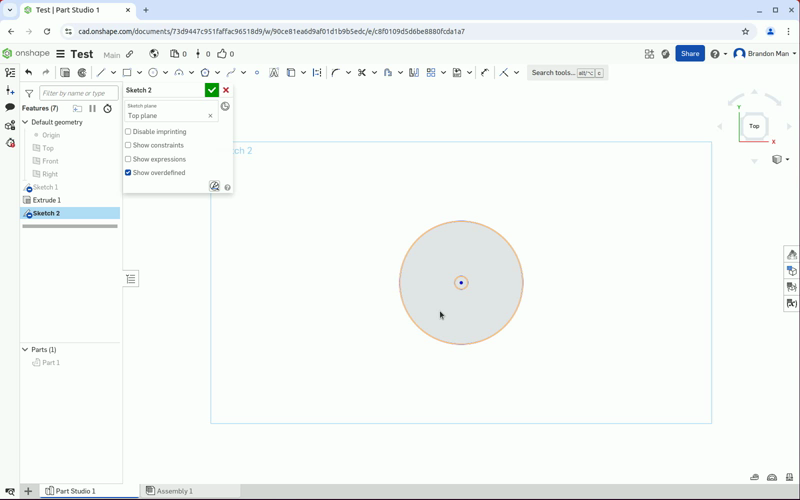
click(440, 310)
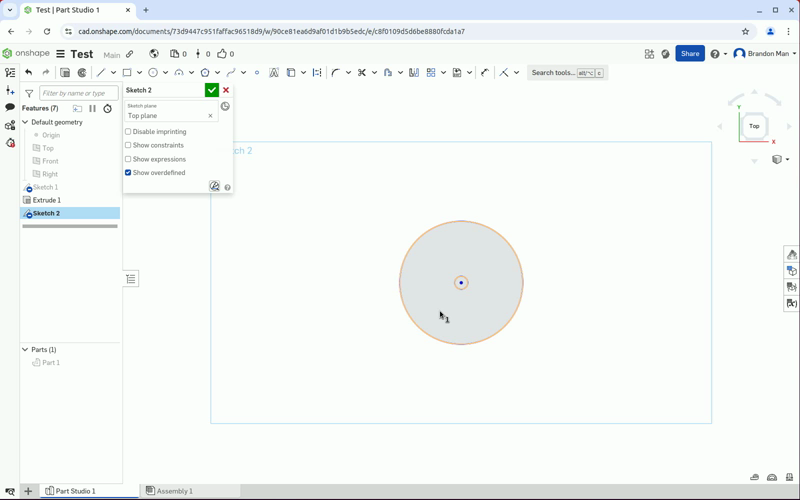
mouse_move(73, 352)
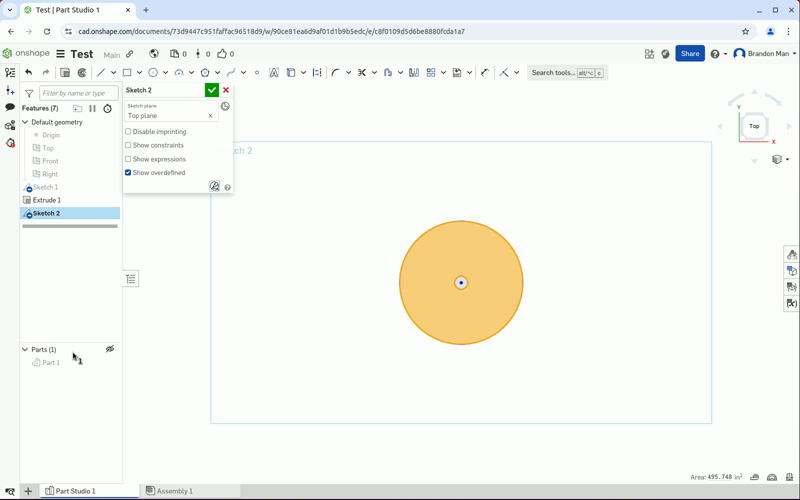
key(shift+y)
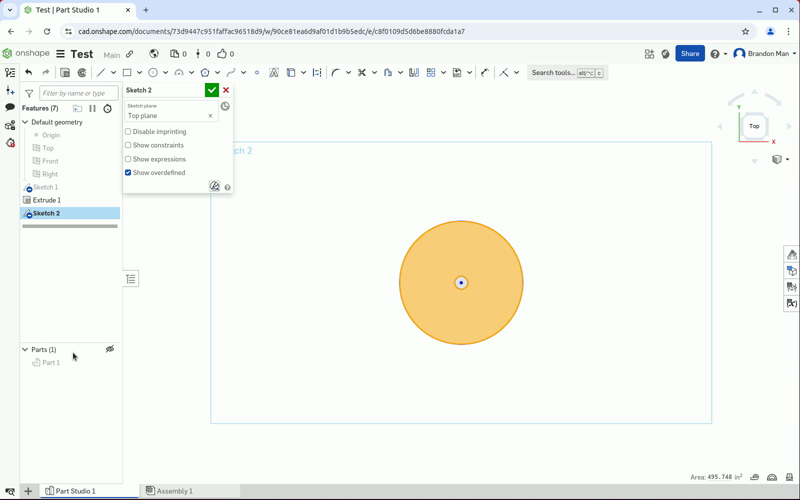
key(shift+e)
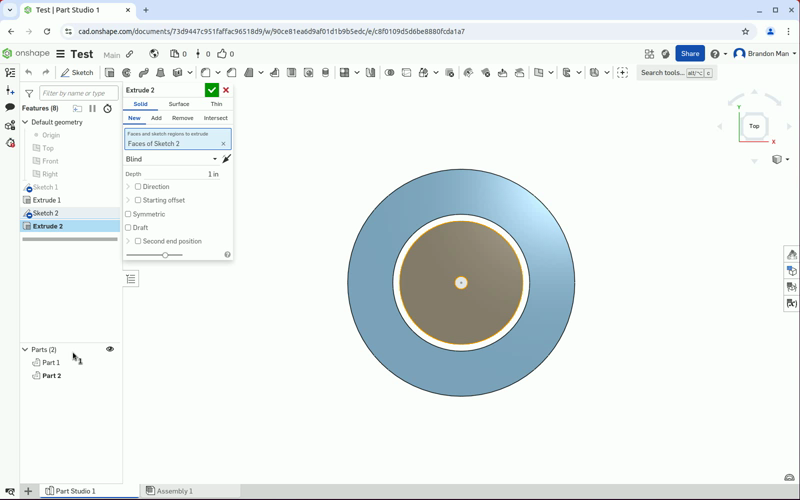
mouse_move(143, 106)
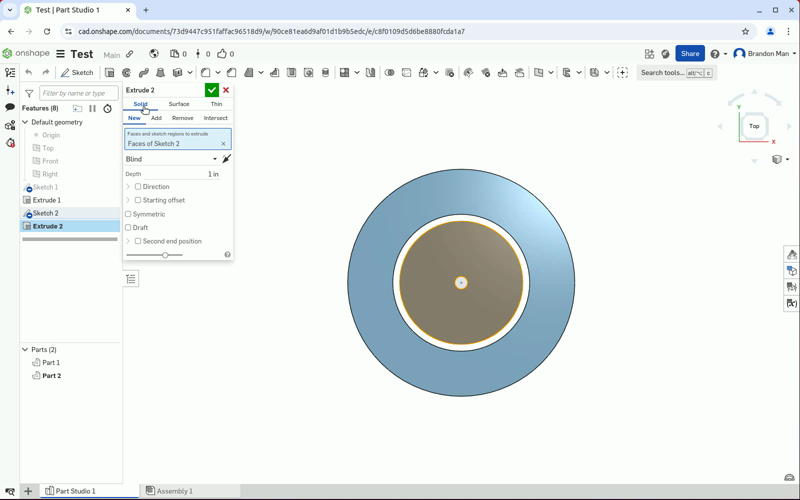
click(143, 106)
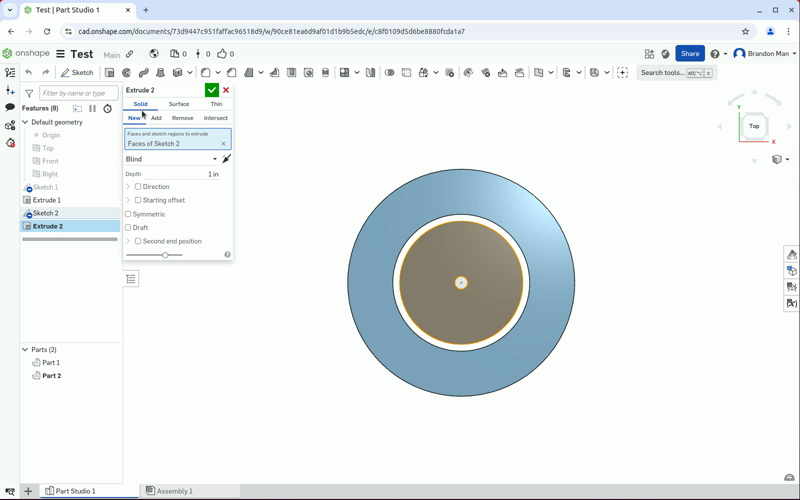
mouse_move(137, 120)
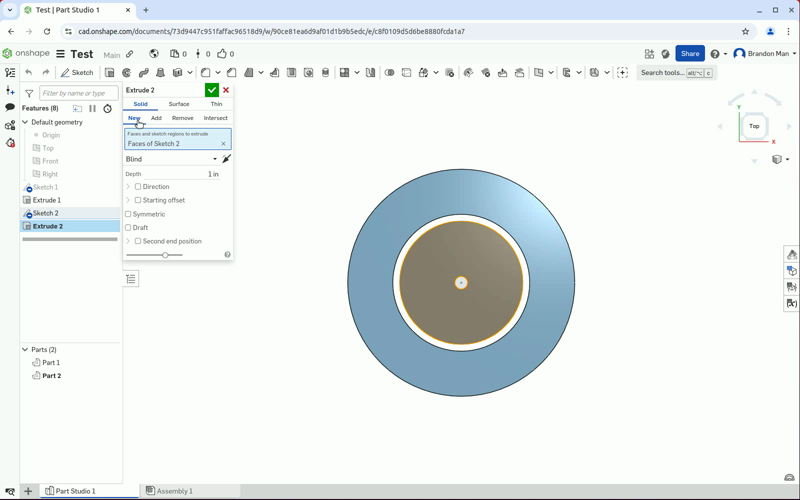
click(137, 120)
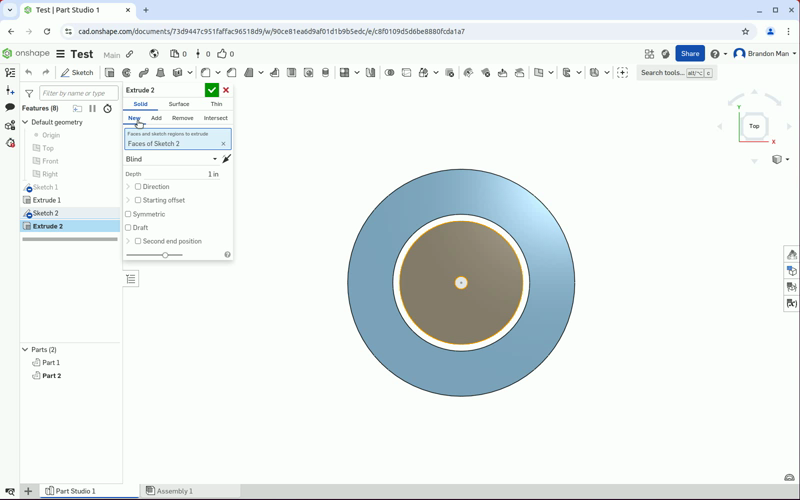
key(tab, 4)
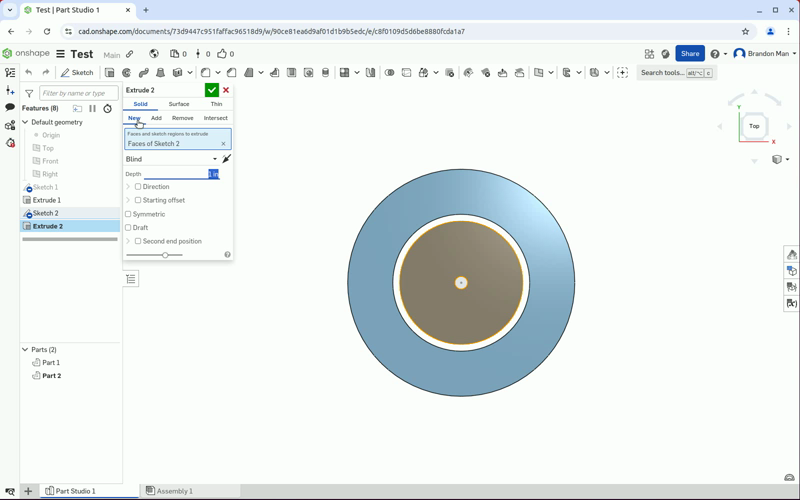
text(1.685)
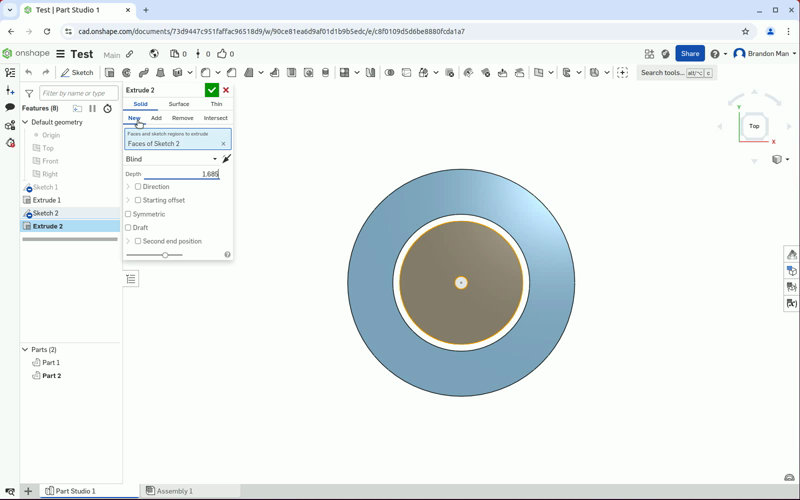
key(enter)
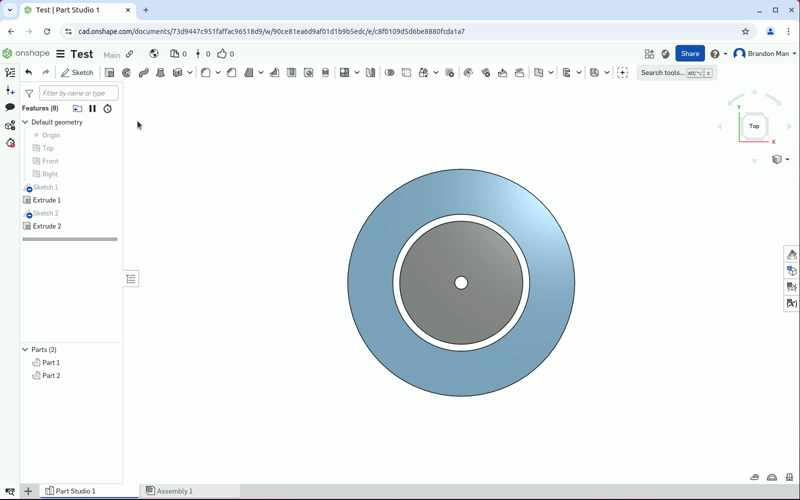
key(shift+h)
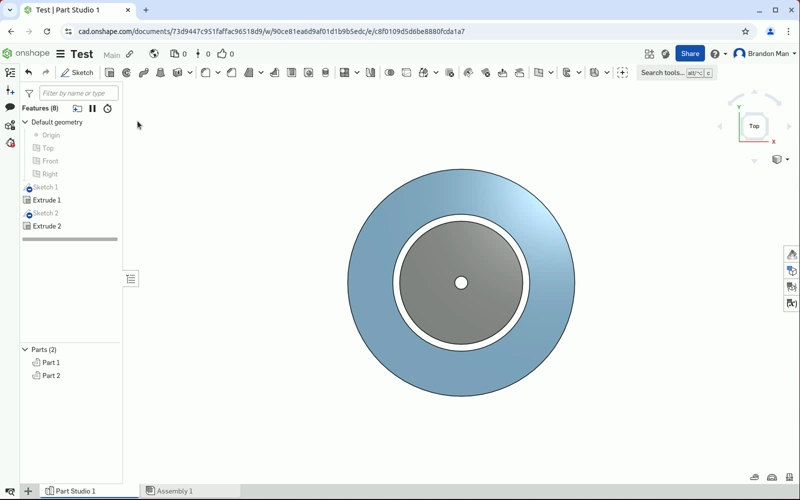
key(shift+h)
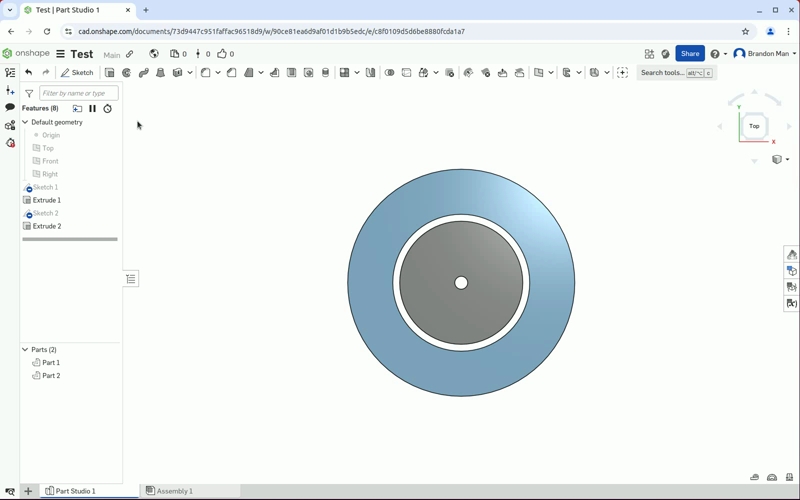
mouse_move(73, 189)
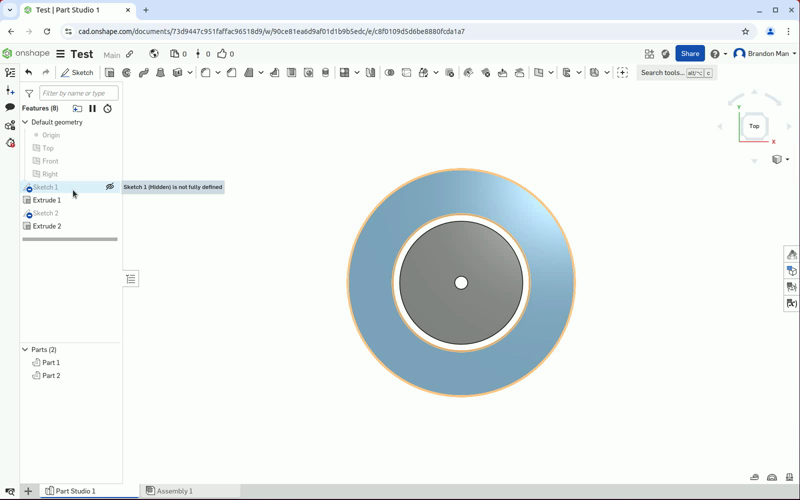
click(73, 189)
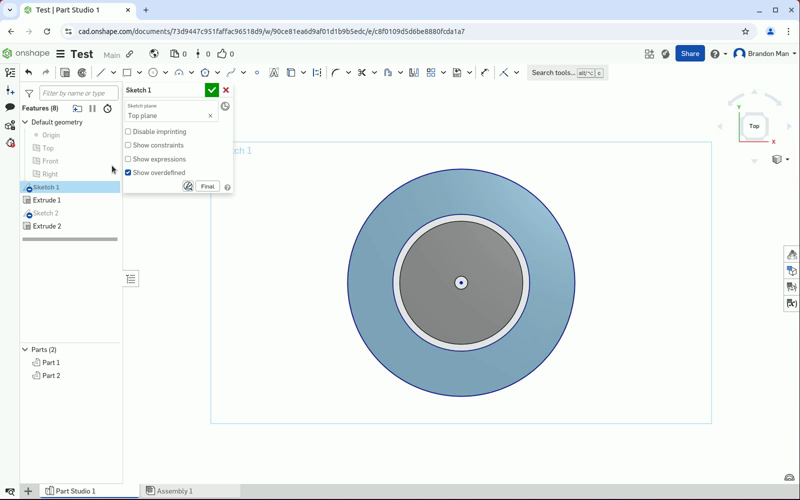
mouse_move(229, 92)
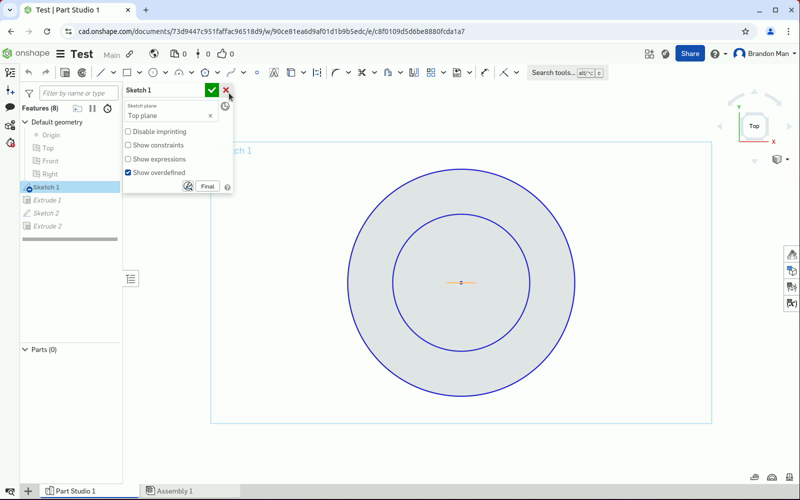
click(229, 92)
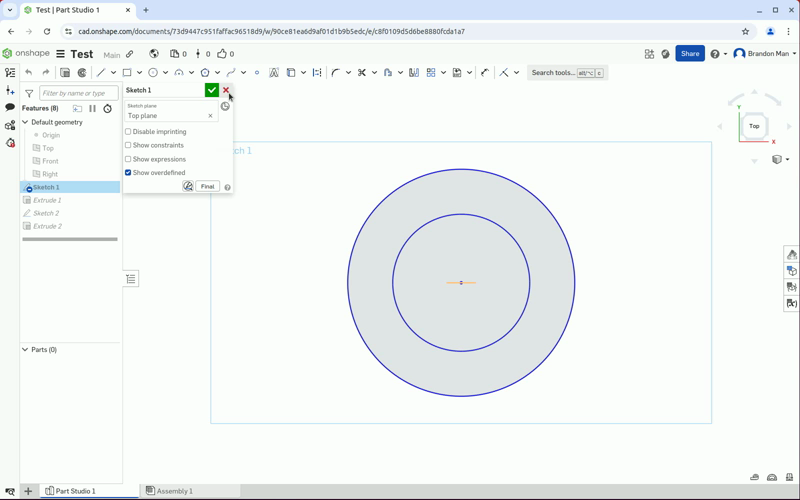
key(shift+s)
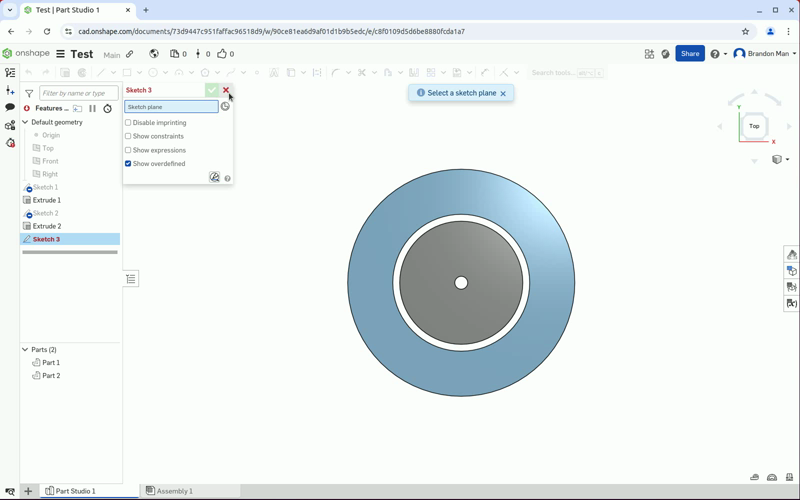
mouse_move(73, 150)
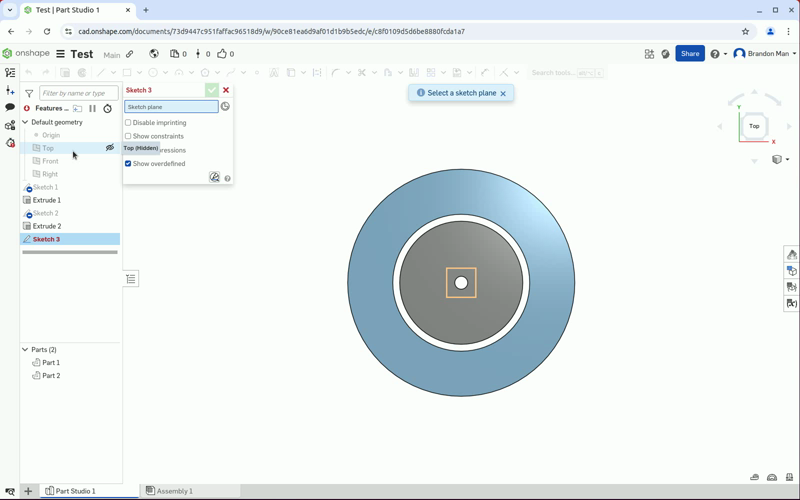
click(73, 150)
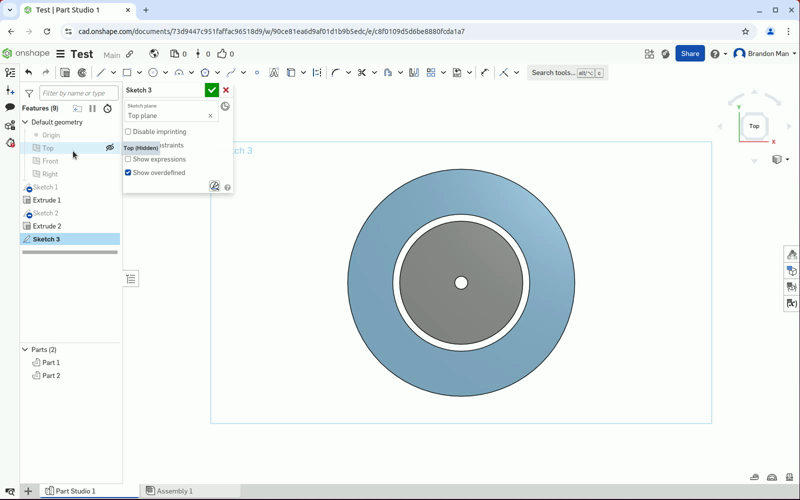
mouse_move(73, 352)
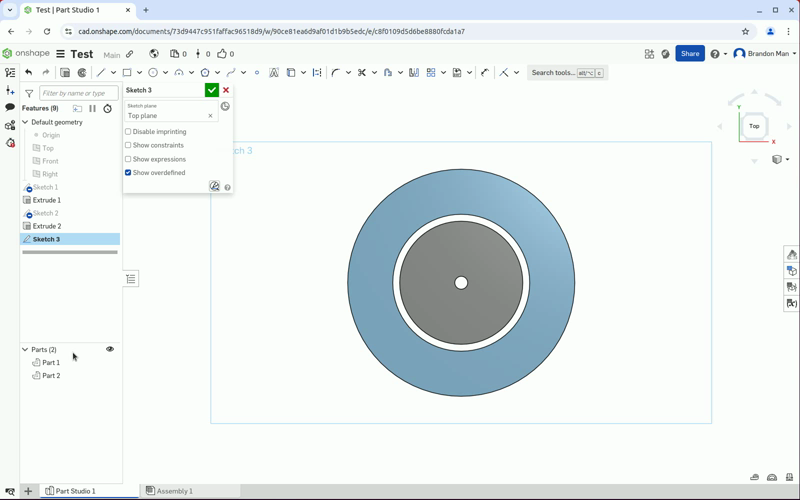
key(y)
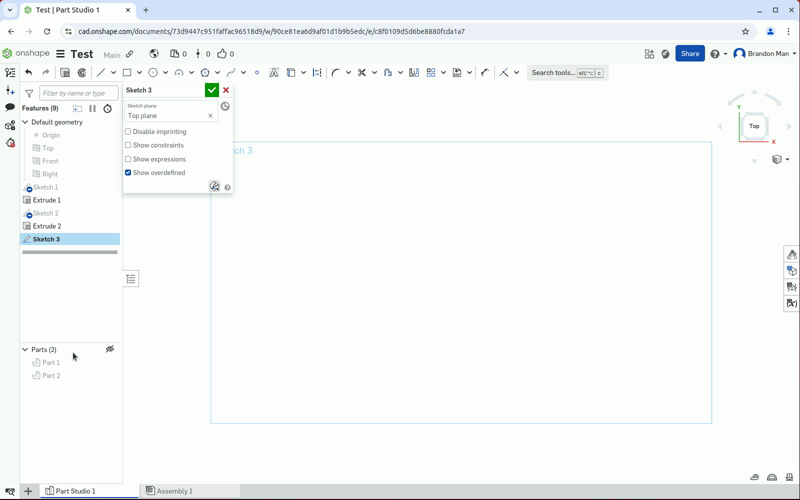
key(c)
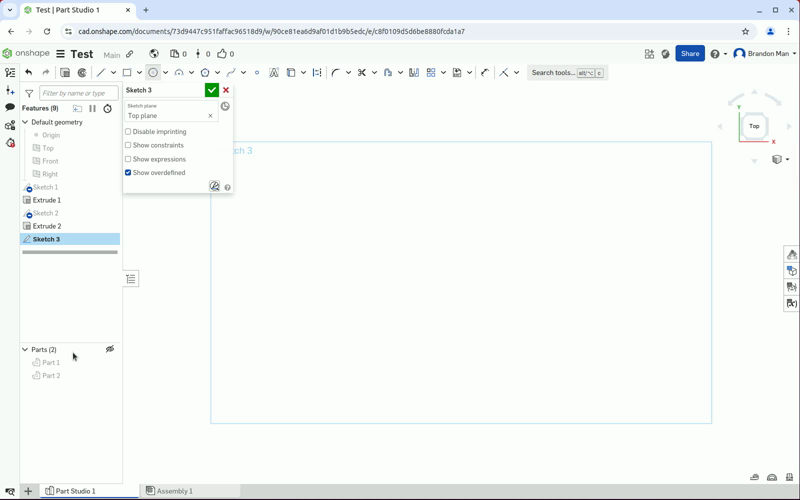
key_down(shift)
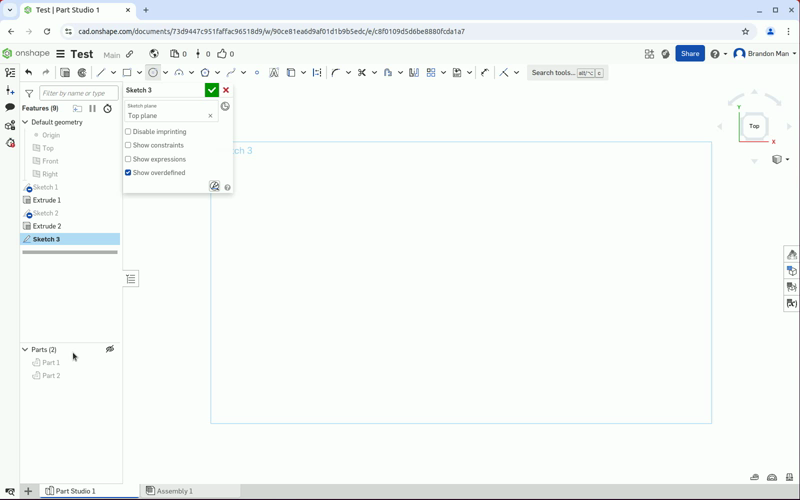
mouse_move(461, 282)
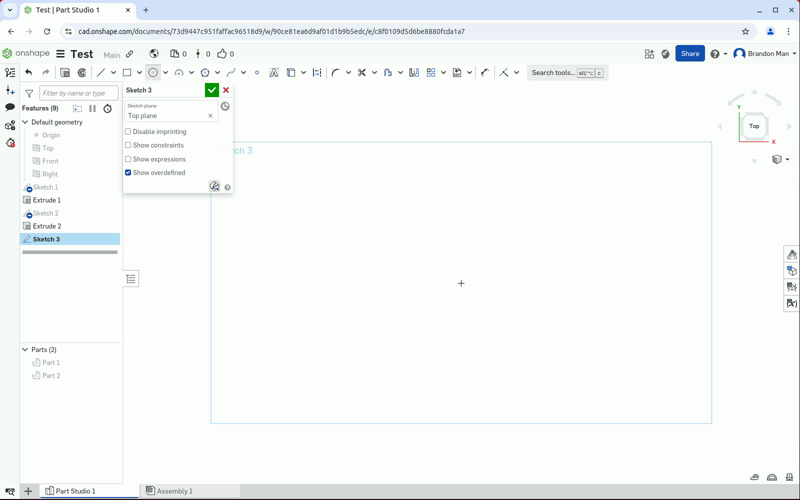
click(461, 282)
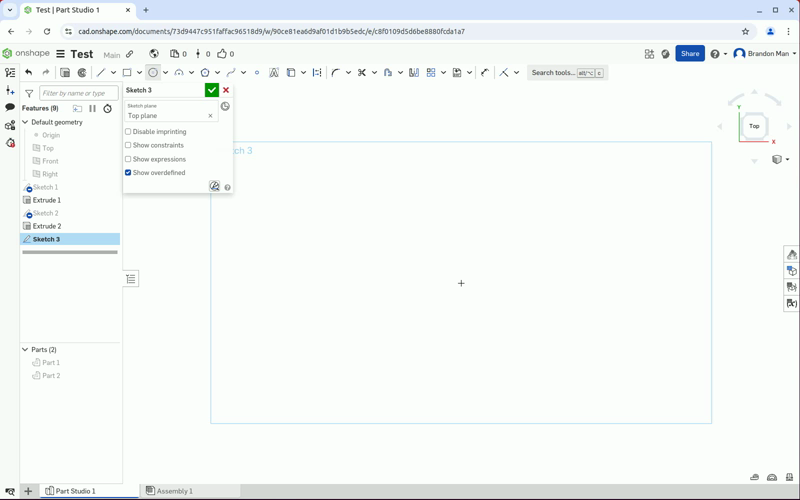
key_up(shift)
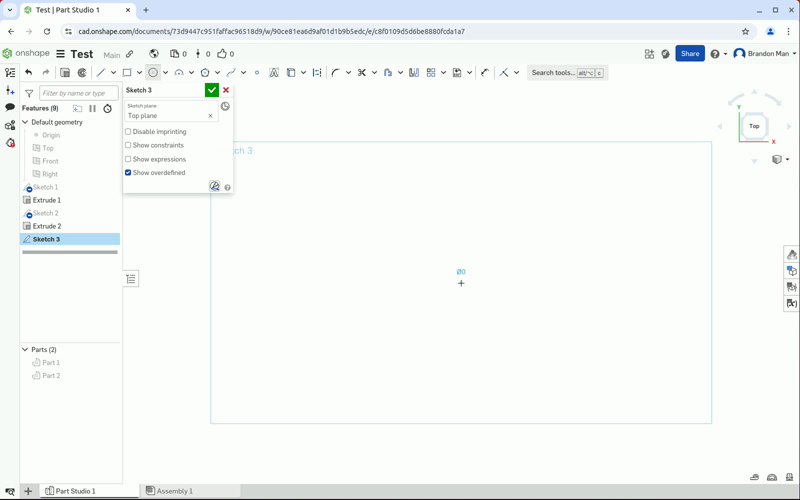
mouse_move(531, 282)
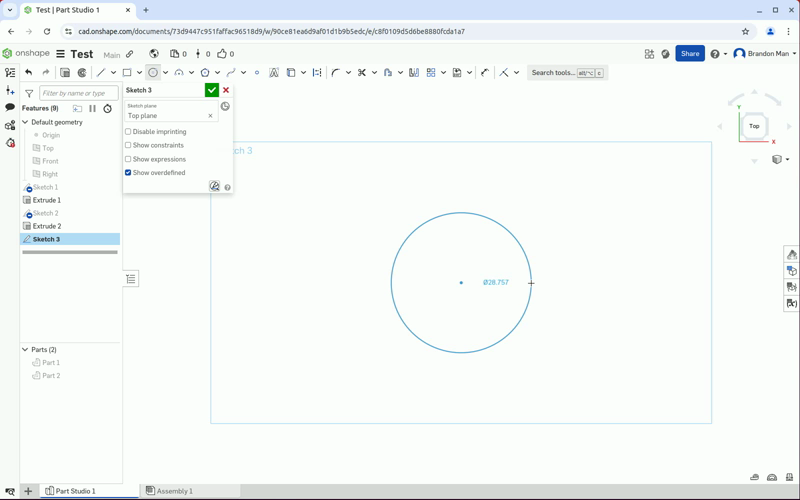
click(531, 282)
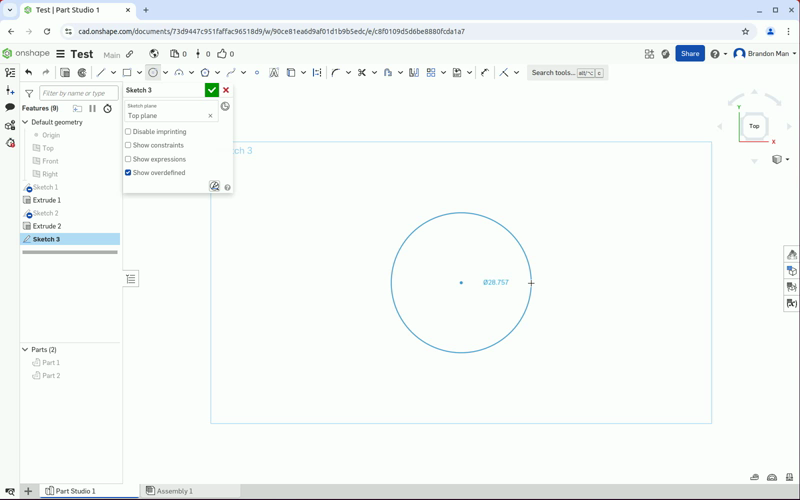
key(esc)
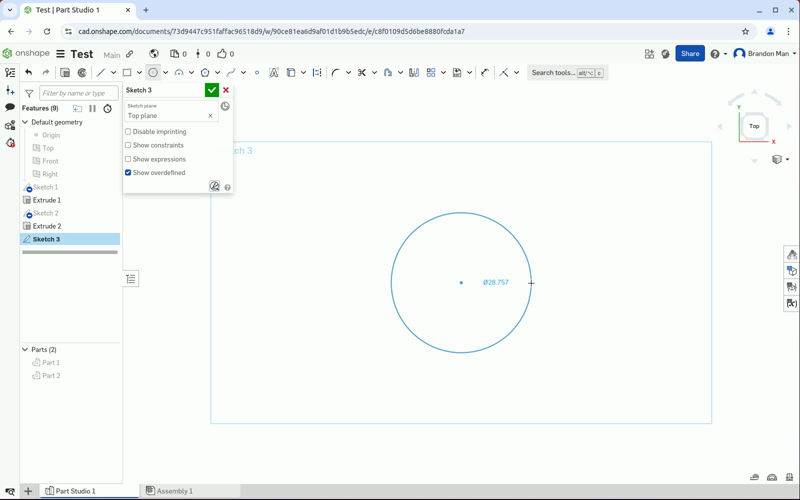
key(c)
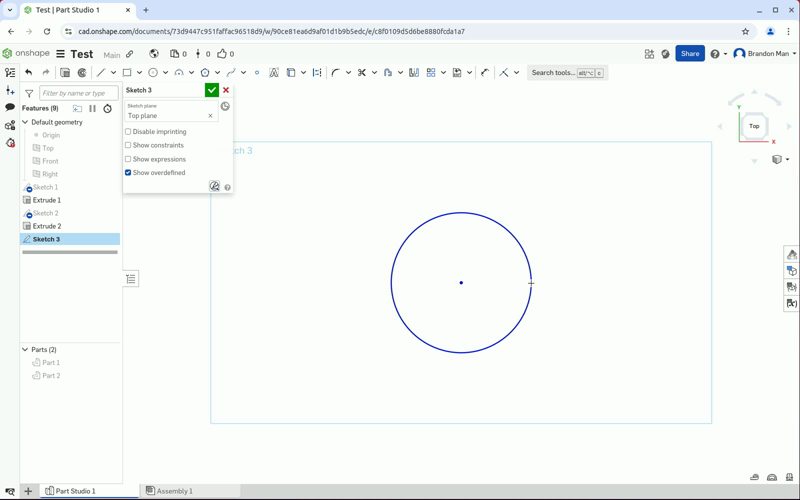
key_down(shift)
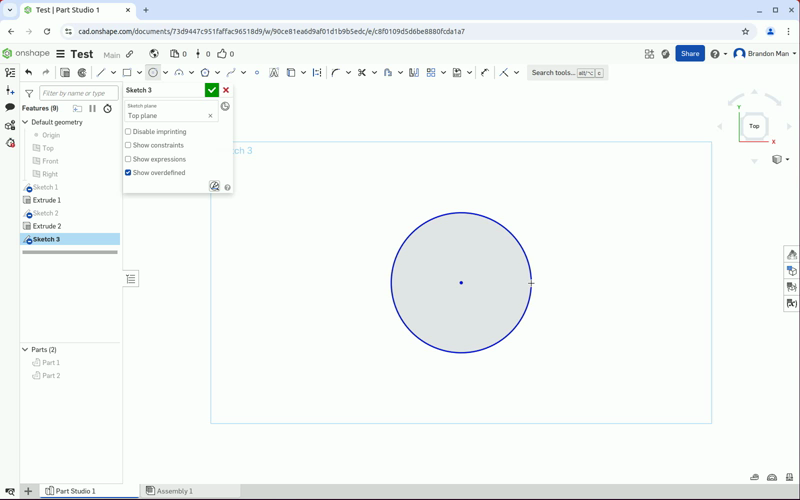
mouse_move(461, 282)
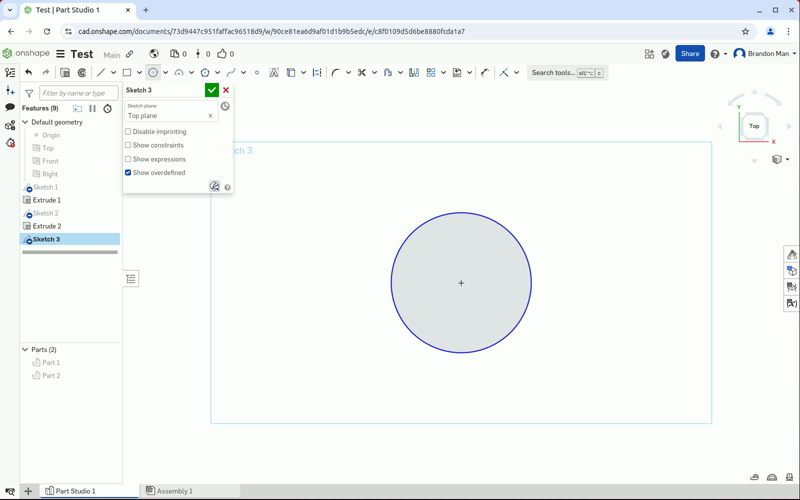
click(461, 282)
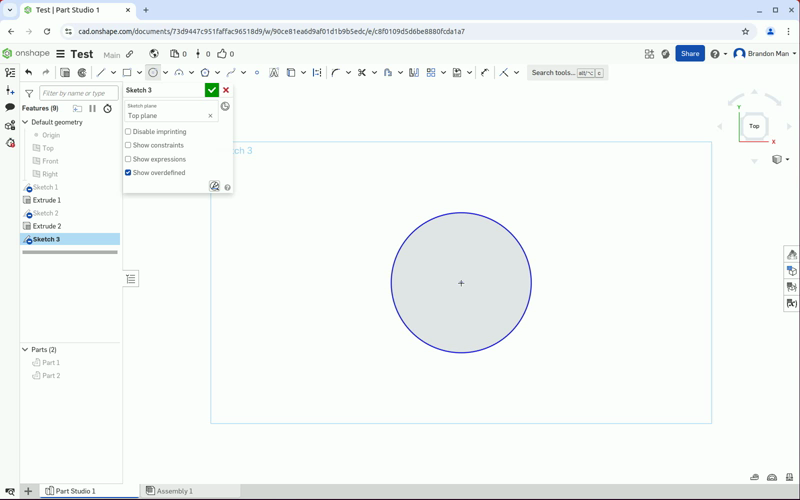
key_up(shift)
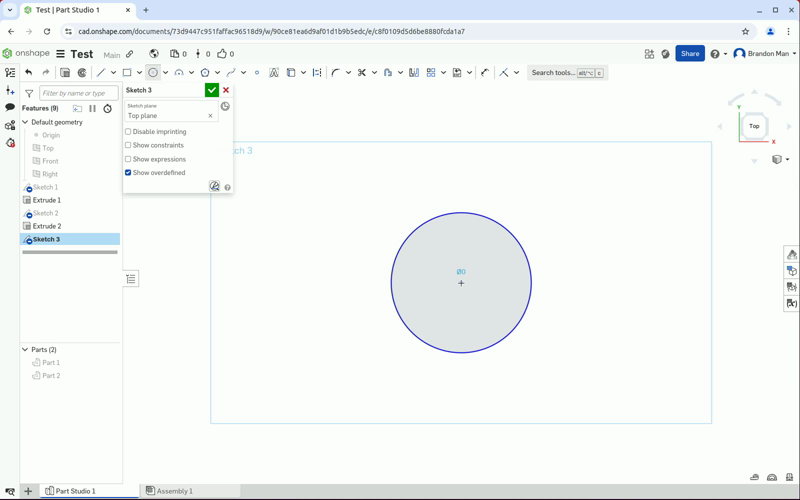
mouse_move(523, 282)
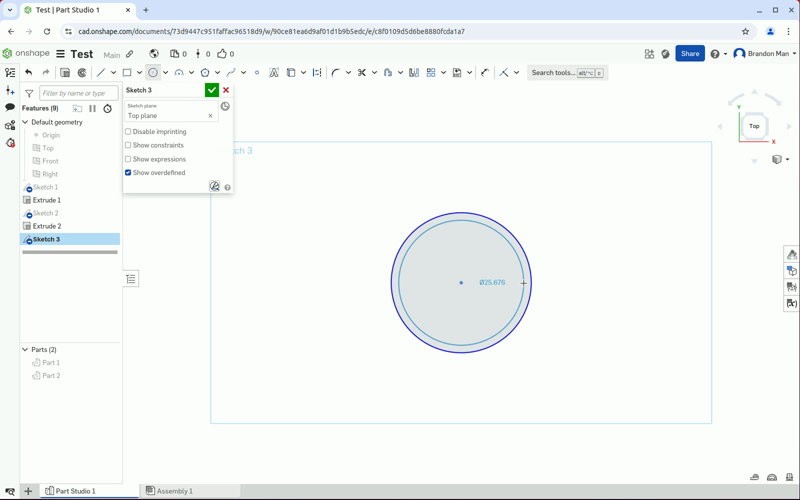
click(523, 282)
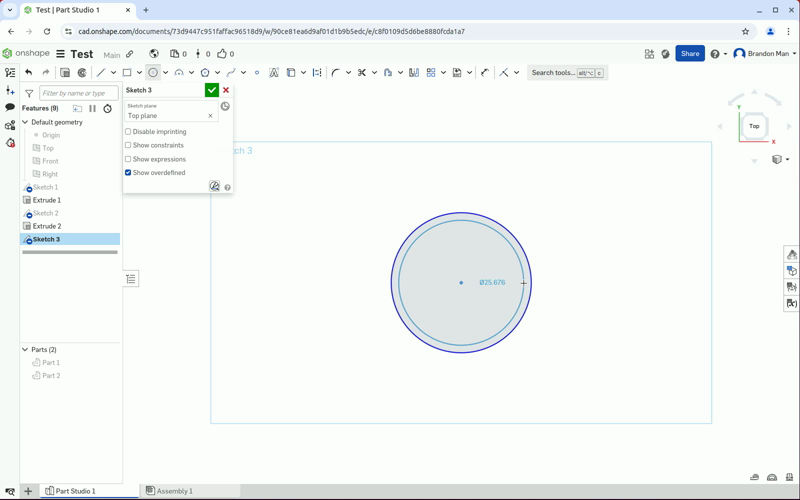
key(esc)
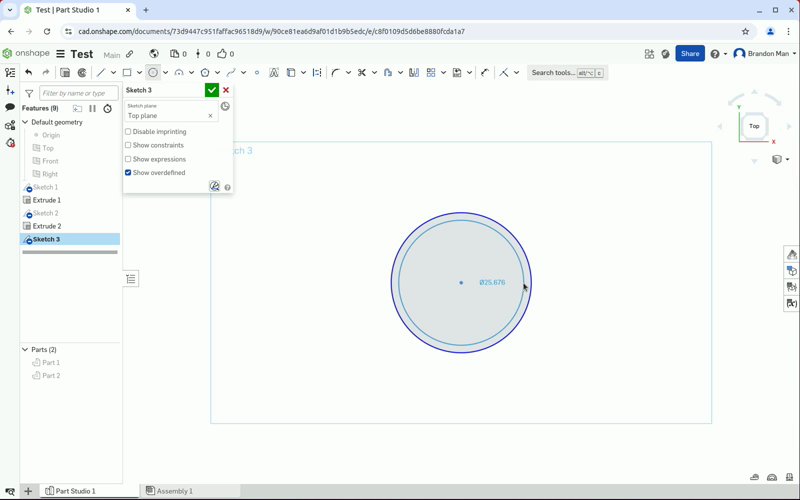
mouse_move(527, 279)
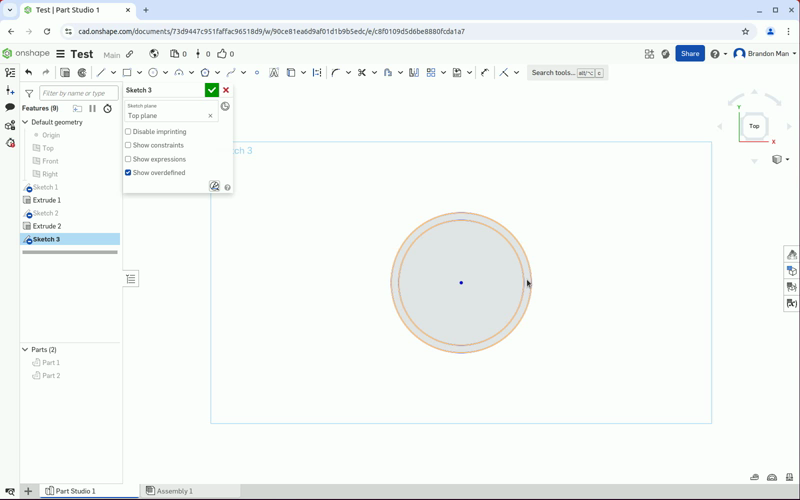
click(527, 279)
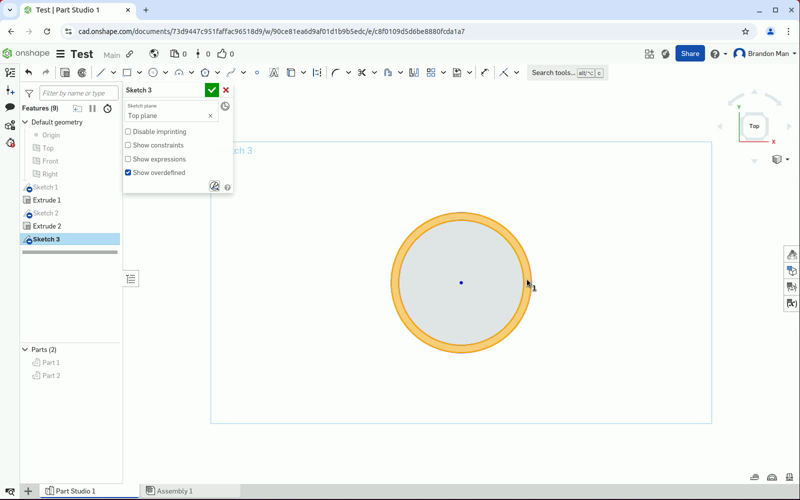
mouse_move(73, 352)
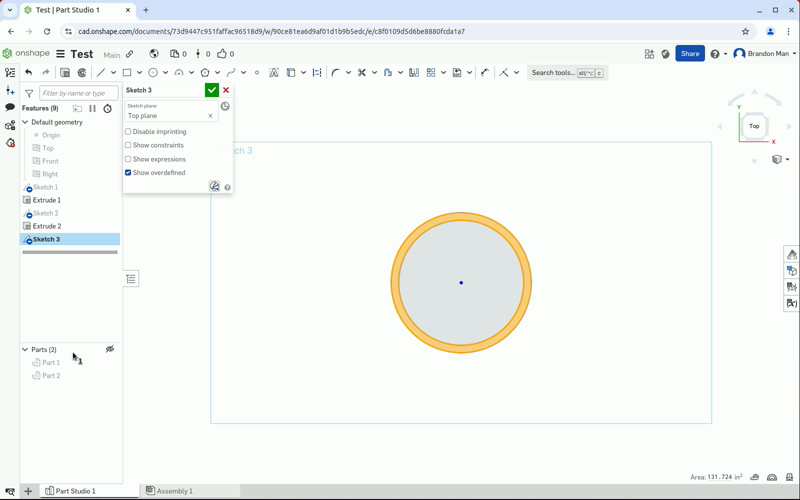
key(shift+y)
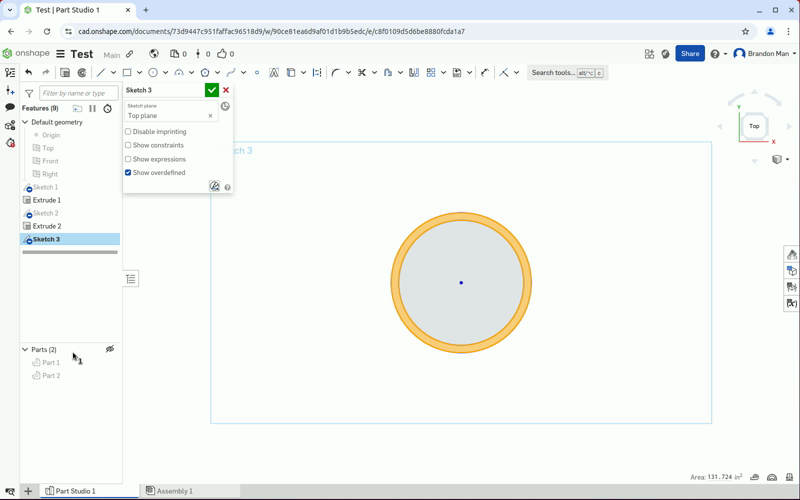
key(shift+e)
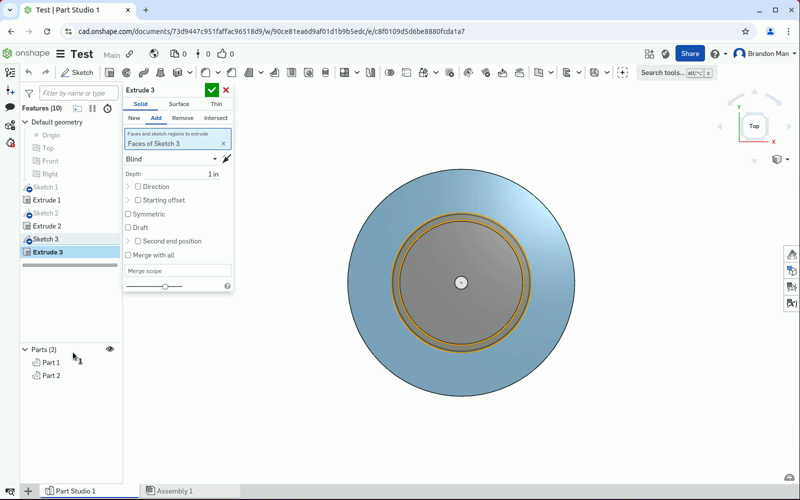
mouse_move(143, 106)
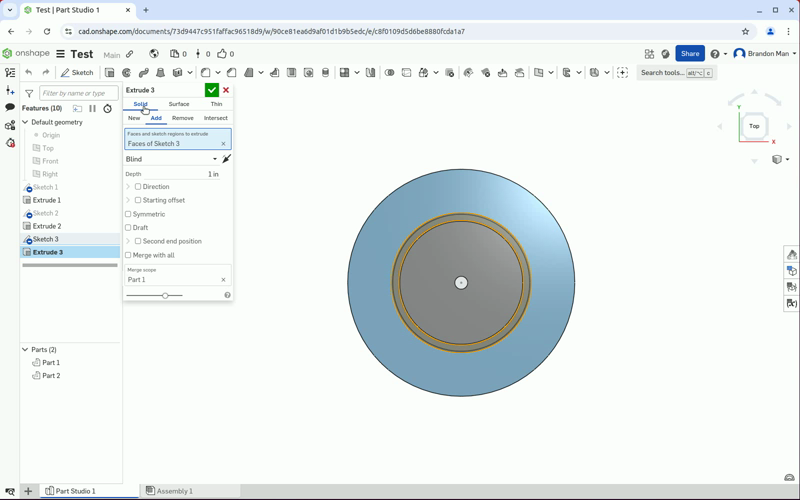
click(143, 106)
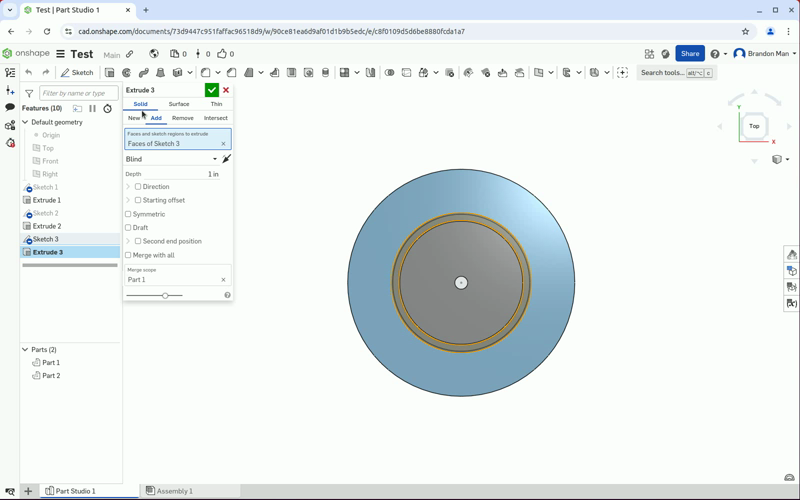
mouse_move(137, 120)
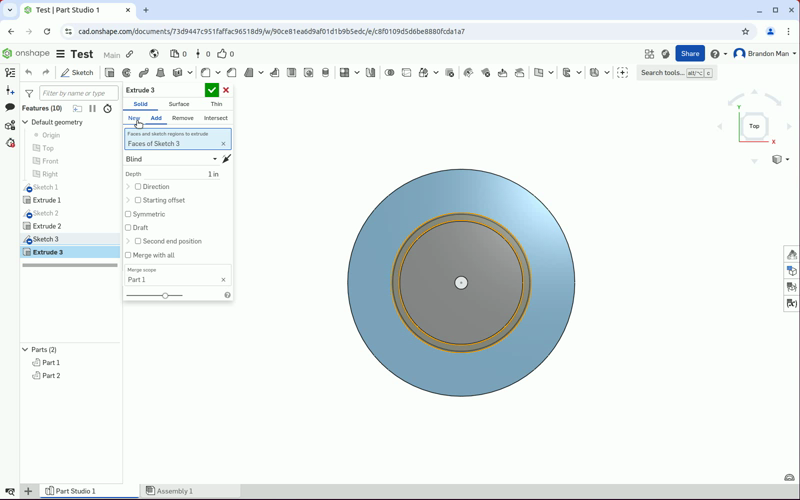
click(137, 120)
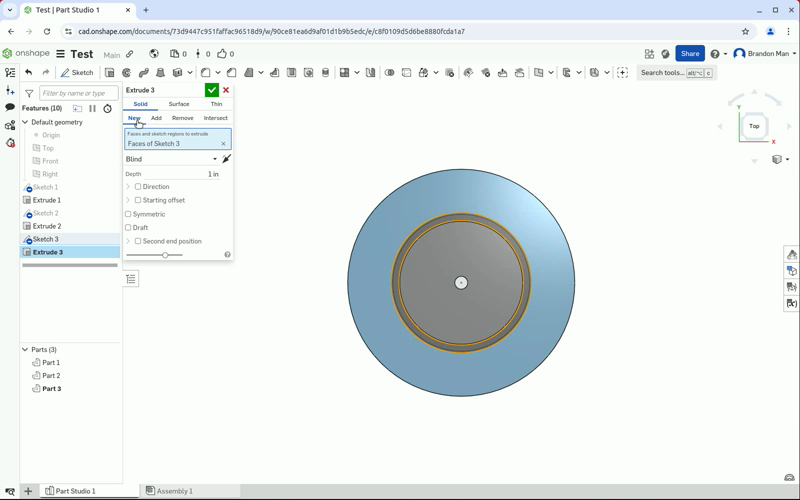
key(tab, 4)
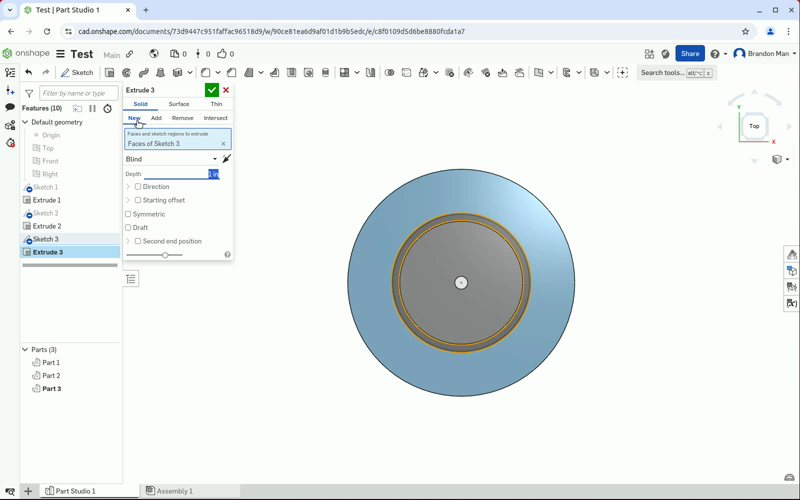
text(1.685)
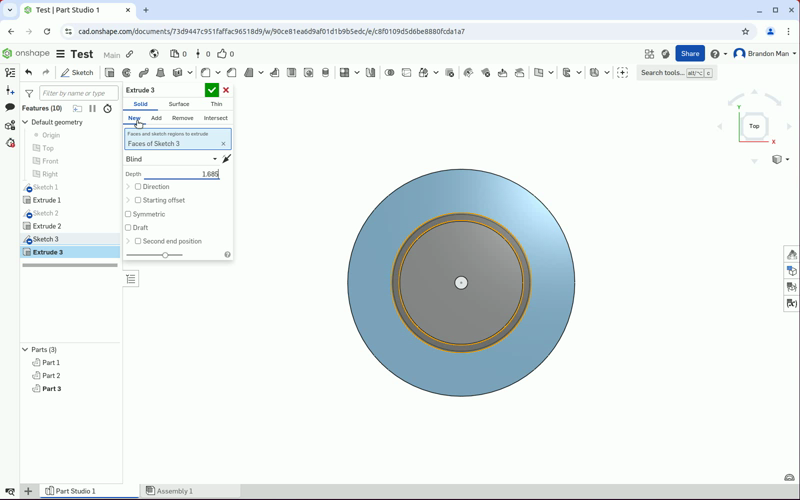
key(enter)
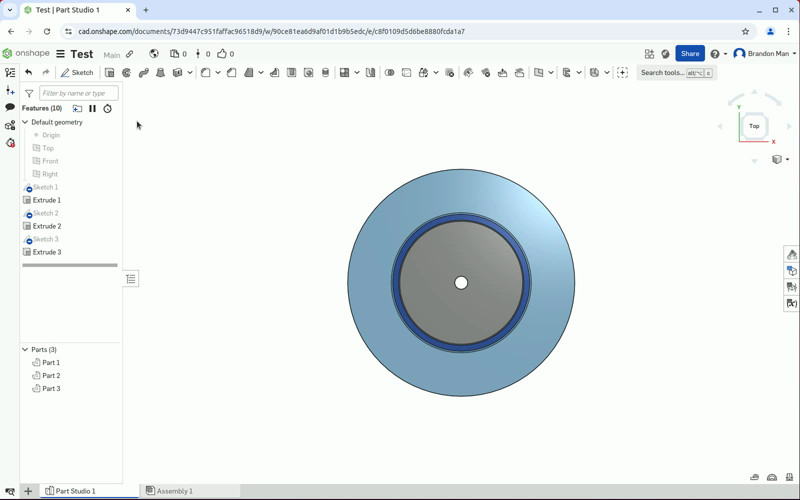
key(shift+h)
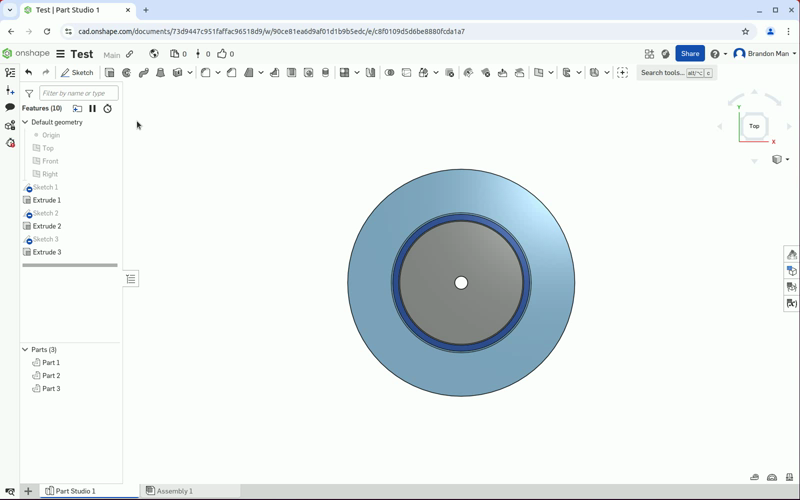
key(shift+h)
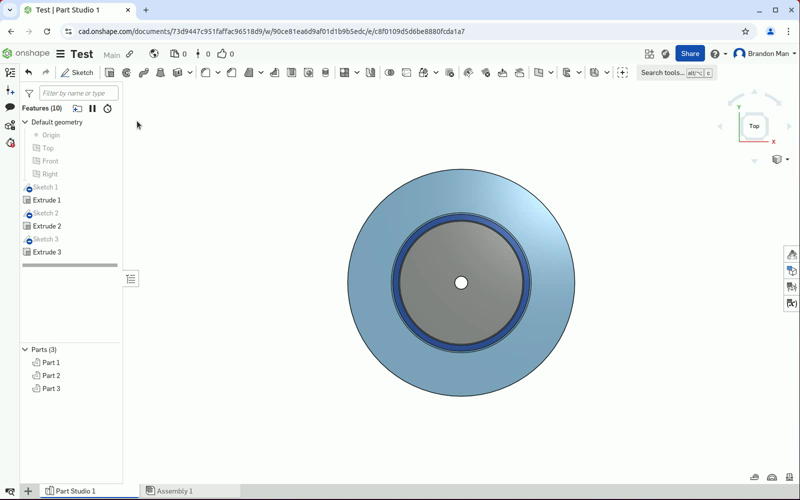
mouse_move(73, 189)
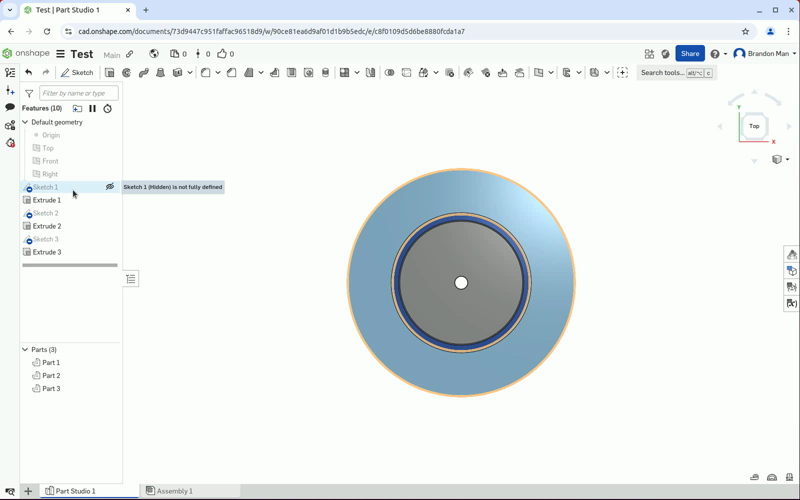
click(73, 189)
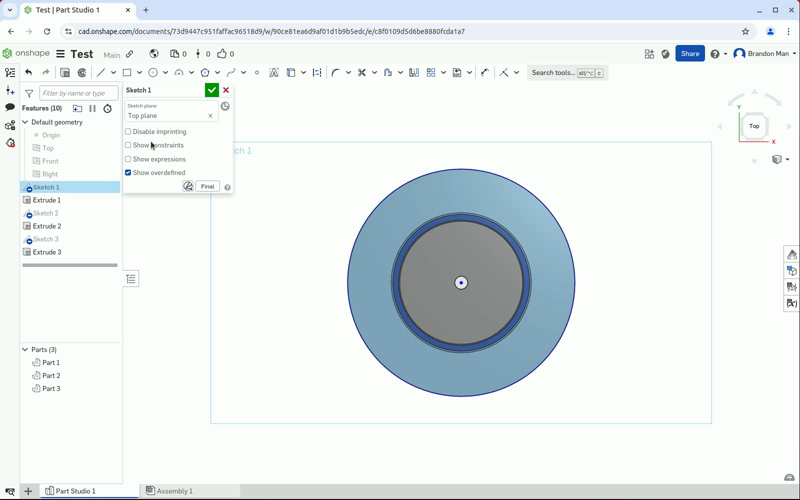
mouse_move(229, 92)
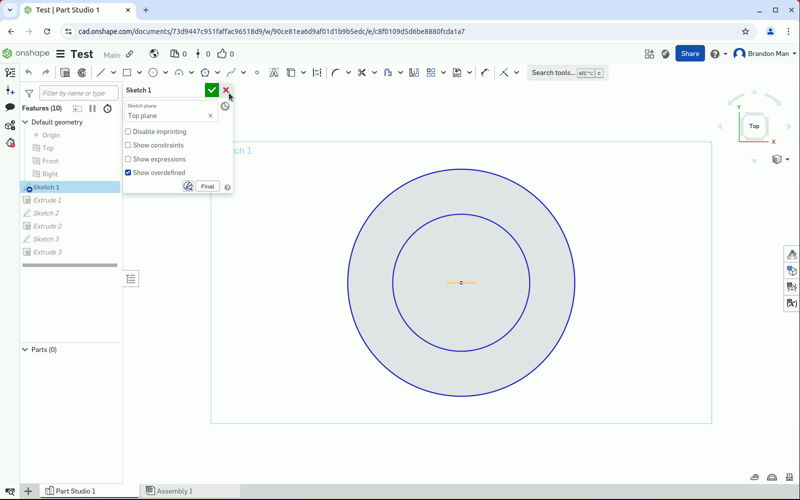
click(229, 92)
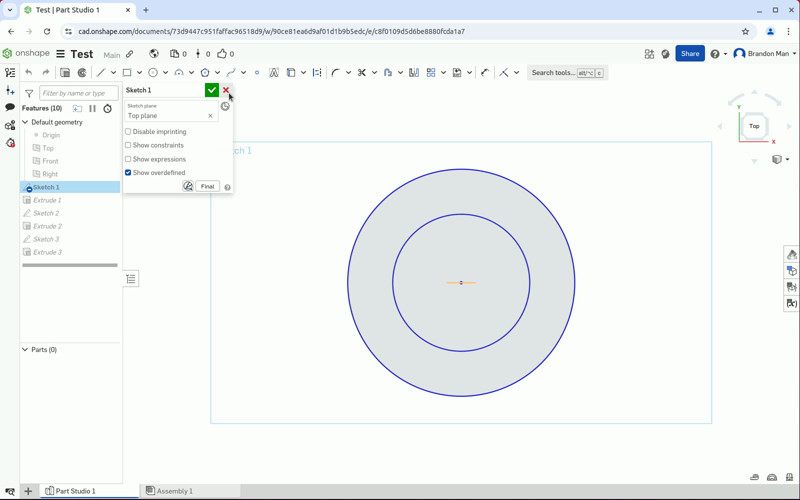
key(shift+s)
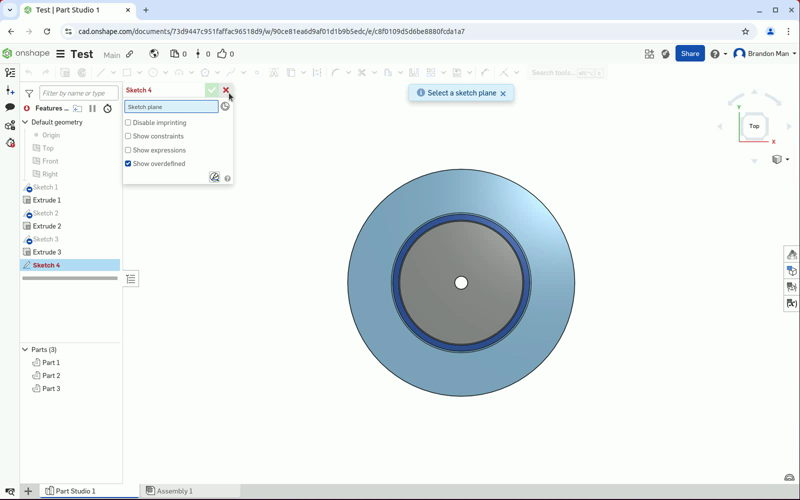
mouse_move(73, 150)
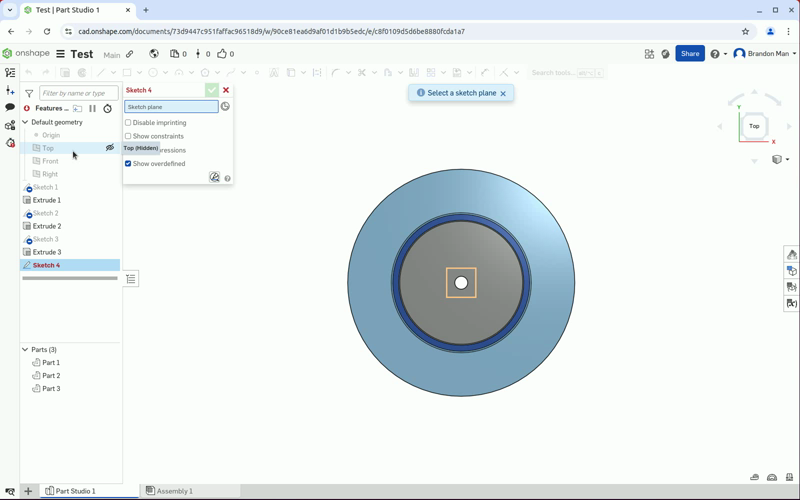
click(73, 150)
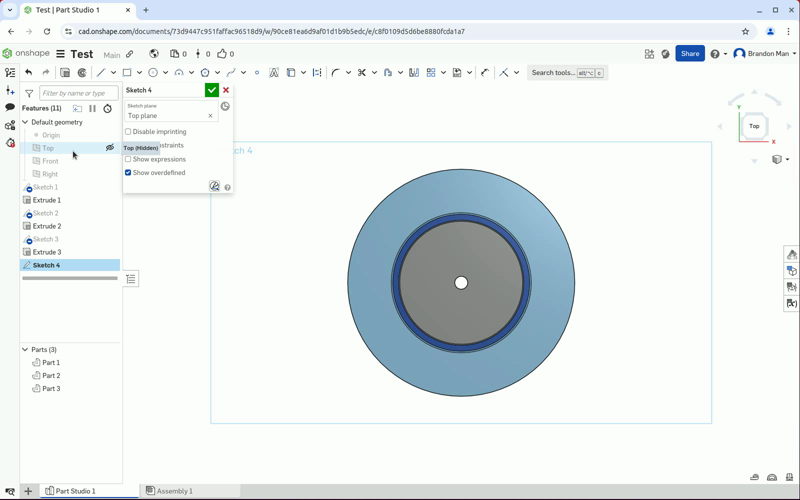
mouse_move(73, 352)
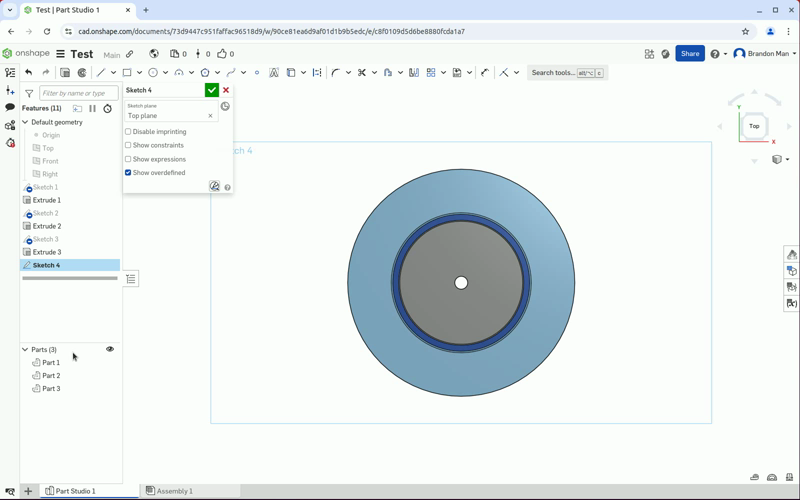
key(y)
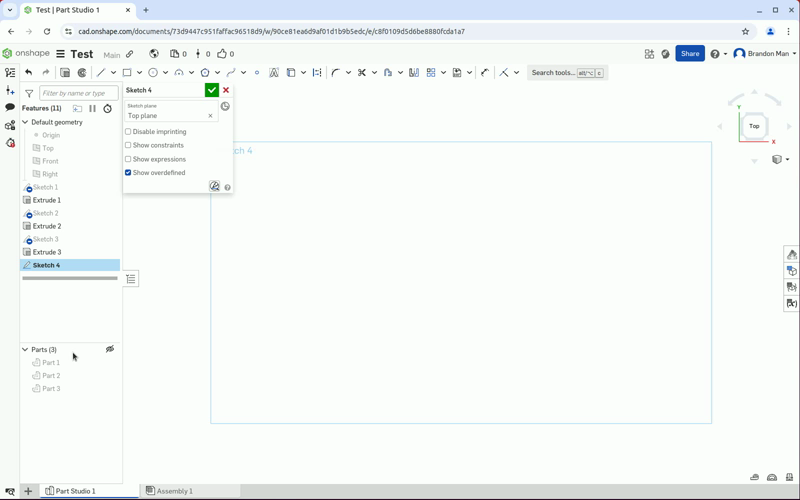
key(c)
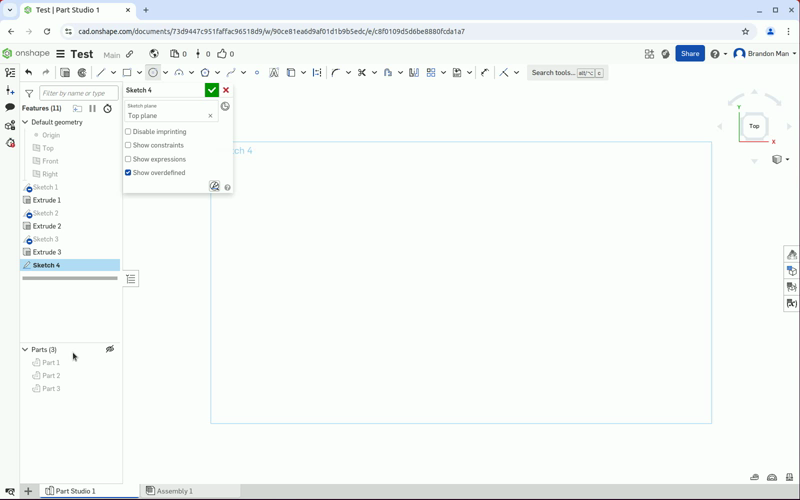
key_down(shift)
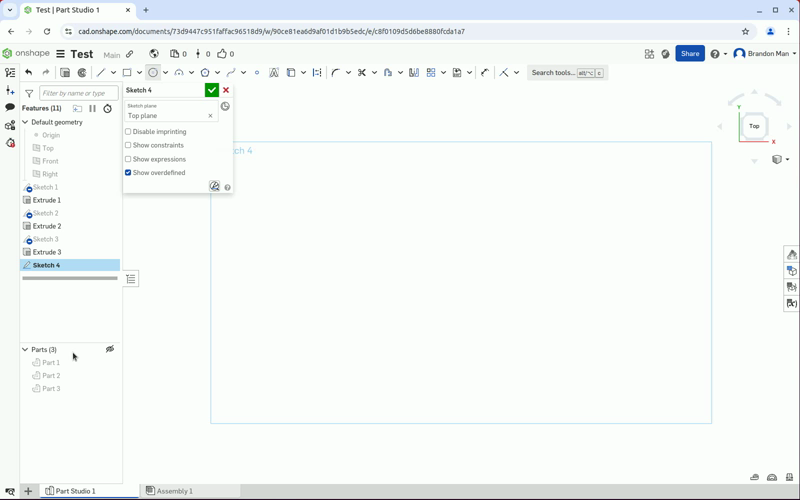
mouse_move(461, 282)
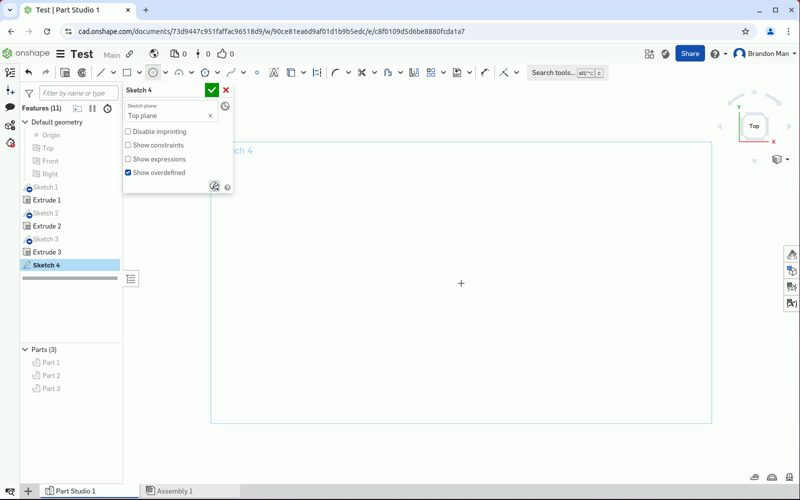
click(461, 282)
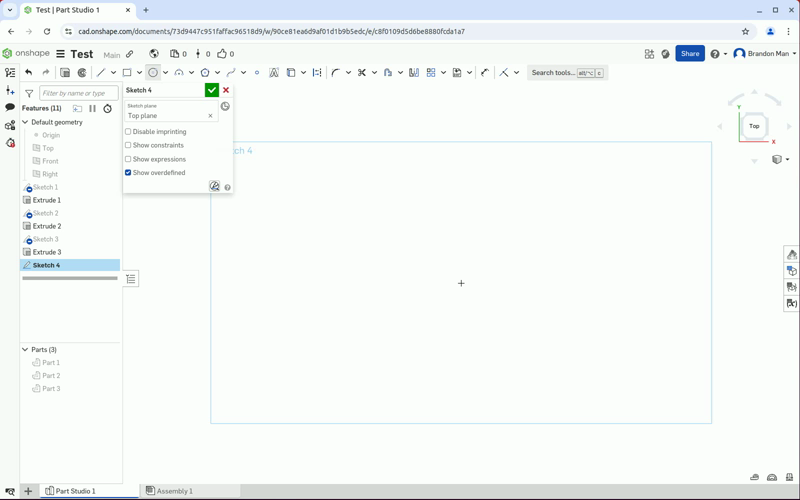
key_up(shift)
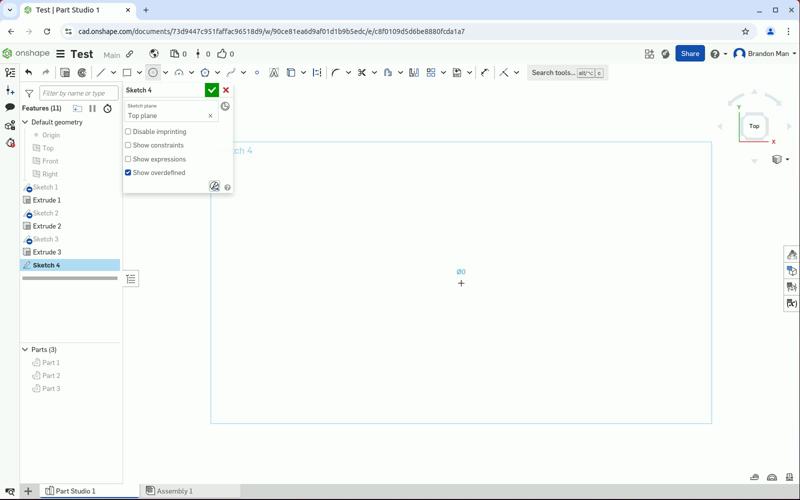
mouse_move(531, 282)
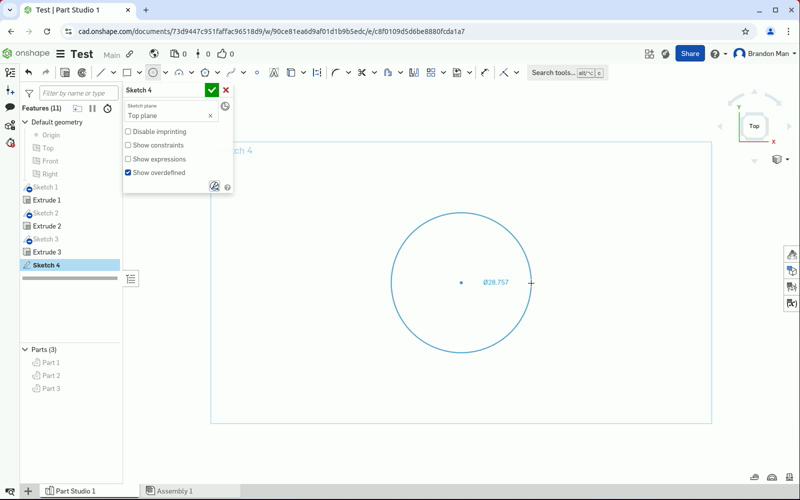
click(531, 282)
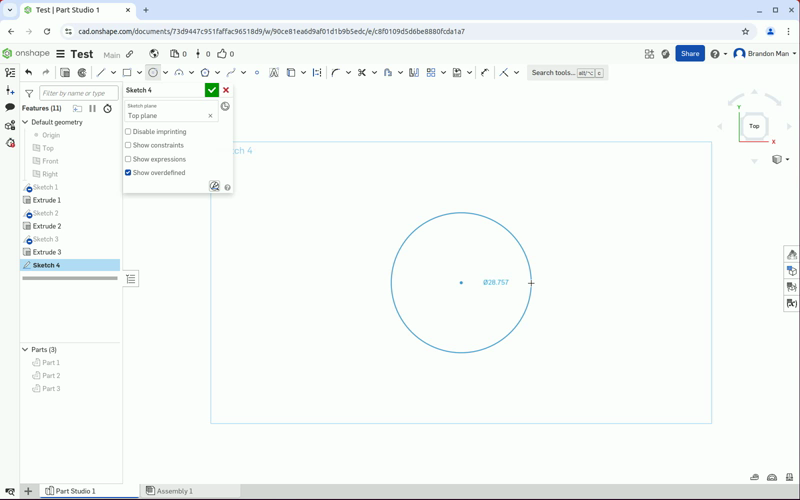
key(esc)
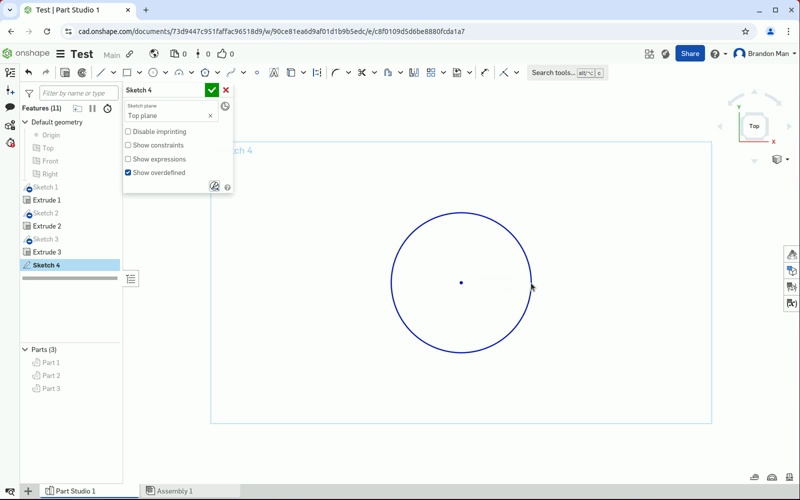
key(c)
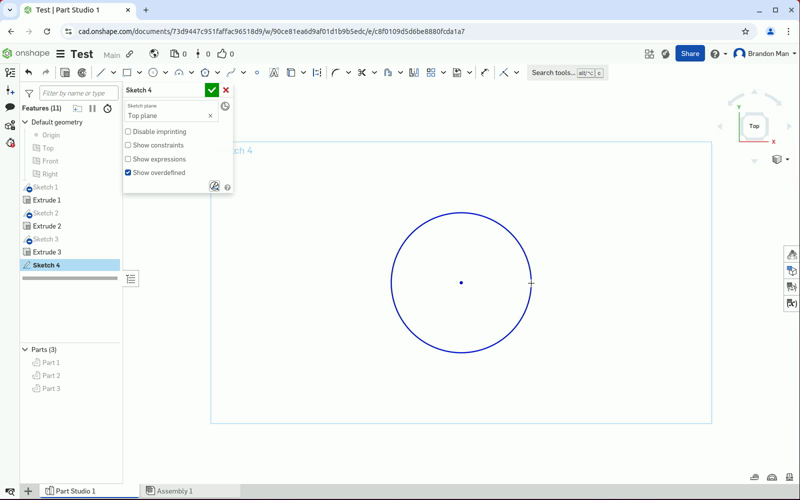
key_down(shift)
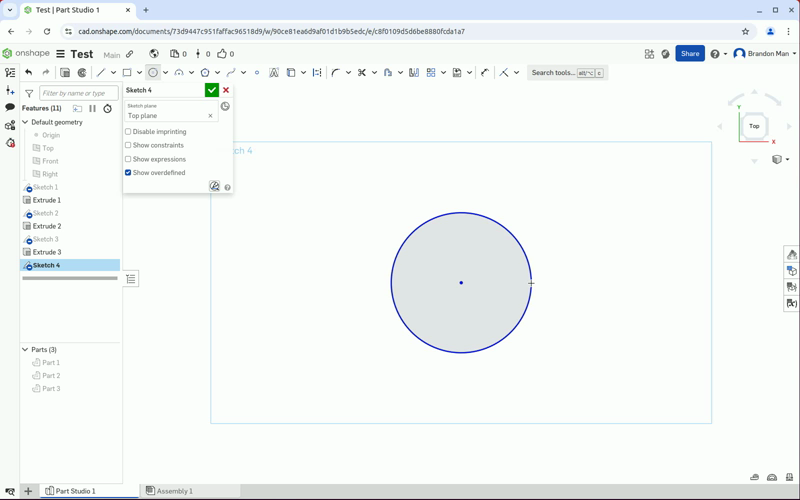
mouse_move(461, 282)
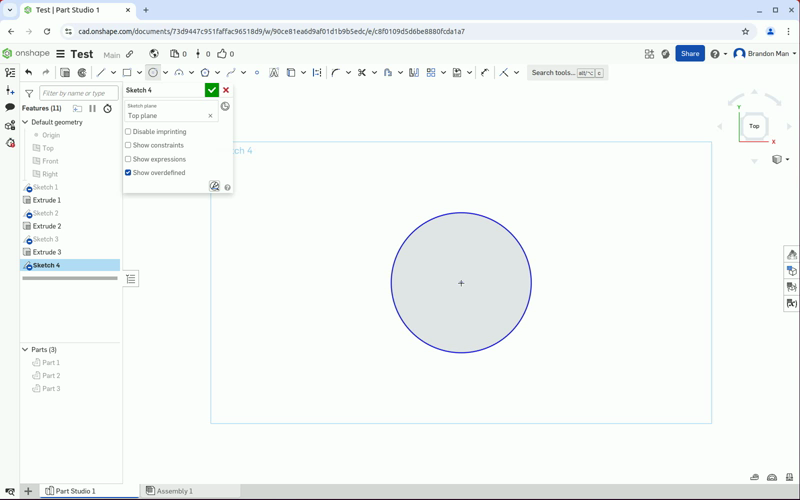
click(461, 282)
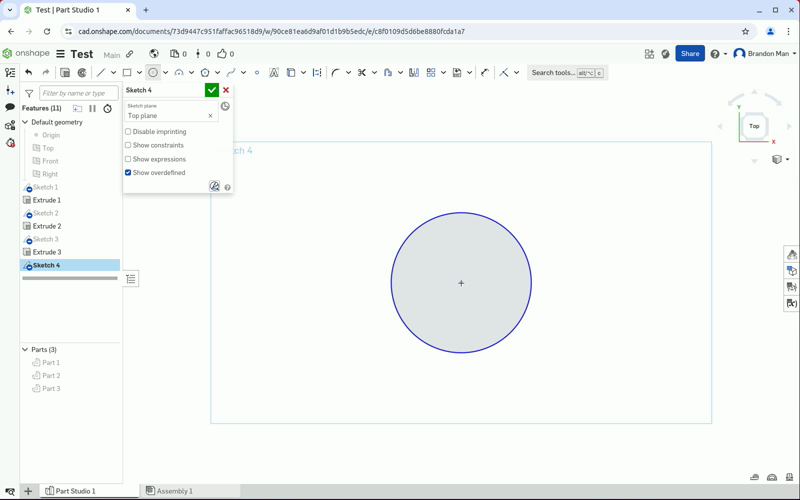
key_up(shift)
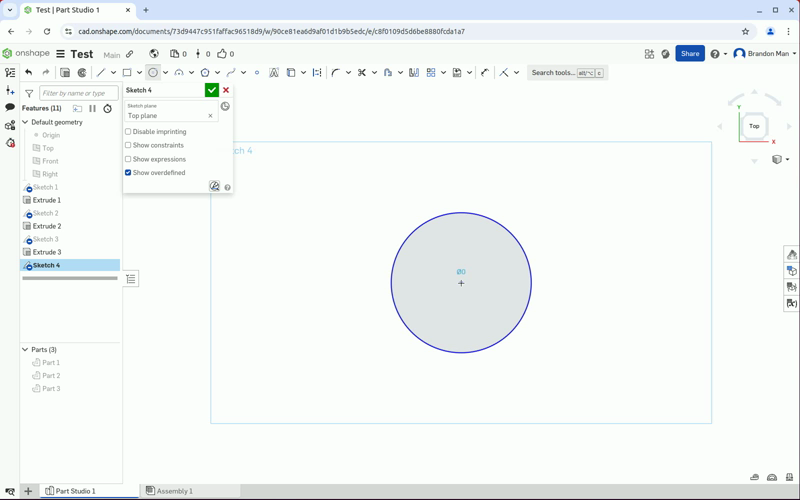
mouse_move(523, 282)
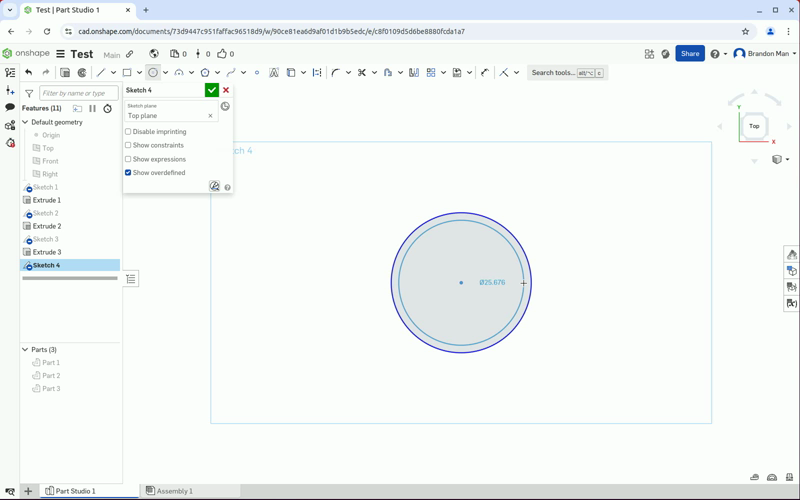
click(523, 282)
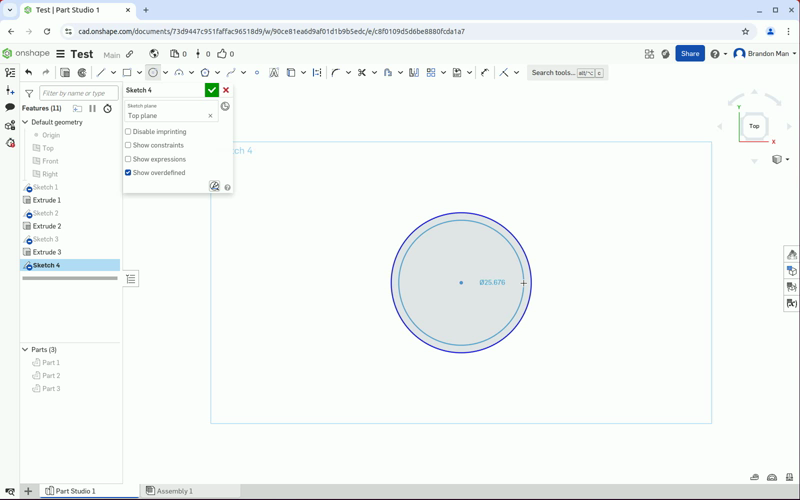
key(esc)
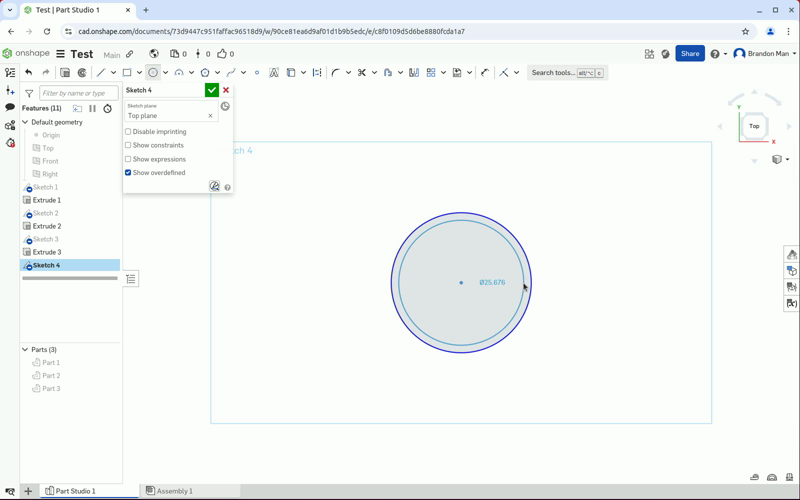
mouse_move(519, 313)
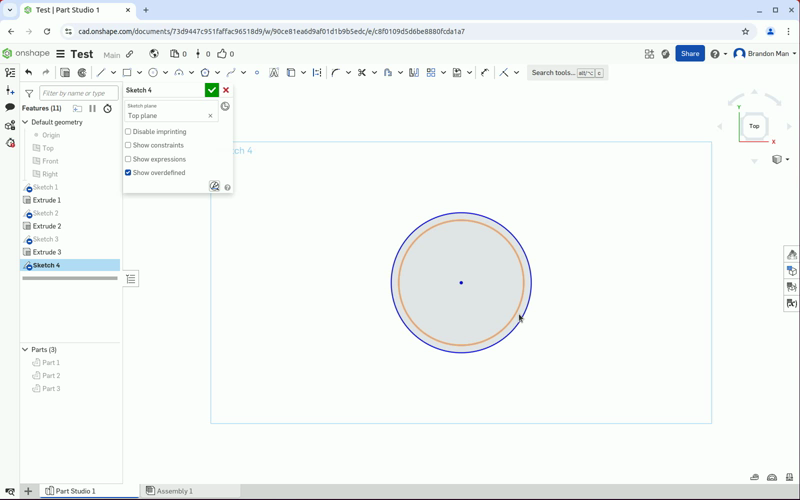
click(519, 313)
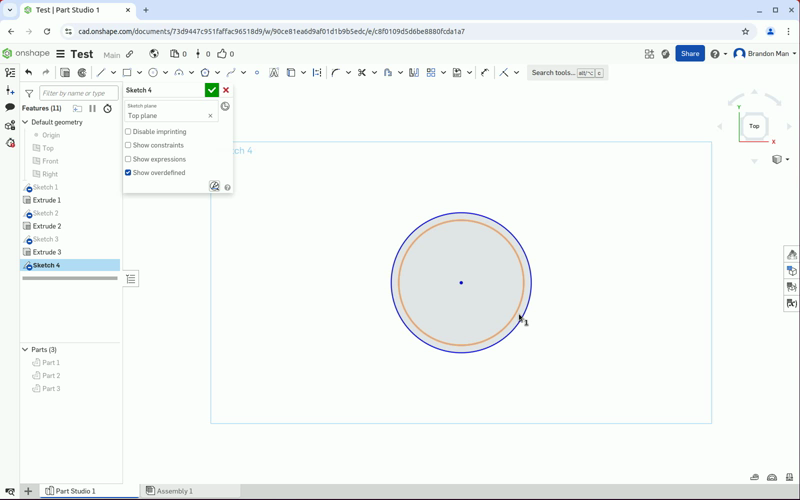
mouse_move(73, 352)
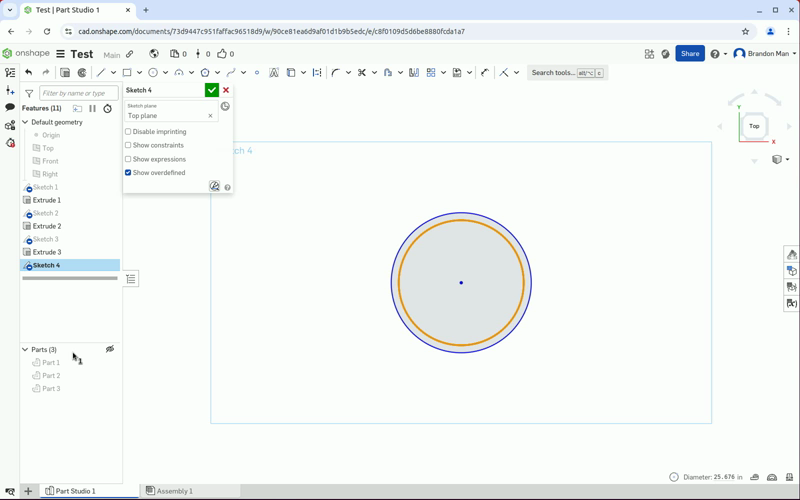
key(shift+y)
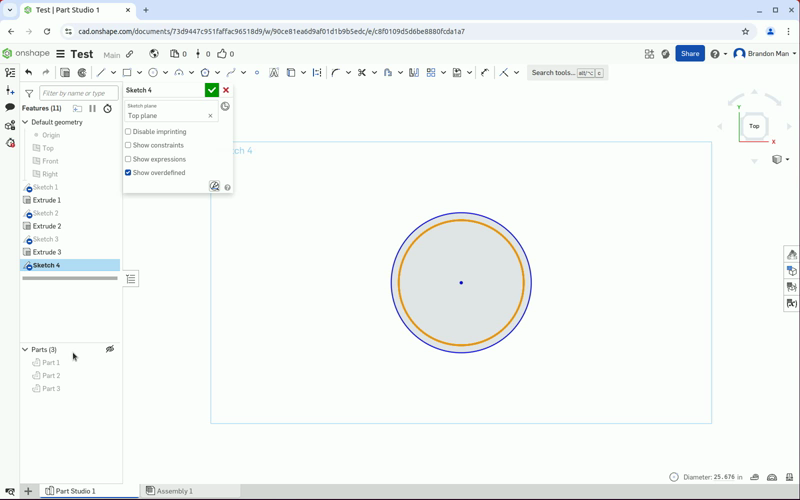
key(shift+e)
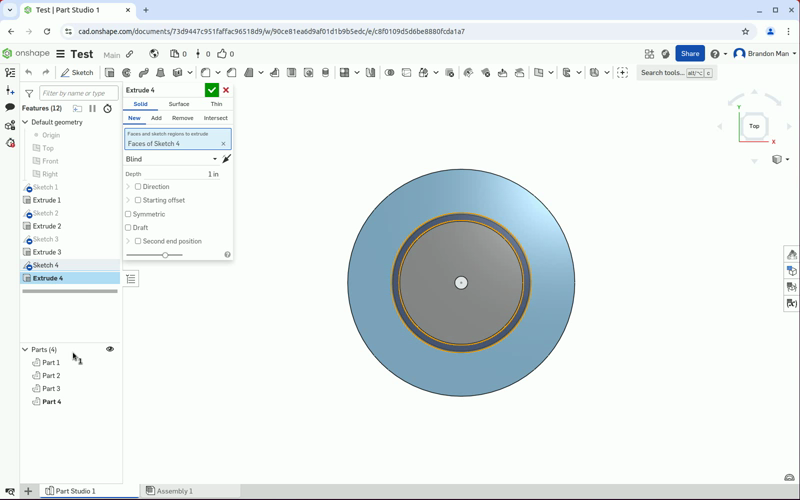
mouse_move(143, 106)
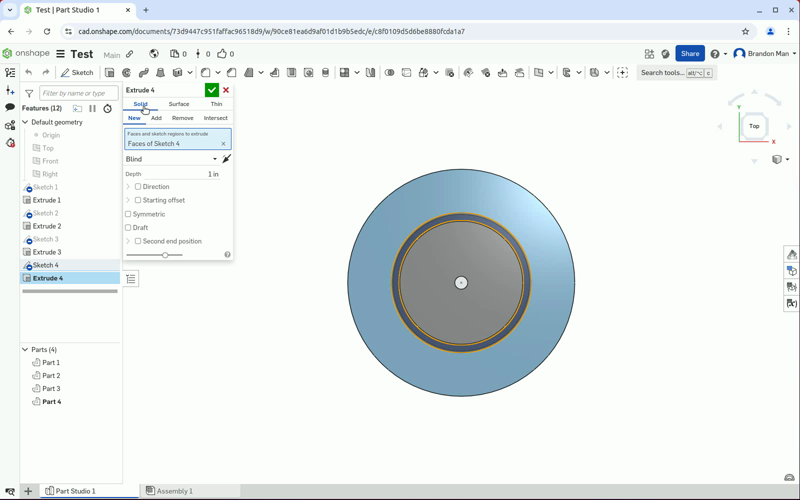
click(143, 106)
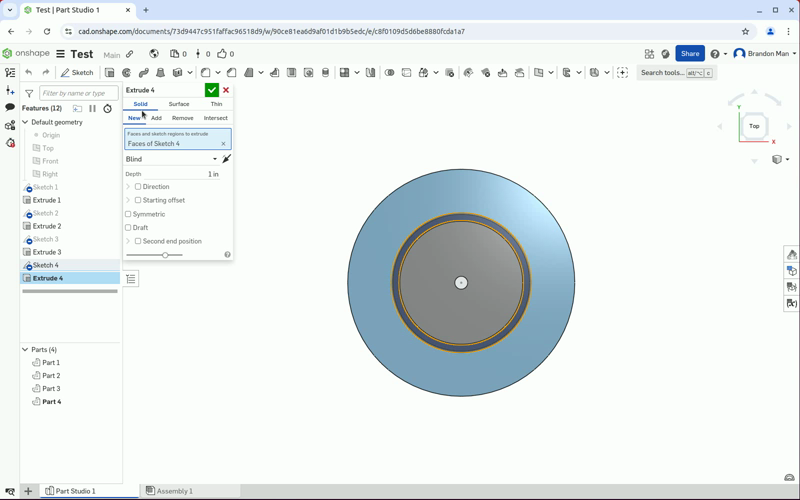
mouse_move(137, 120)
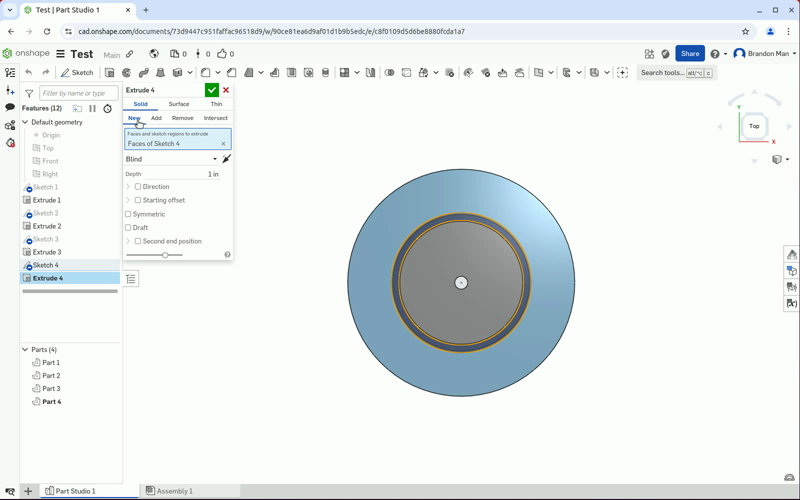
click(137, 120)
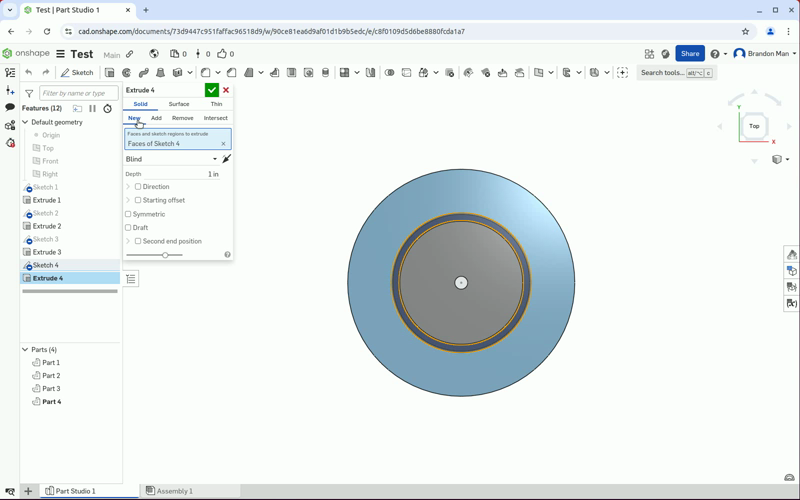
key(tab, 4)
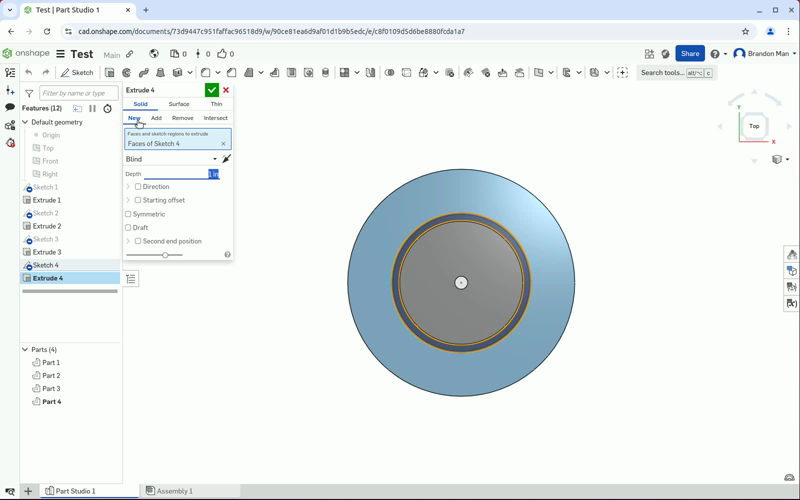
text(17.331)
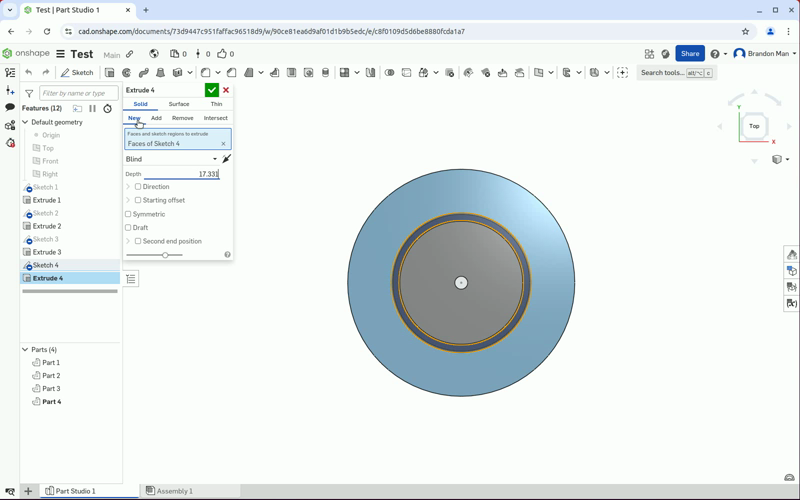
key(enter)
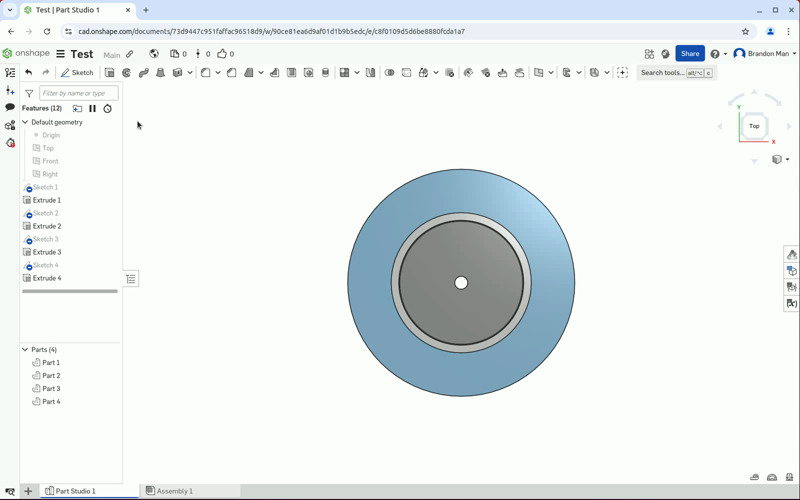
key(shift+h)
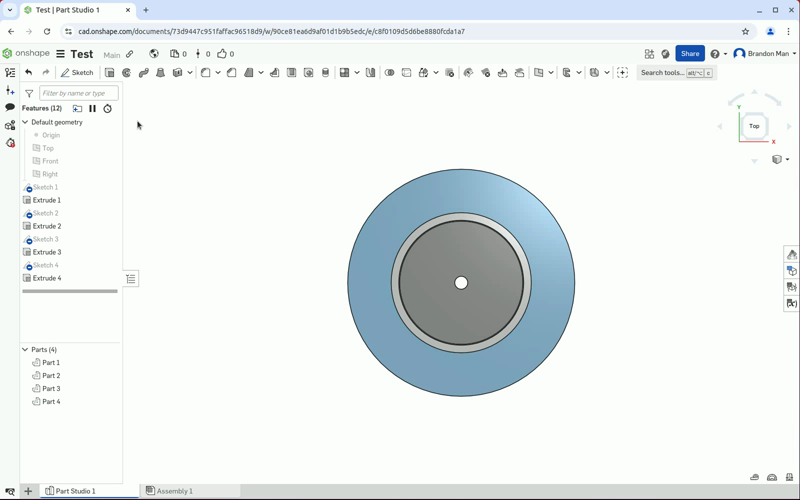
key(shift+h)
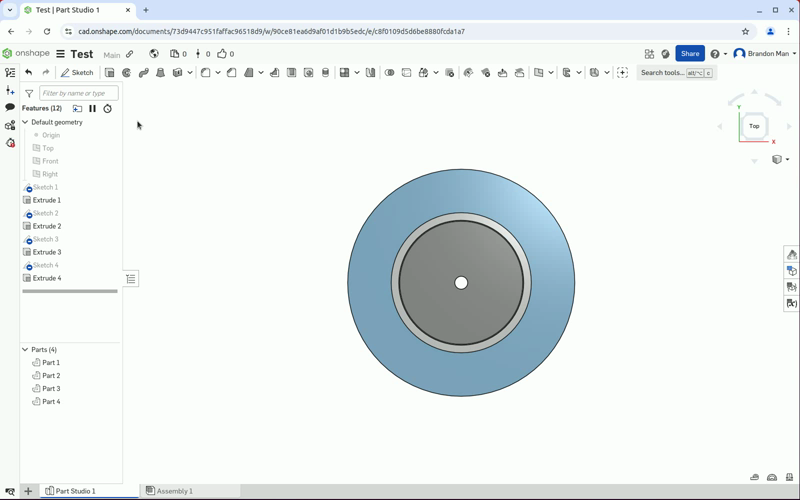
mouse_move(73, 189)
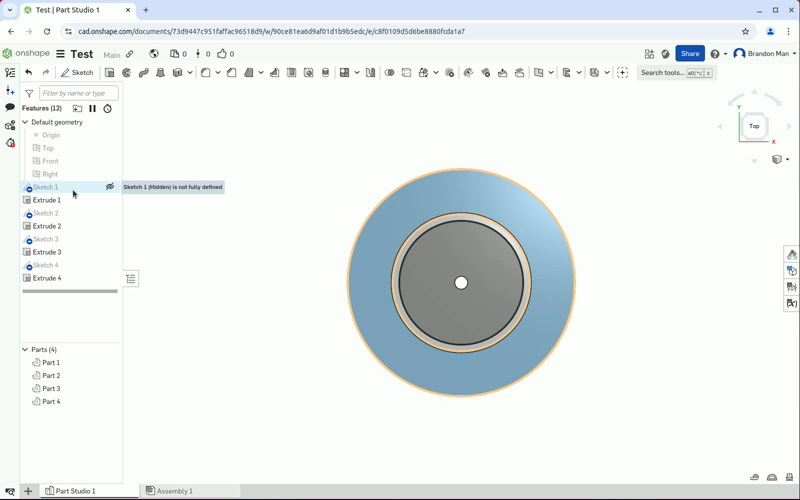
click(73, 189)
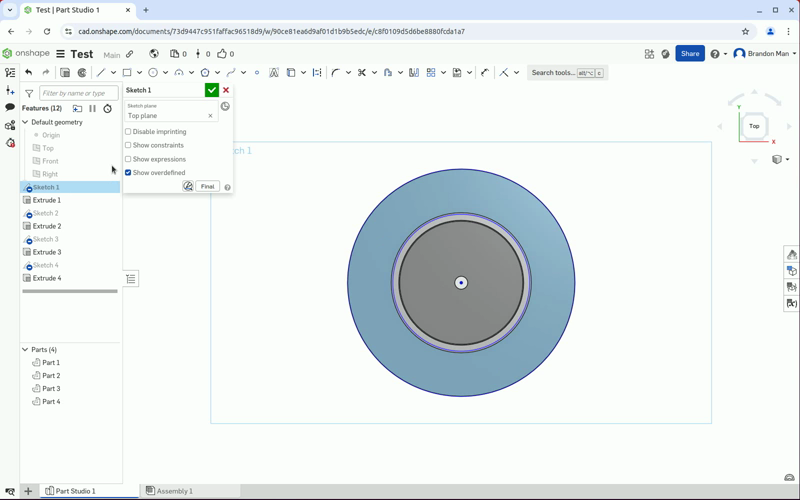
mouse_move(229, 92)
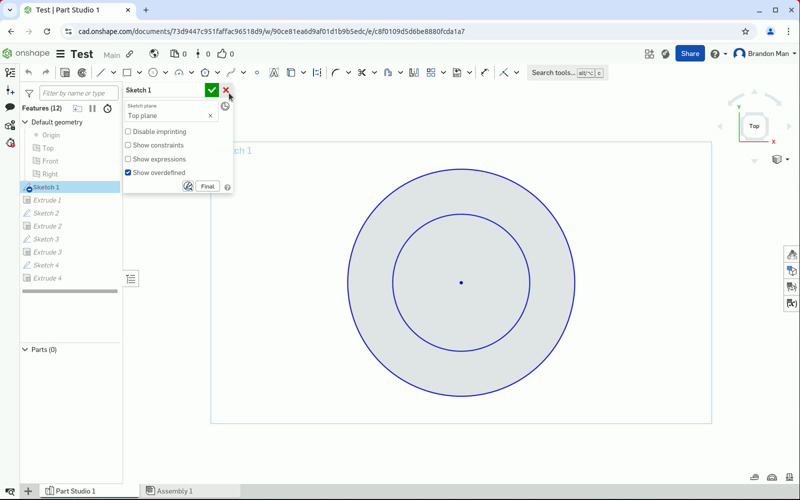
click(229, 92)
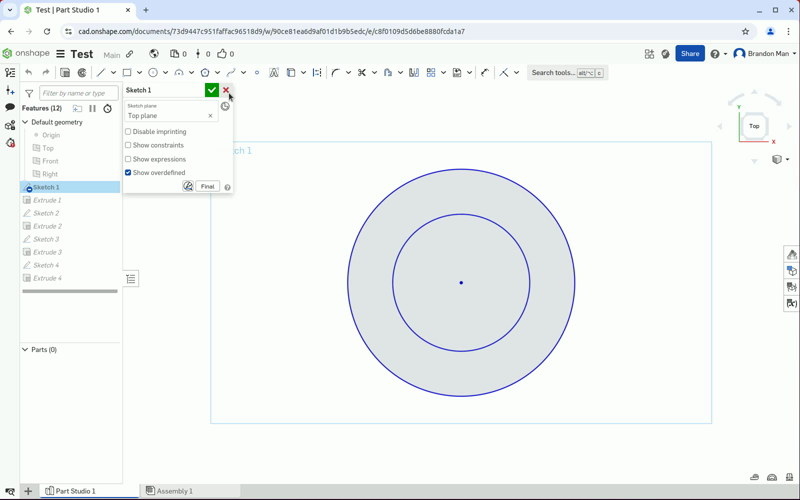
key(shift+s)
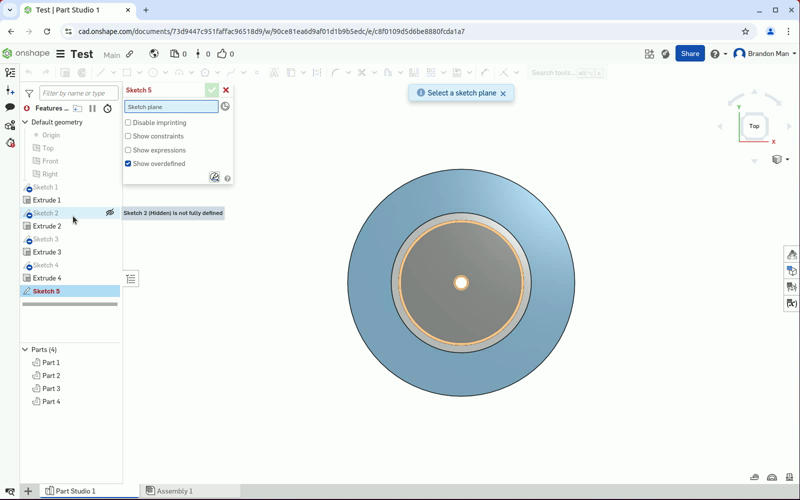
scroll(3)
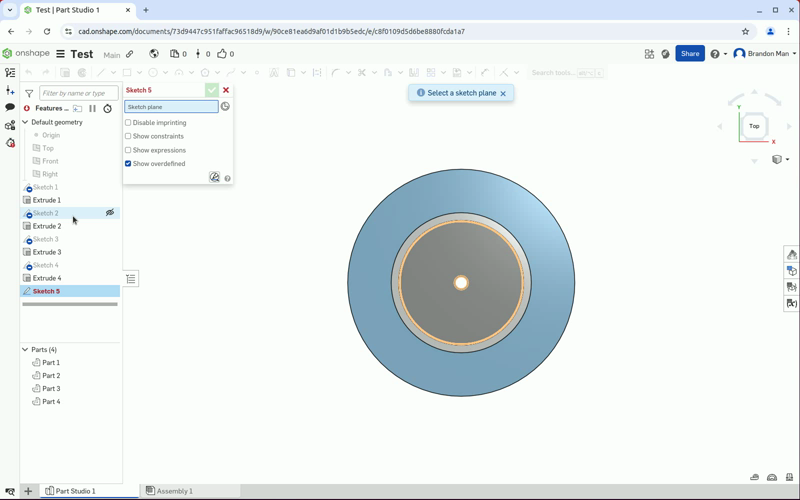
mouse_move(73, 150)
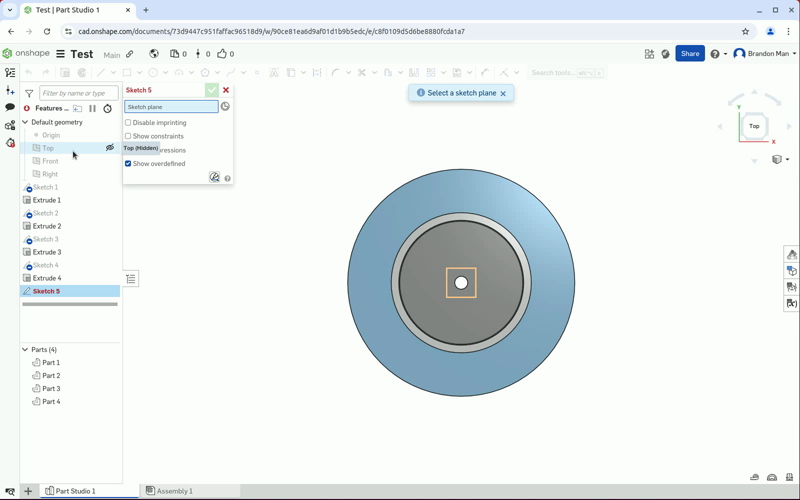
click(73, 150)
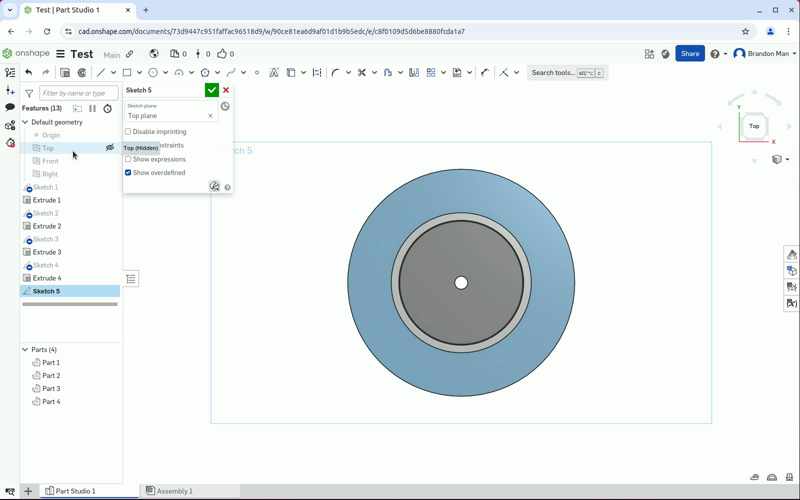
mouse_move(73, 352)
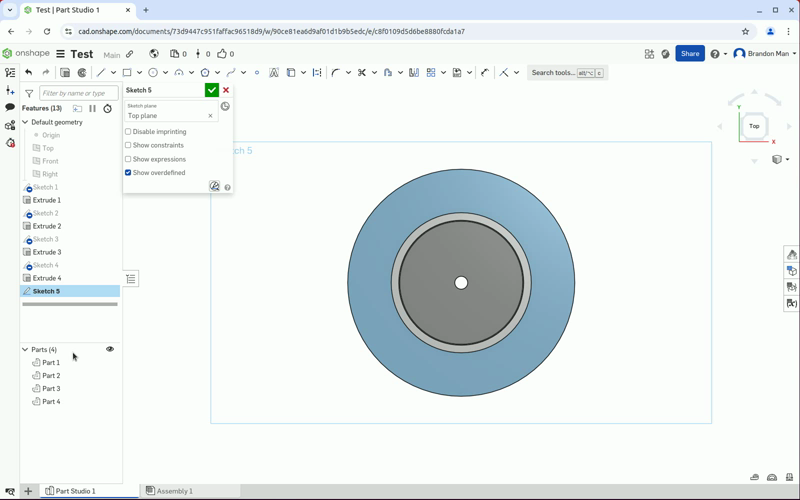
key(y)
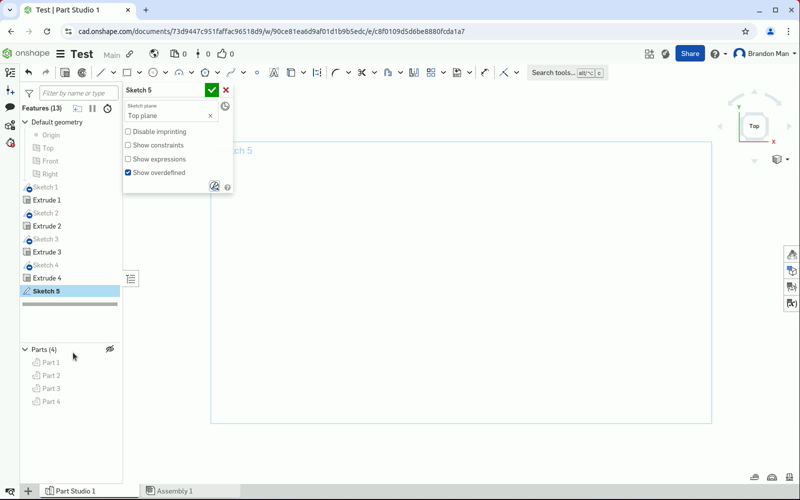
key(c)
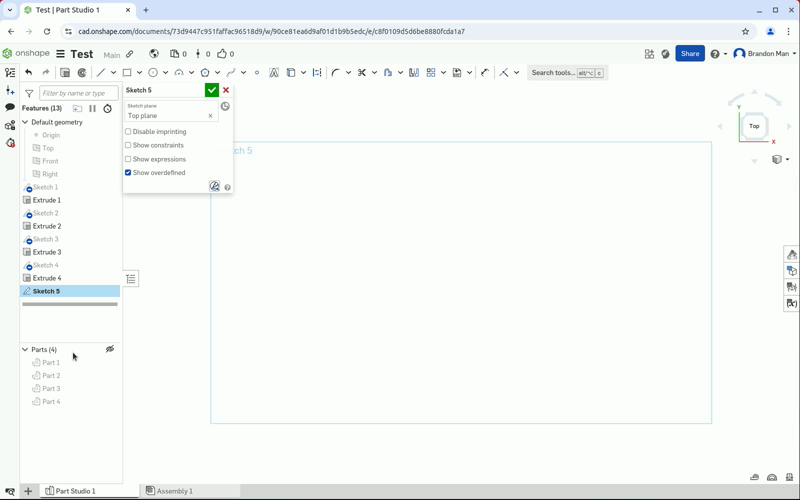
key_down(shift)
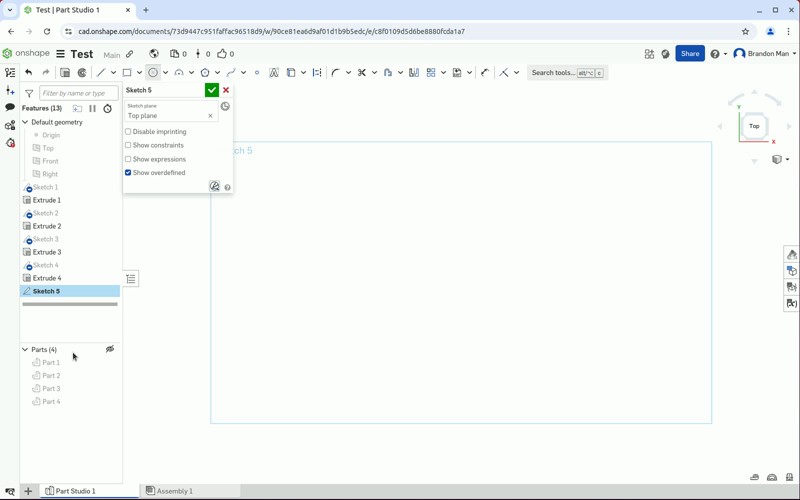
mouse_move(461, 282)
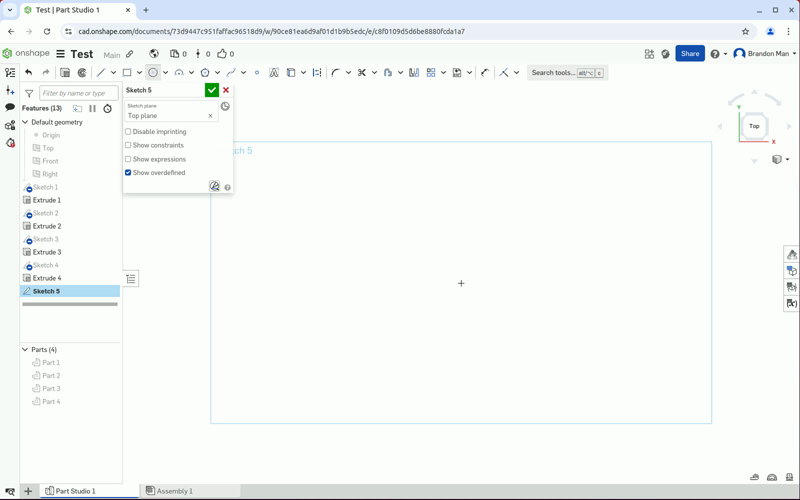
click(461, 282)
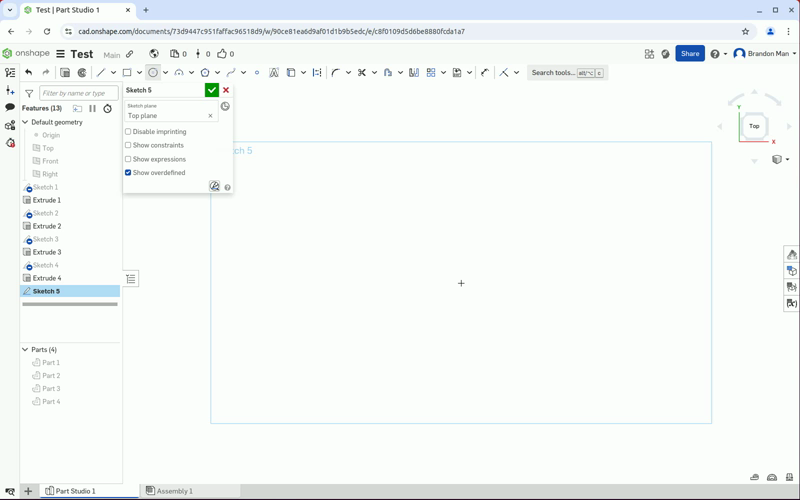
key_up(shift)
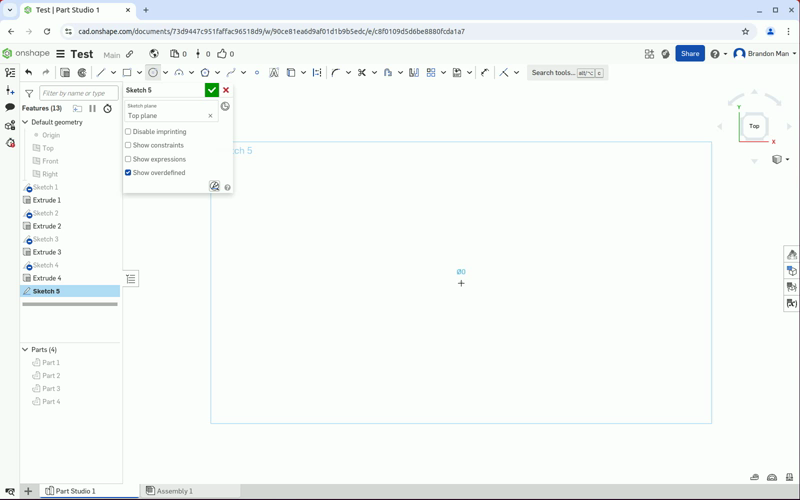
mouse_move(574, 282)
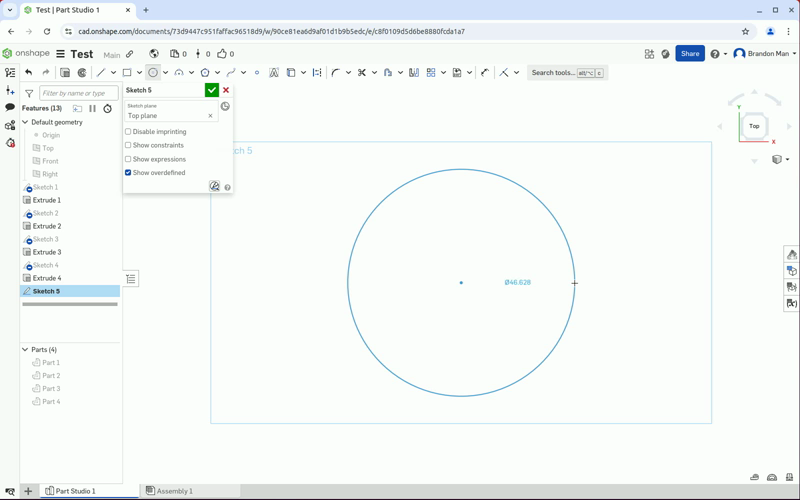
click(574, 282)
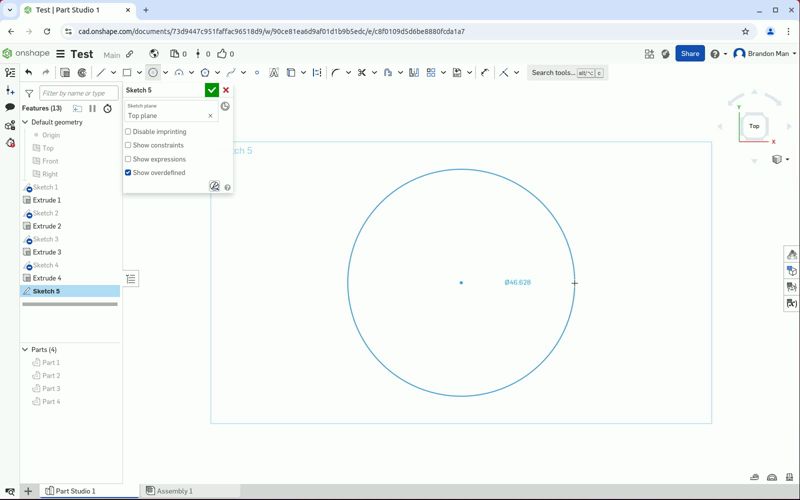
key(esc)
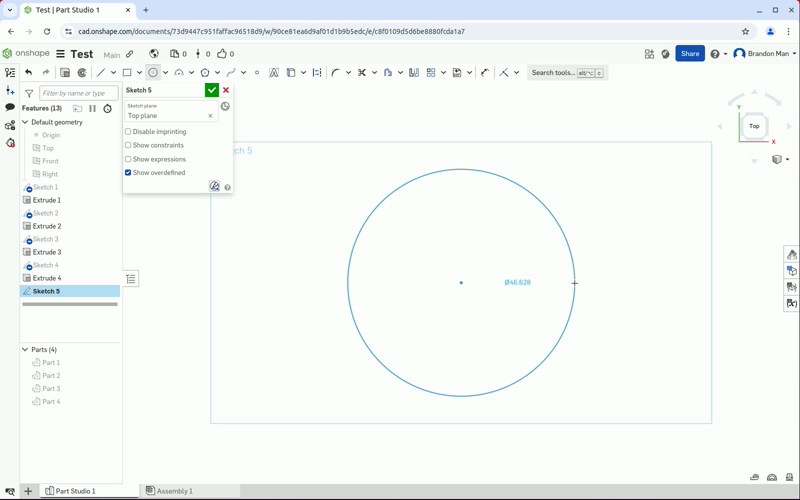
key(c)
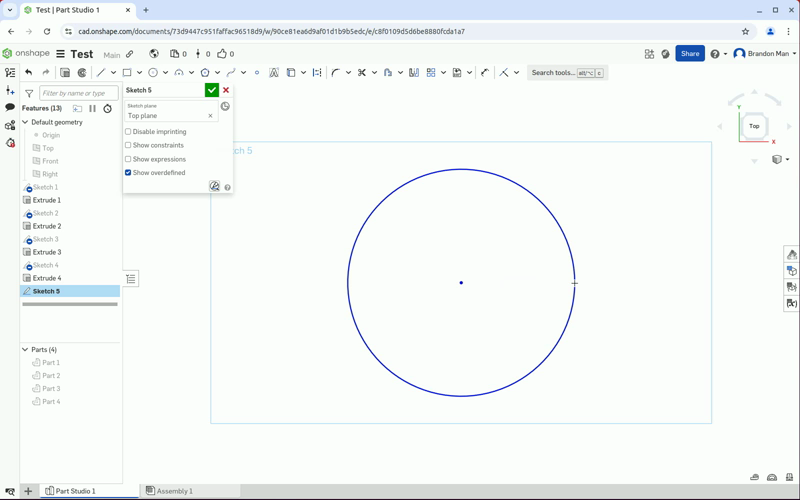
key_down(shift)
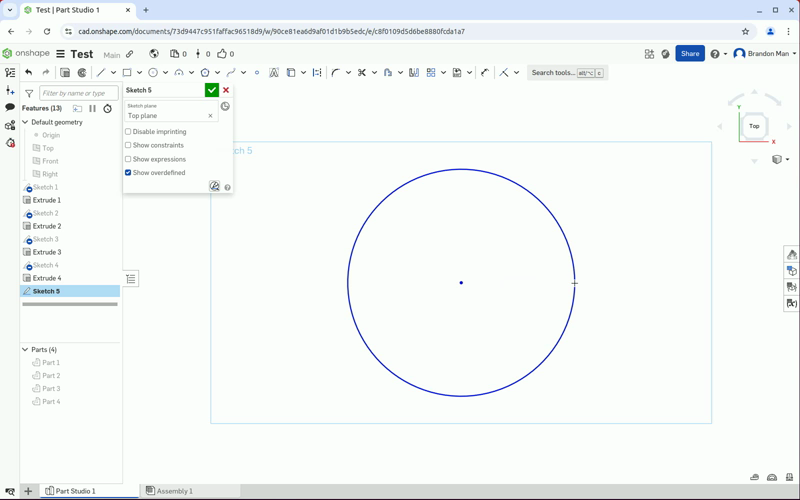
mouse_move(461, 282)
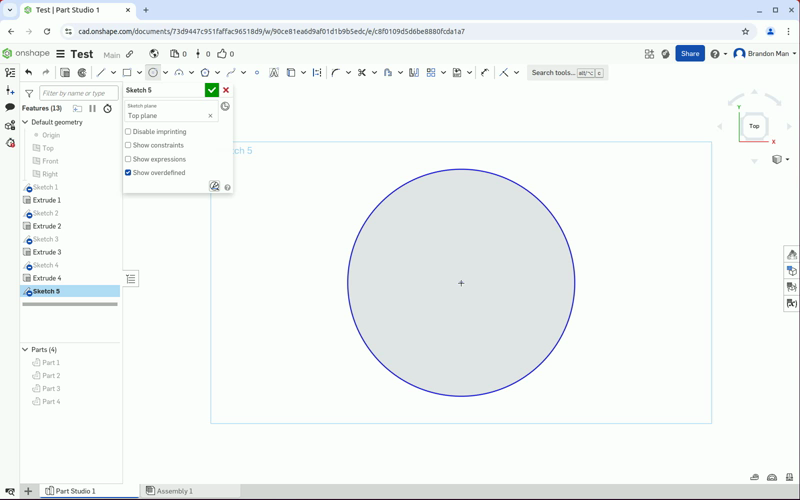
click(461, 282)
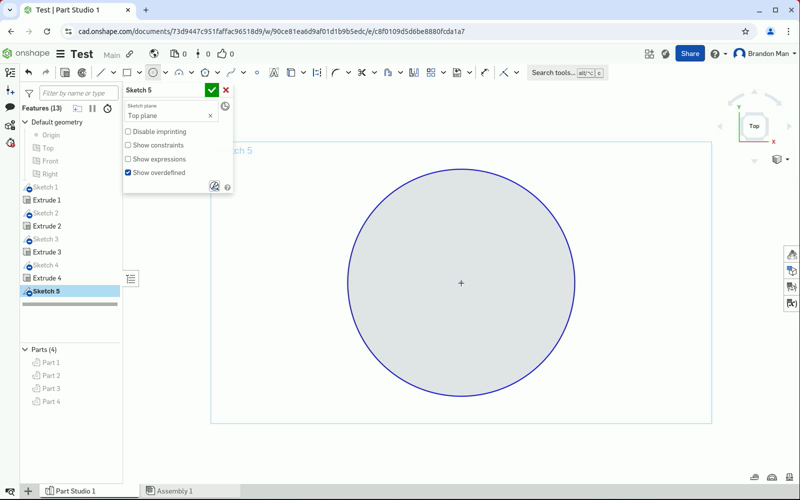
key_up(shift)
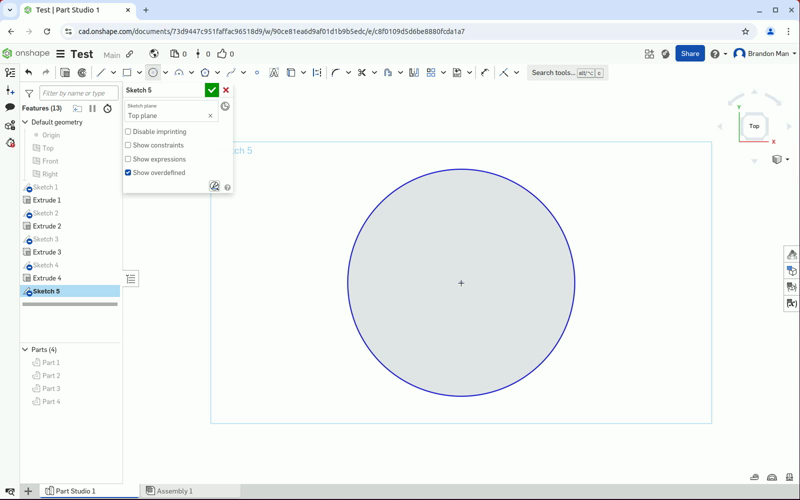
mouse_move(529, 282)
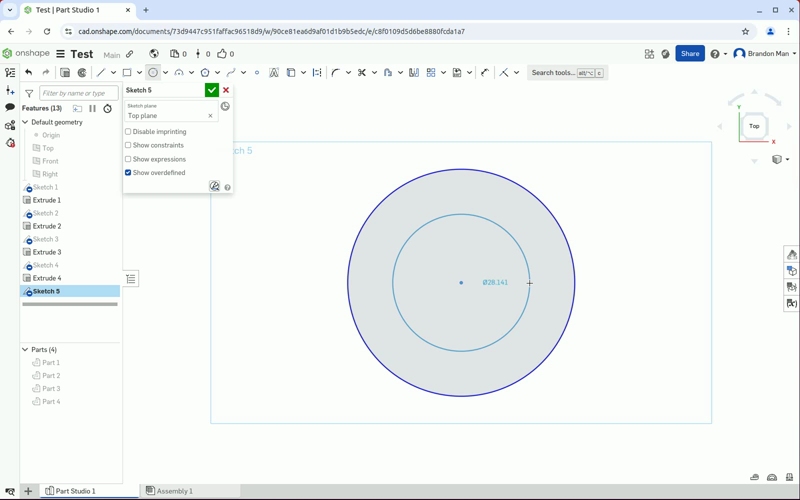
click(529, 282)
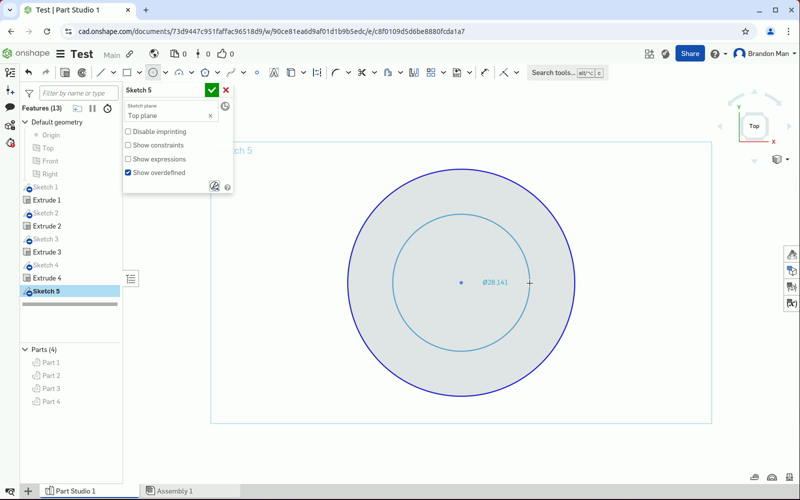
key(esc)
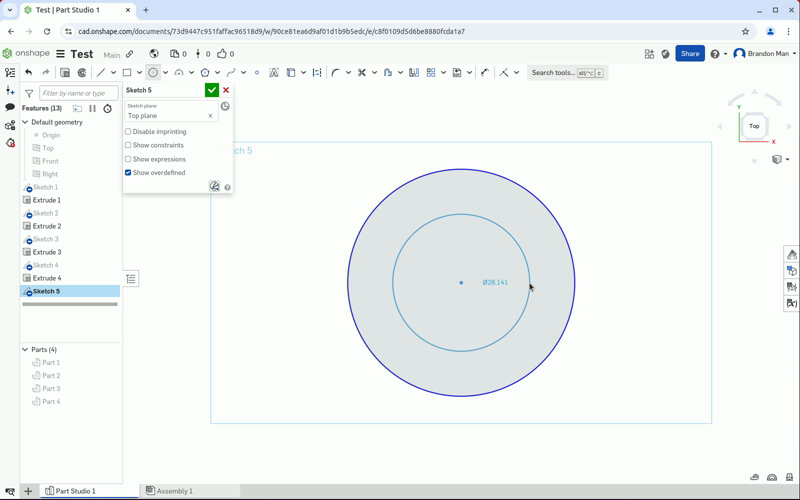
mouse_move(460, 374)
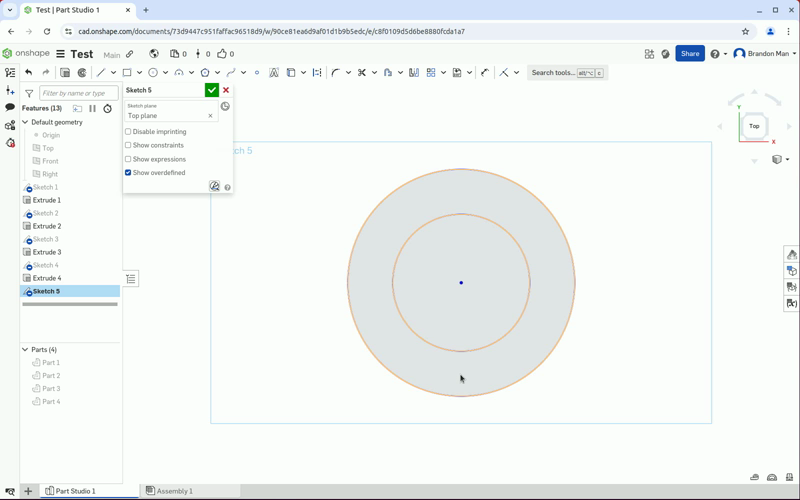
click(460, 374)
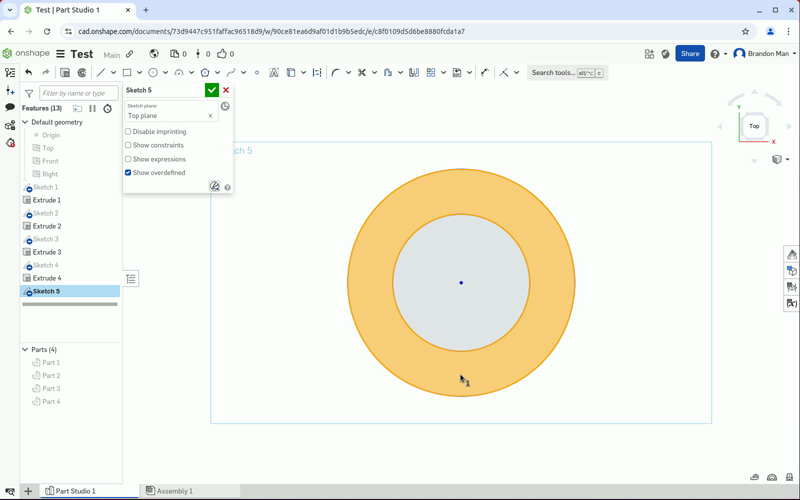
mouse_move(73, 352)
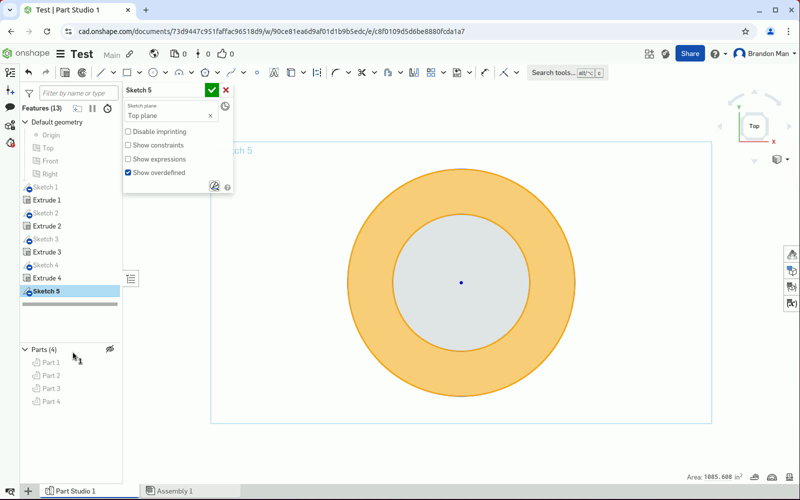
key(shift+y)
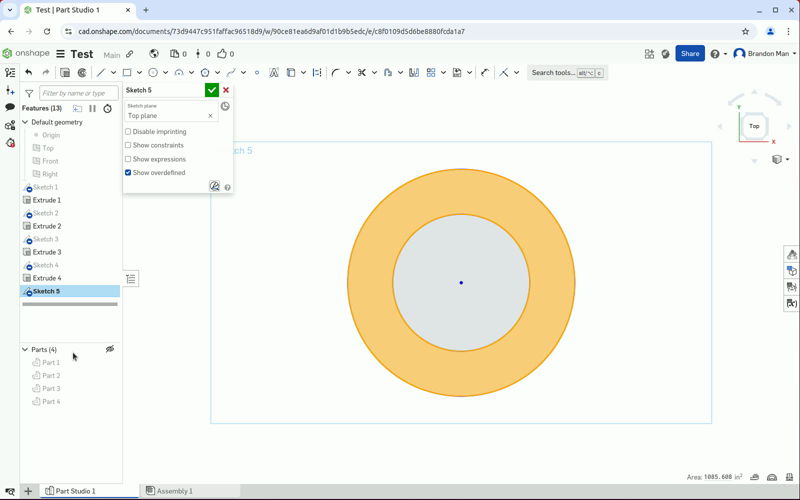
key(shift+e)
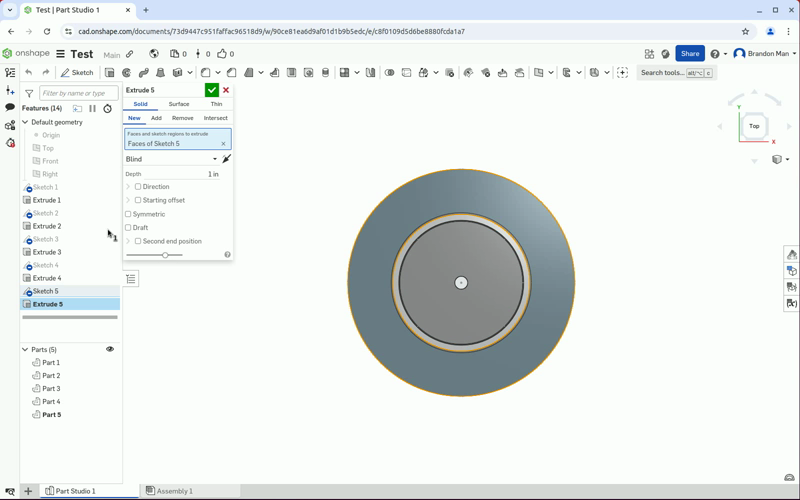
mouse_move(143, 106)
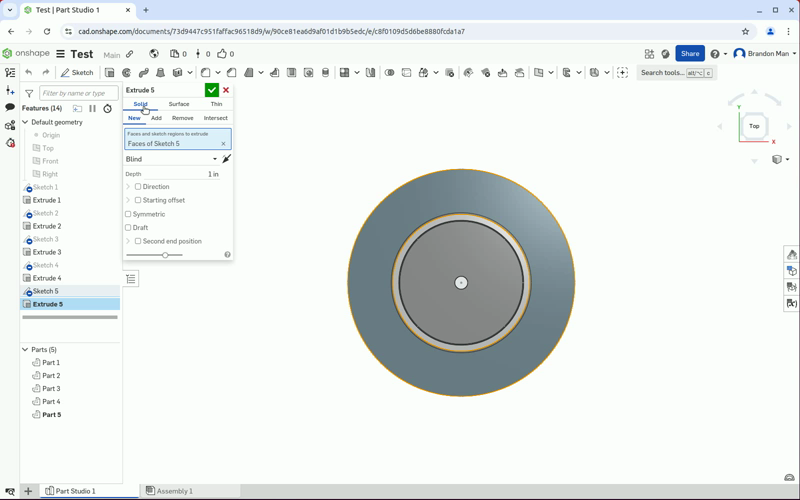
click(143, 106)
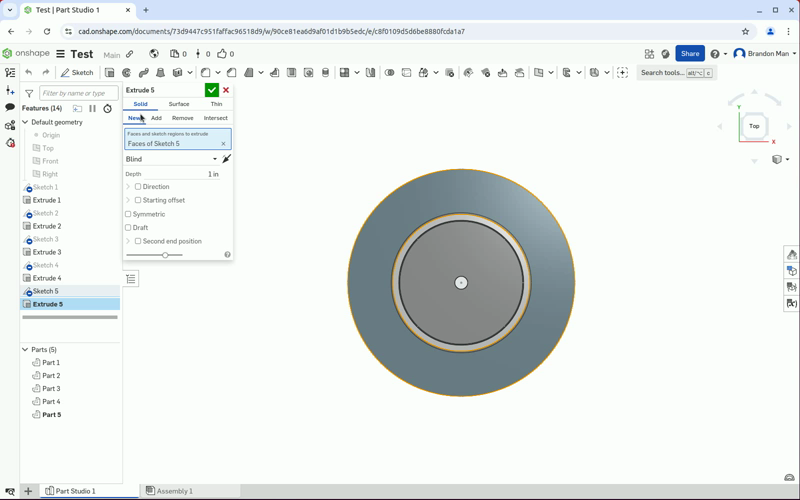
mouse_move(137, 120)
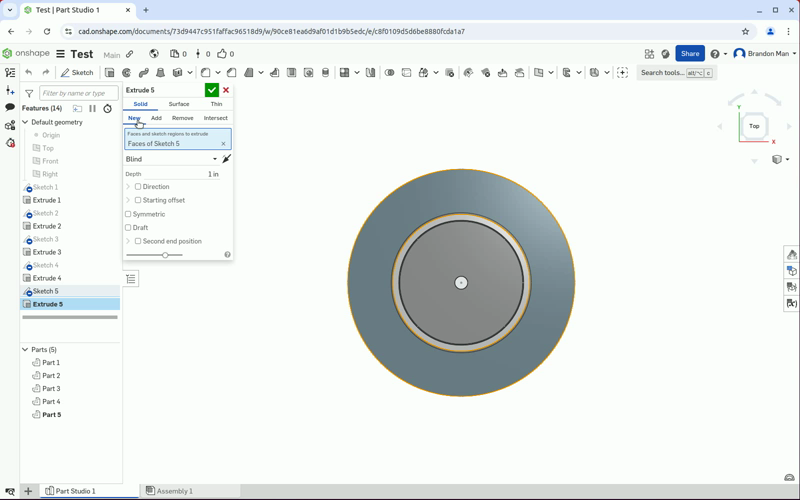
click(137, 120)
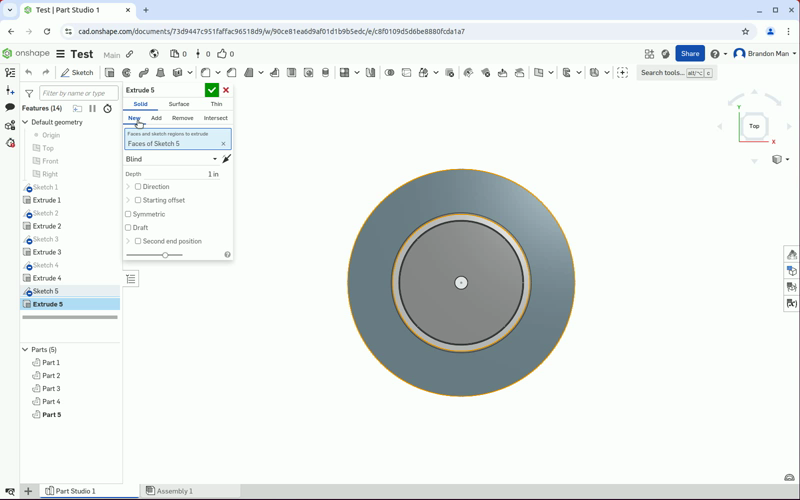
key(tab, 4)
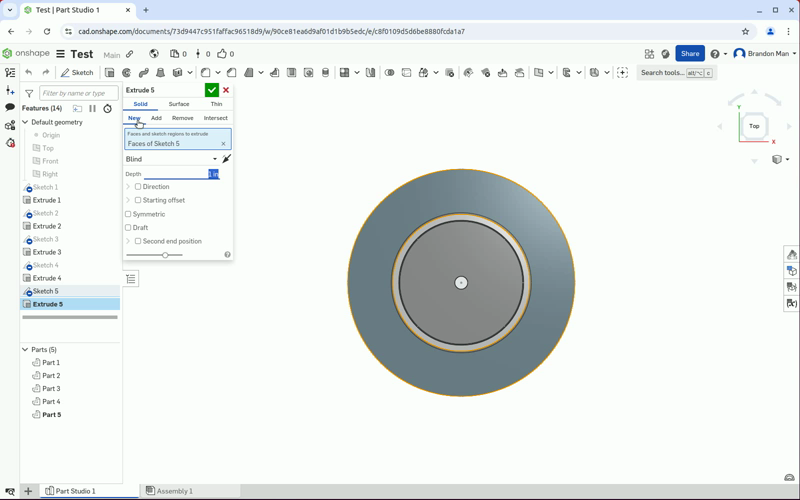
text(1.685)
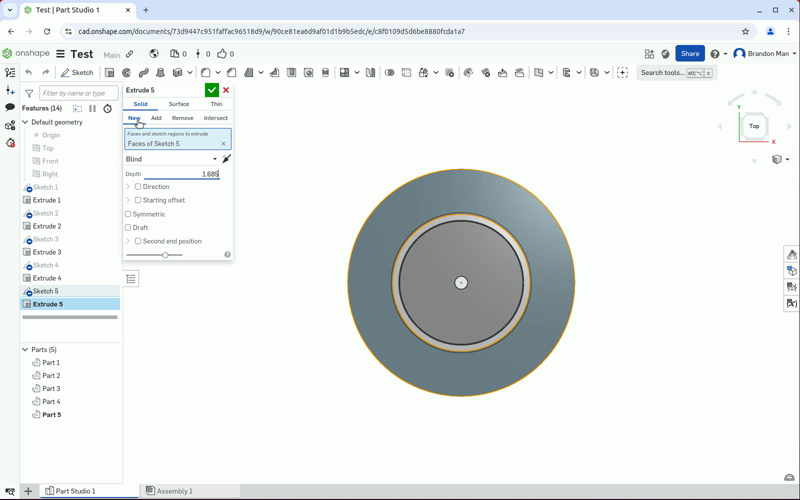
key(enter)
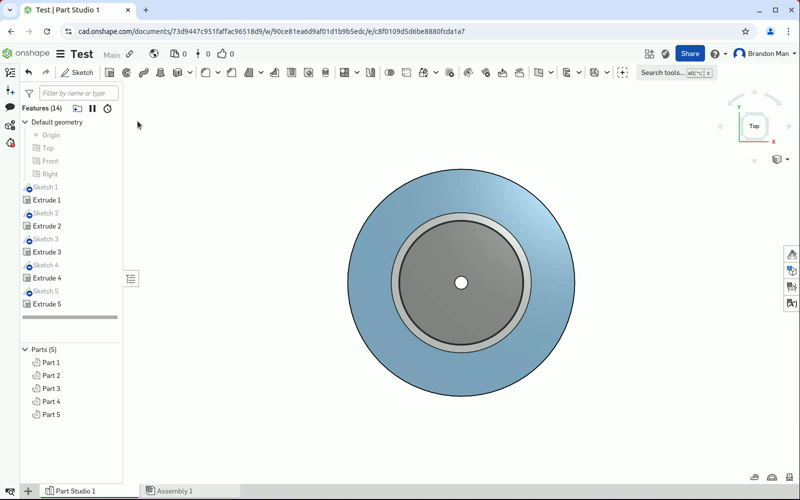
key(shift+h)
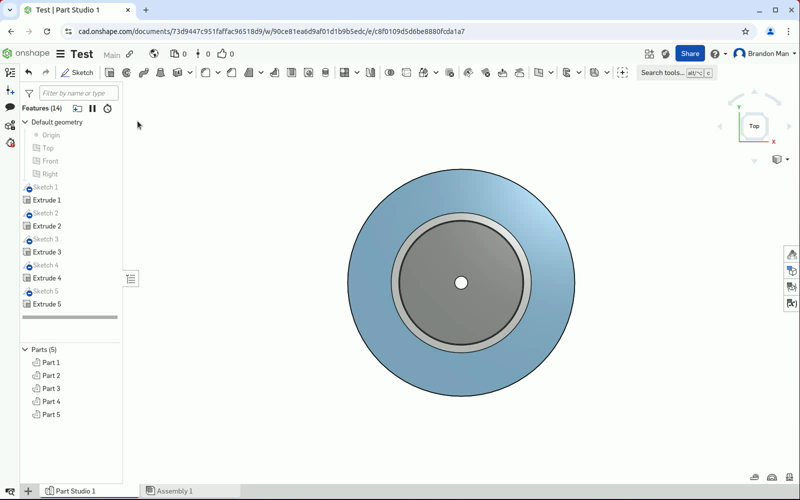
key(shift+h)
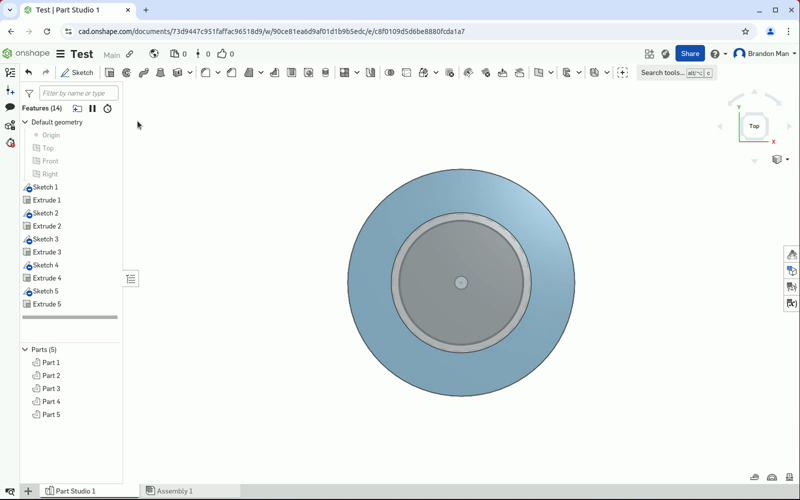
key(shift+7)
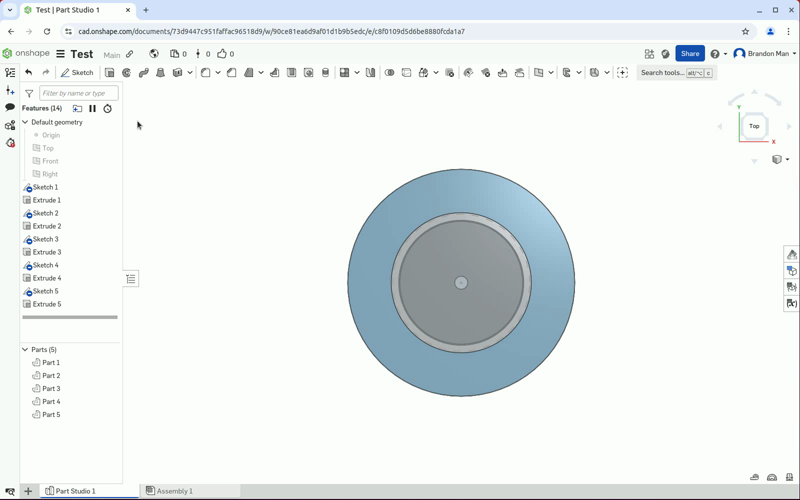
key(up, 3)
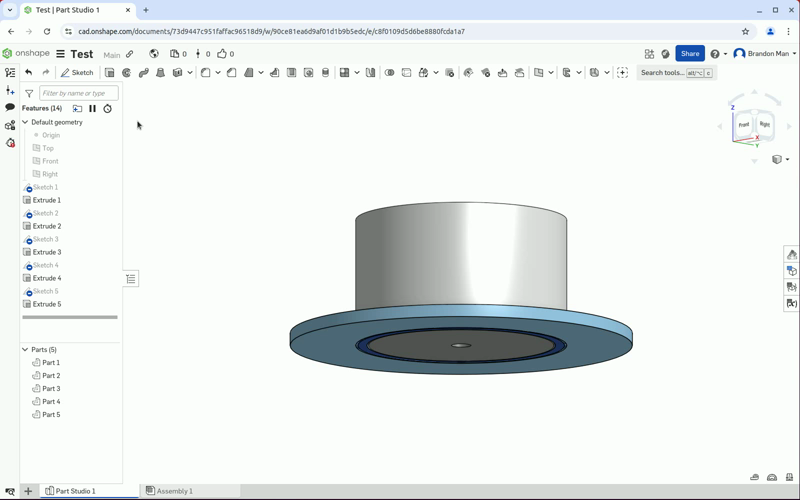
key(left, 3)
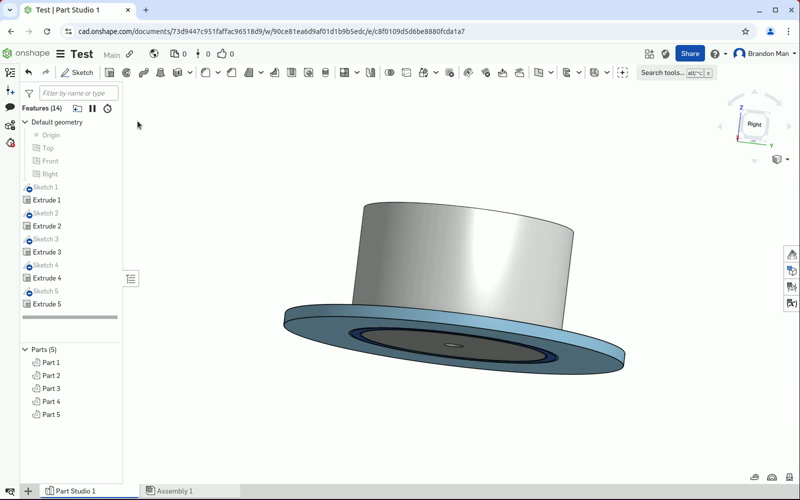
key(right, 3)
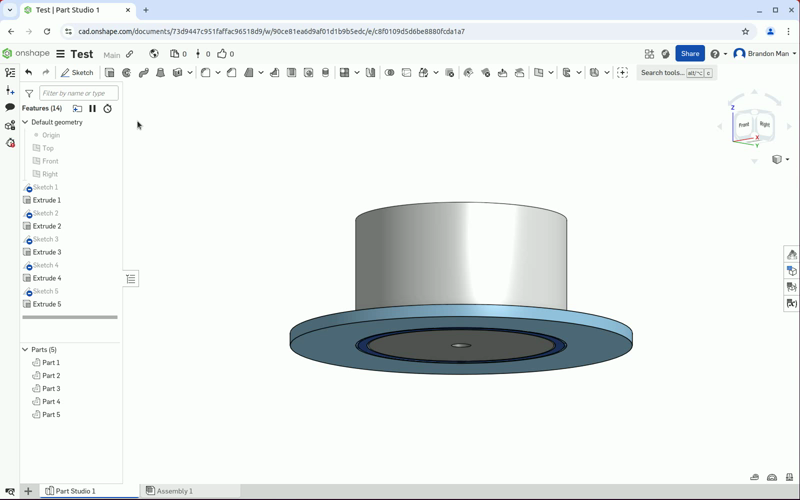
key(down, 3)
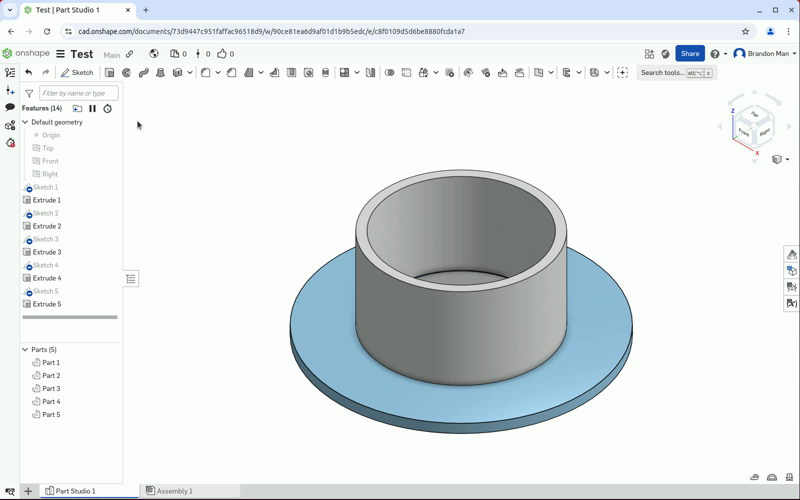
mouse_move(73, 189)
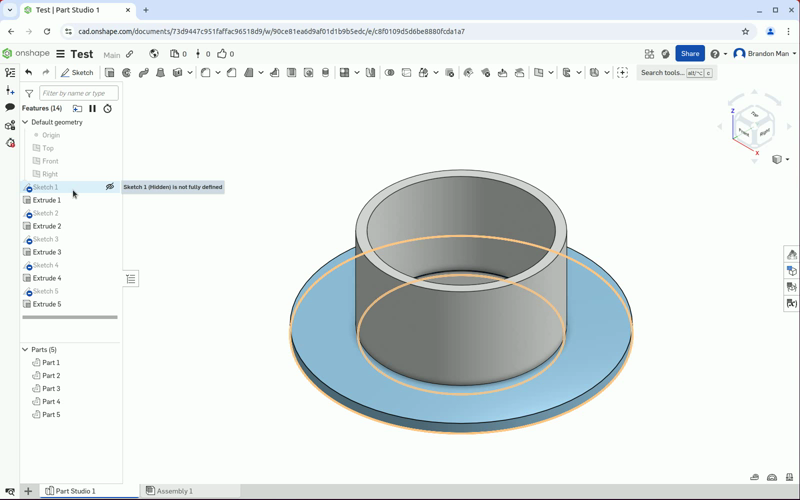
click(73, 189)